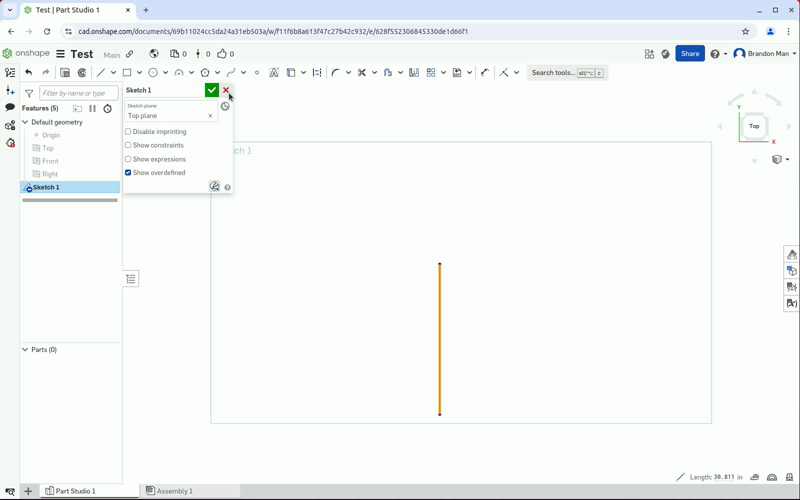
key(shift+h)
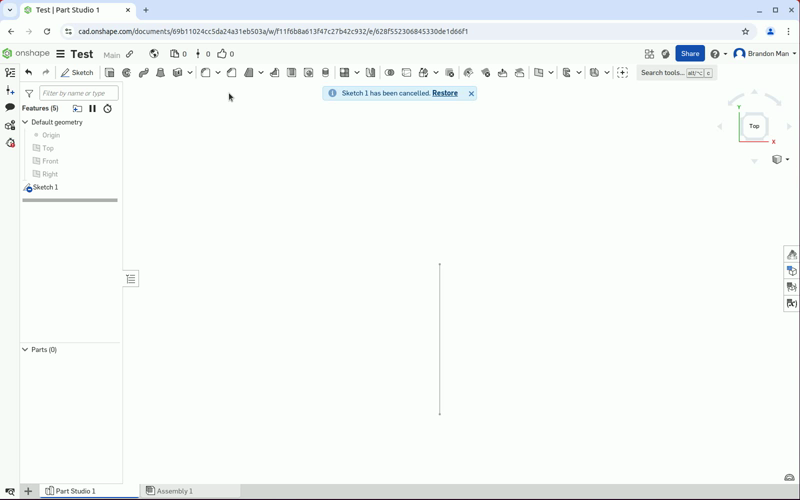
mouse_move(73, 352)
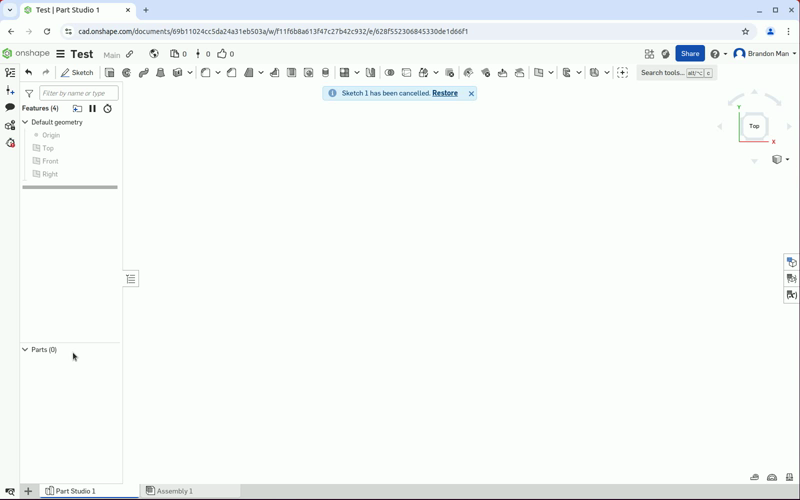
key(y)
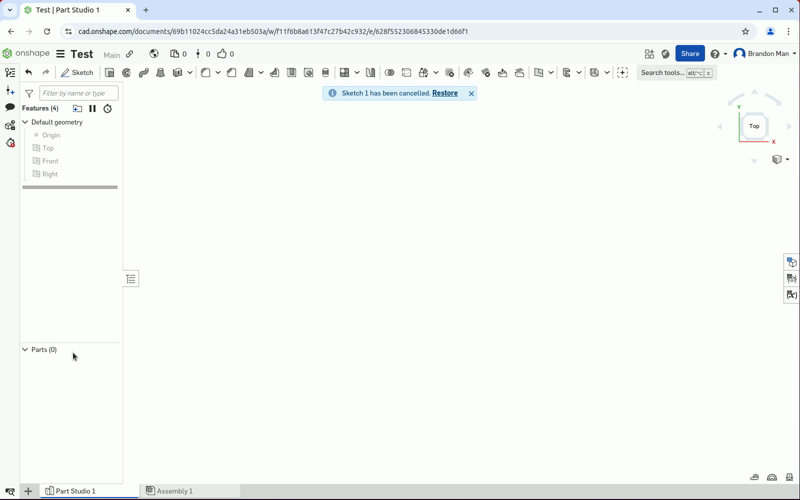
key(shift+p)
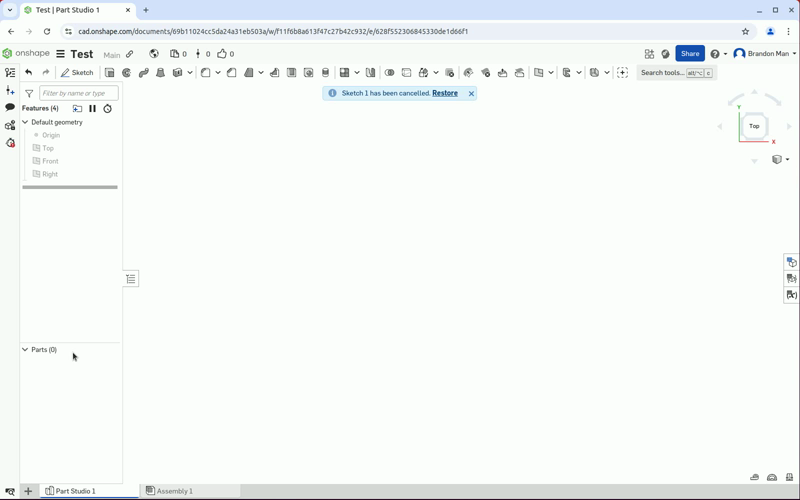
key(space)
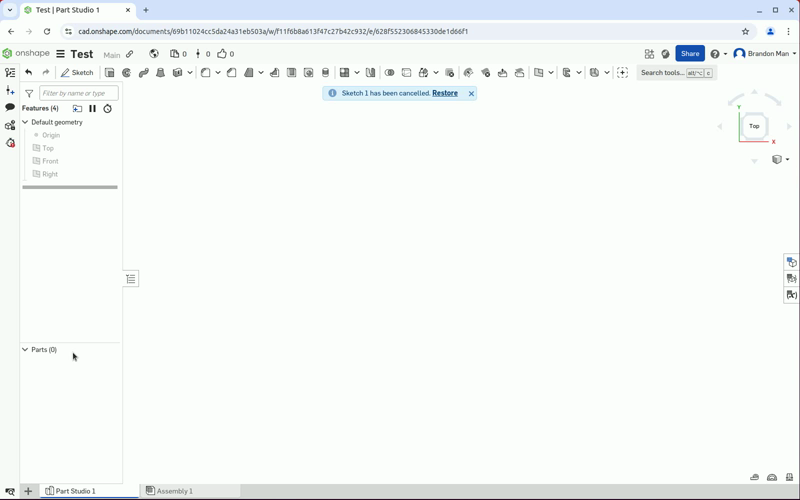
key_down(shift)
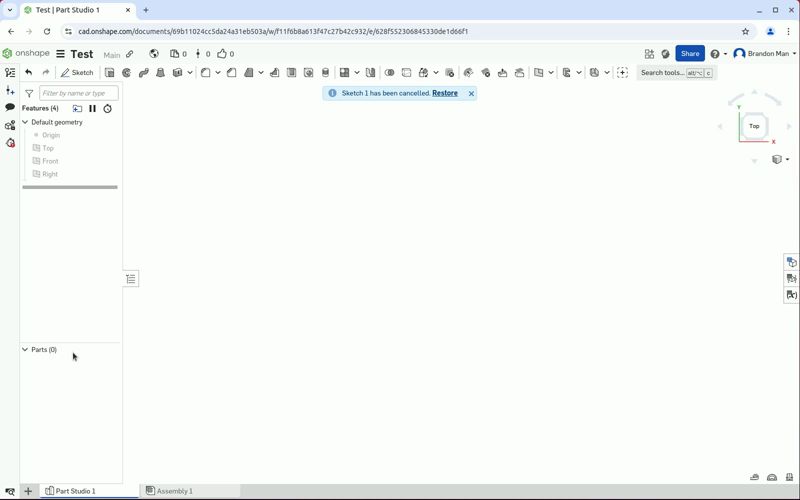
key(up)
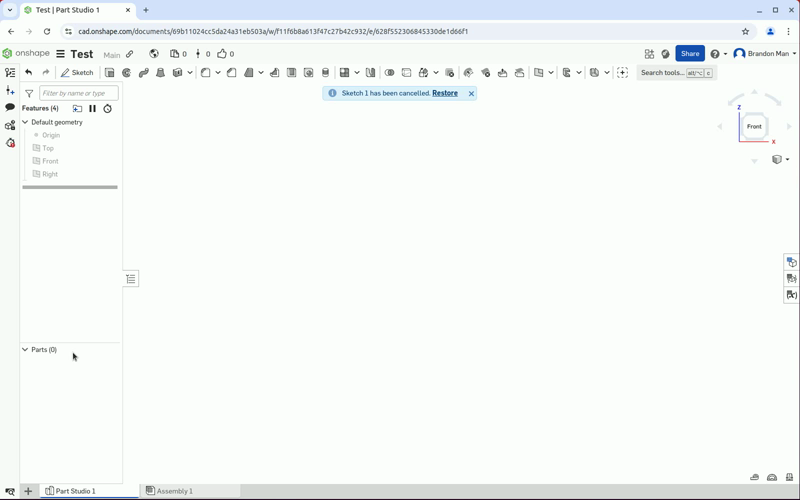
key_up(shift)
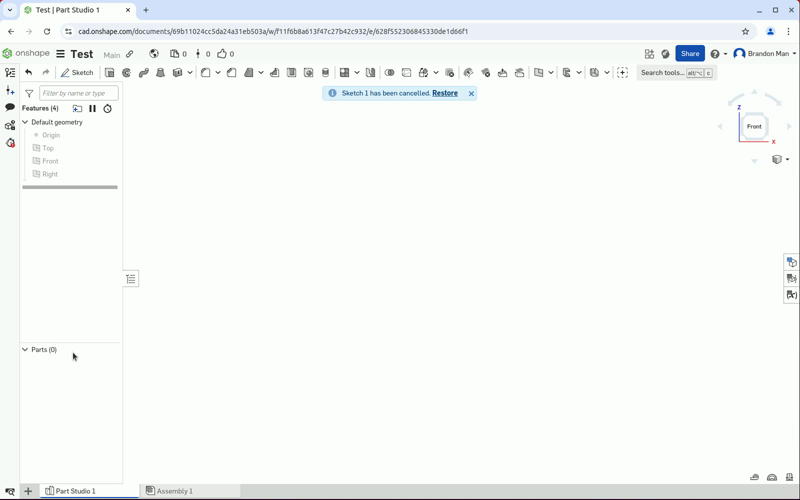
mouse_move(73, 352)
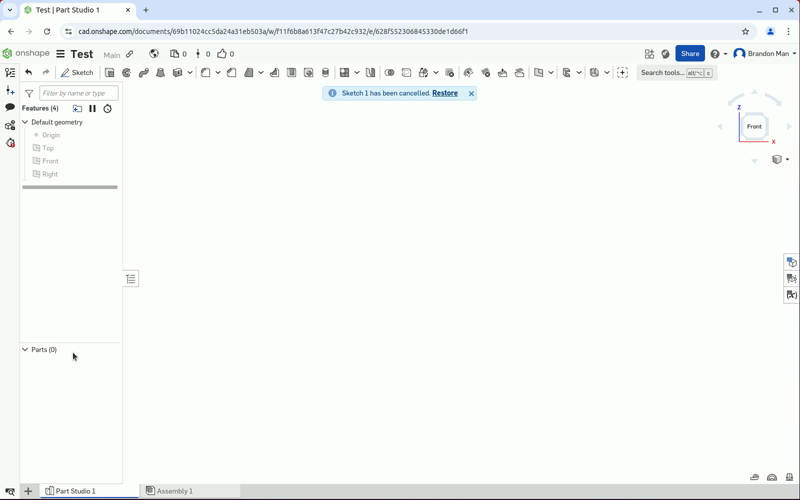
key(shift+y)
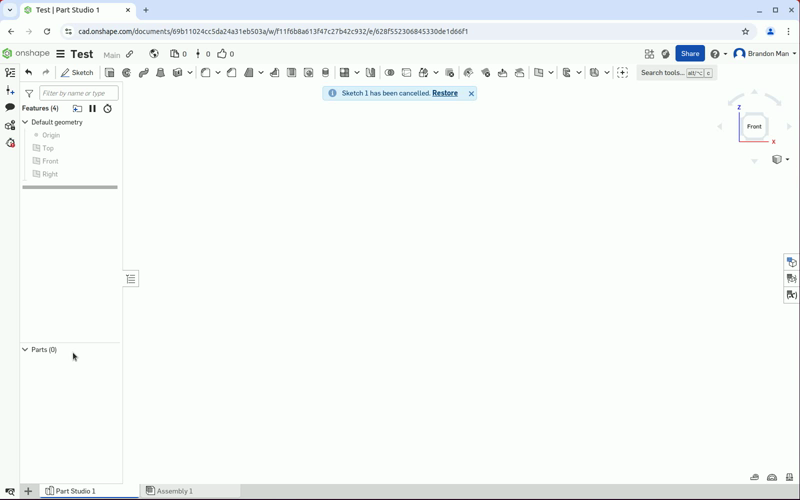
key(shift+s)
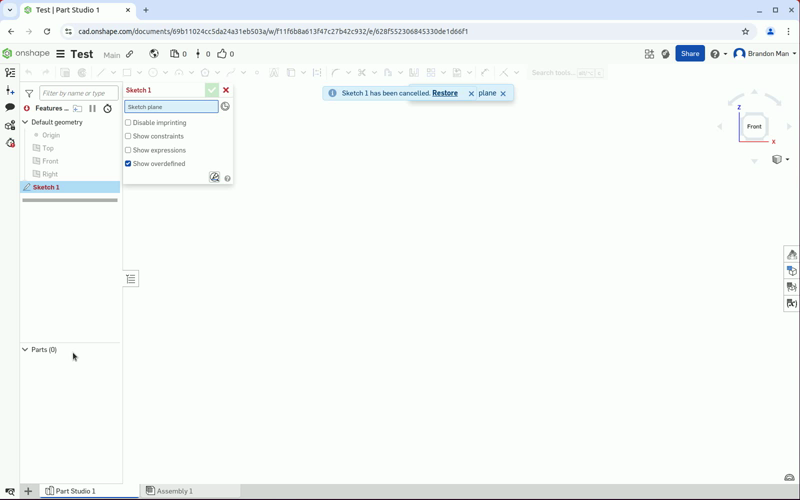
mouse_move(73, 163)
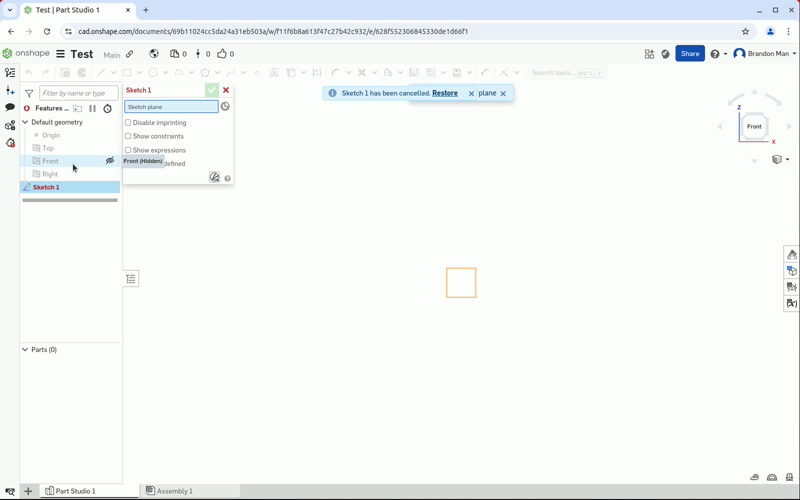
click(73, 163)
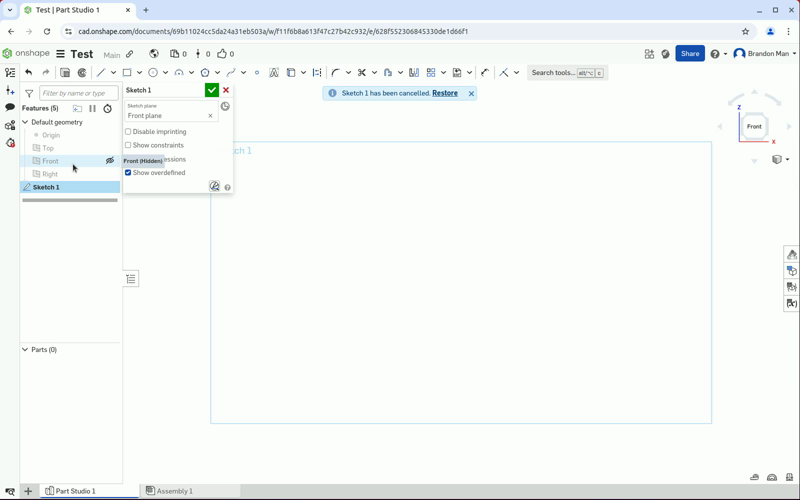
mouse_move(73, 352)
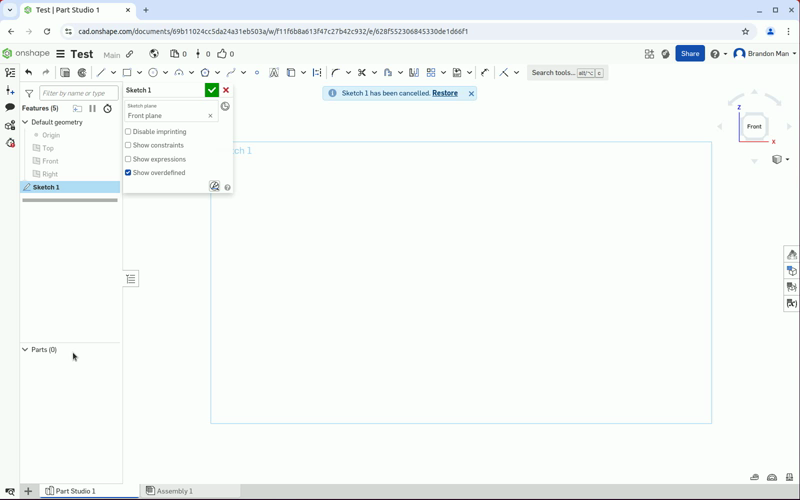
key(y)
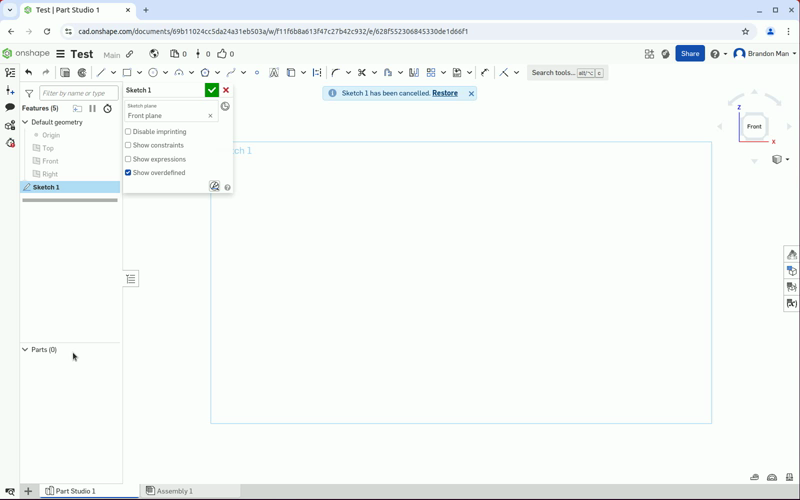
key(l)
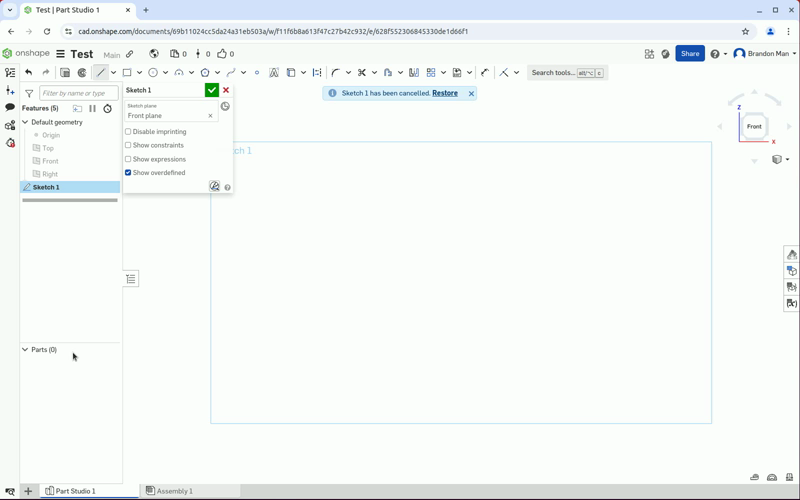
key_down(shift)
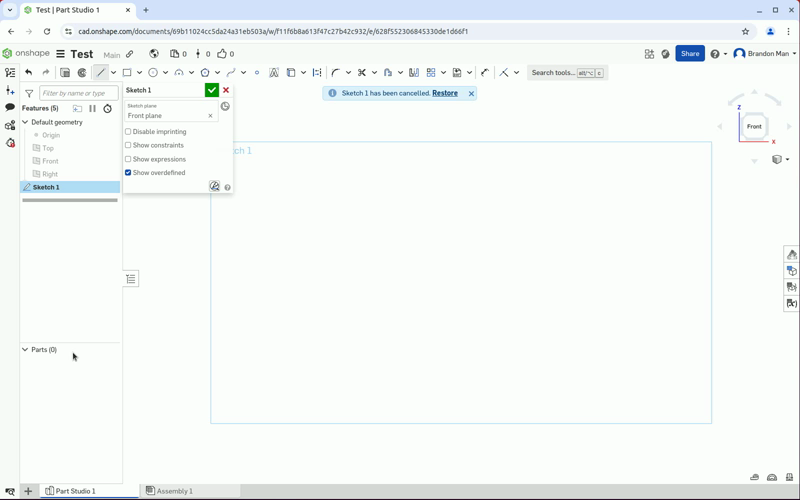
mouse_move(425, 306)
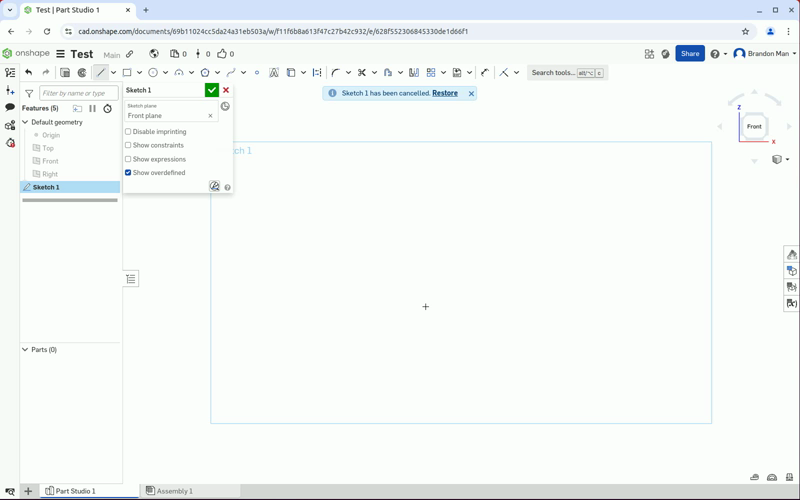
click(425, 306)
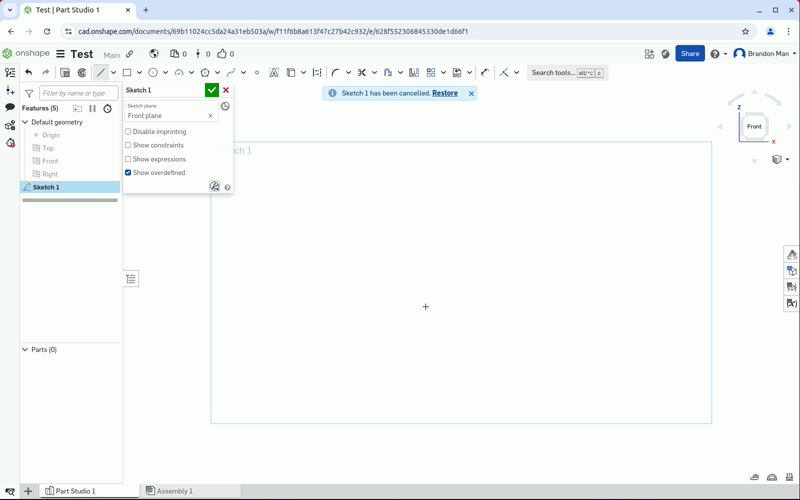
key_up(shift)
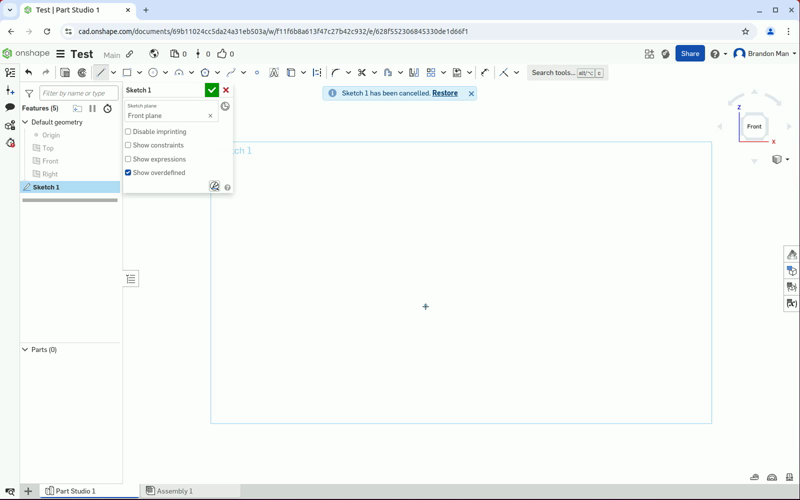
key_down(shift)
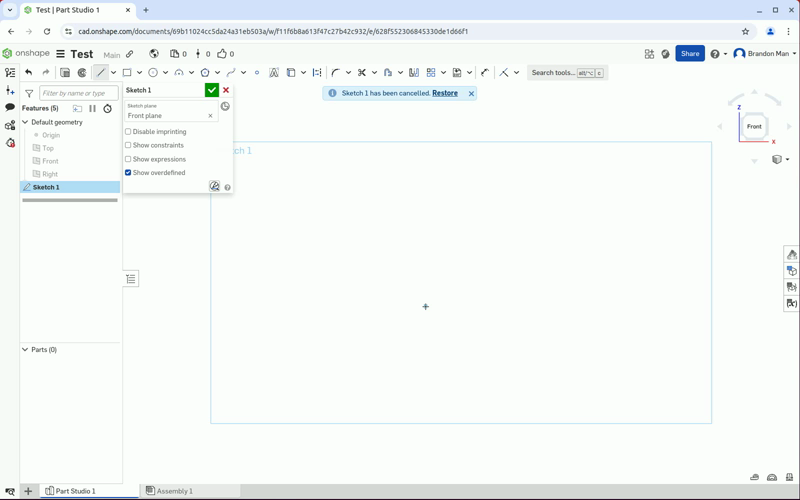
mouse_move(570, 306)
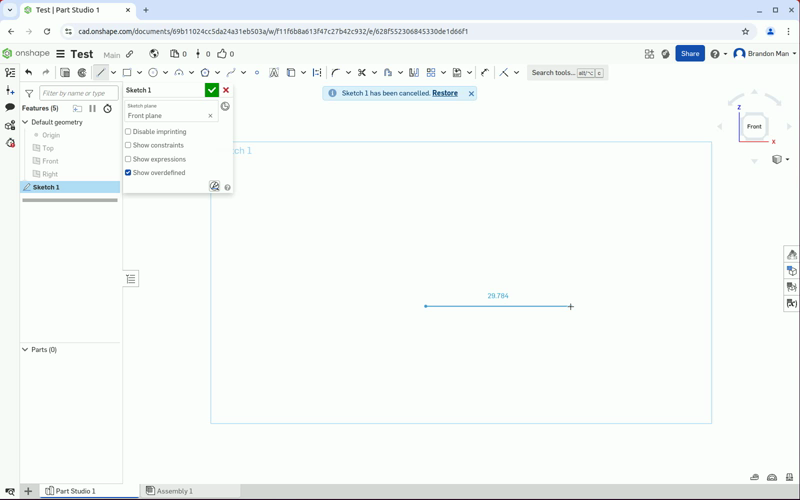
click(570, 306)
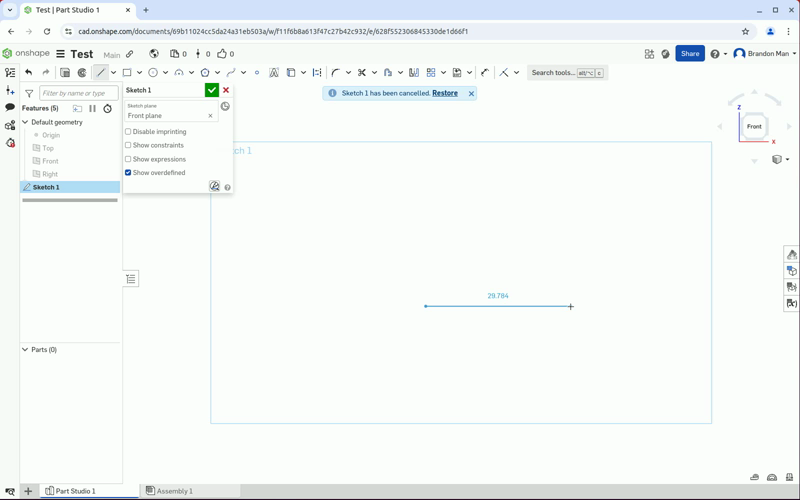
key_up(shift)
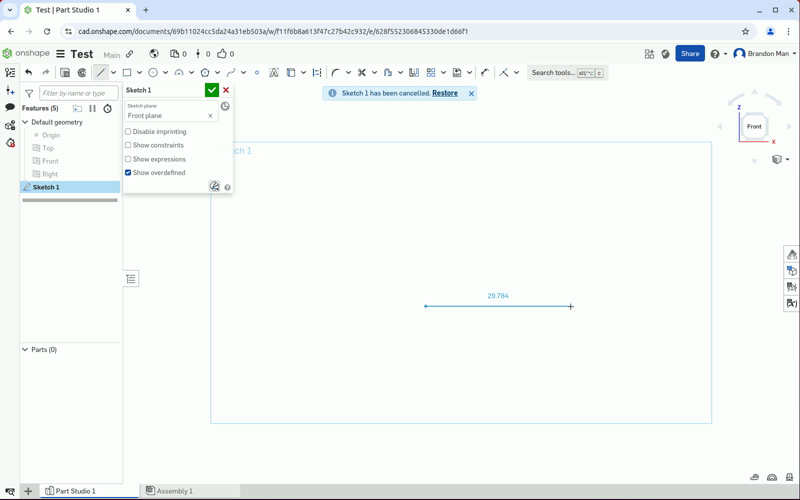
key_down(shift)
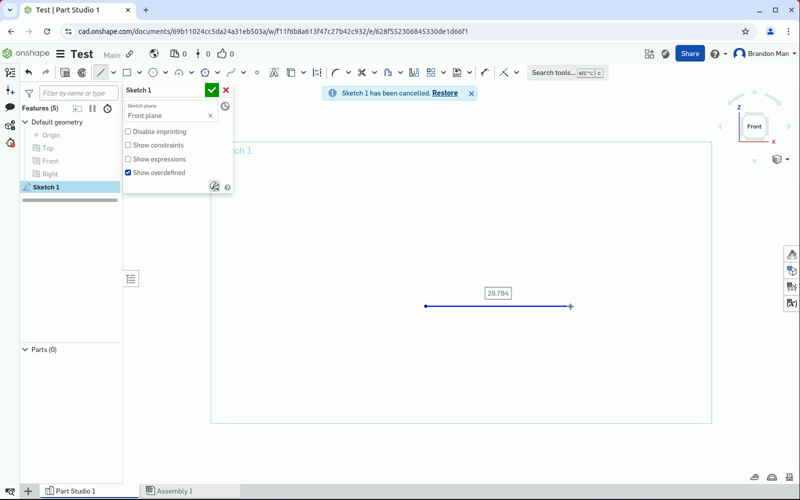
mouse_move(589, 306)
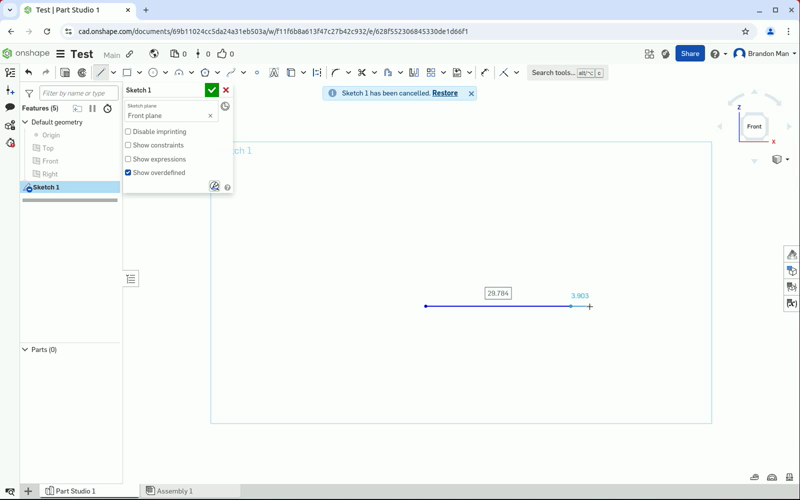
mouse_move(570, 286)
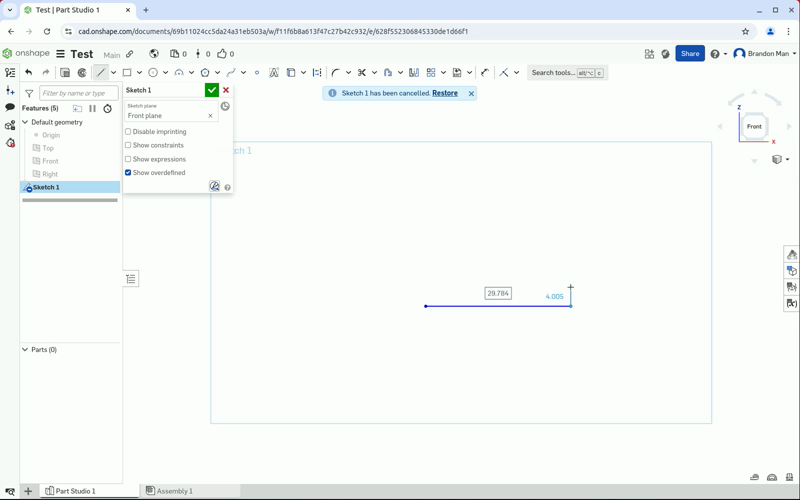
click(570, 286)
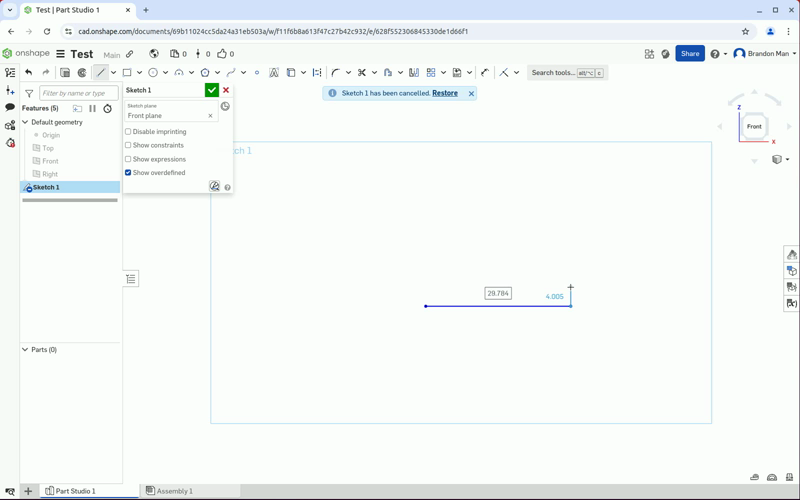
key_up(shift)
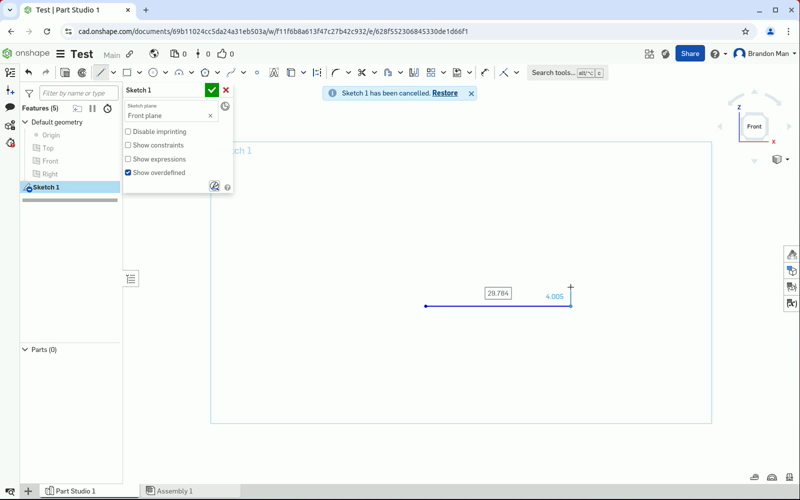
key_down(shift)
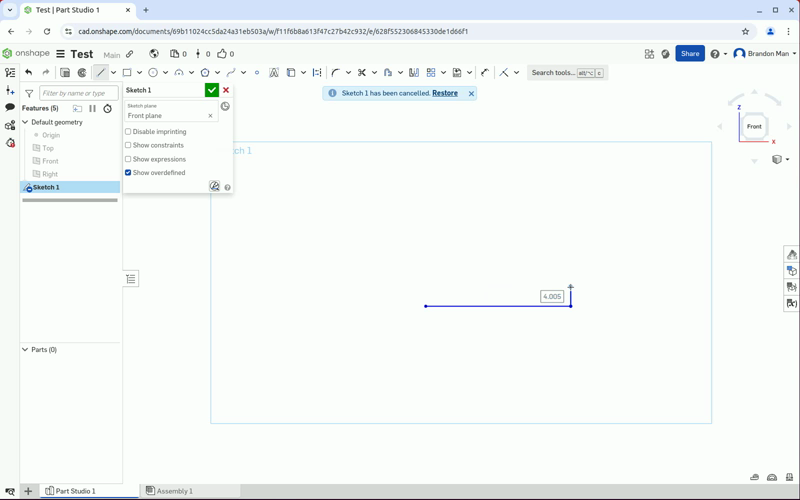
mouse_move(425, 286)
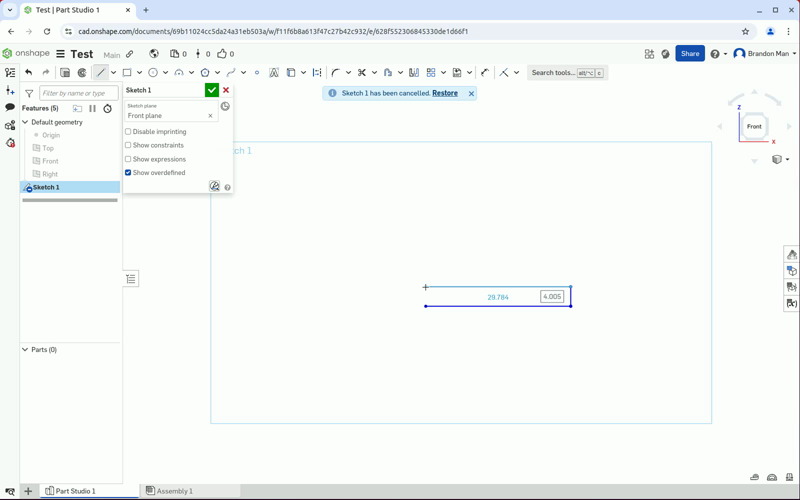
click(425, 286)
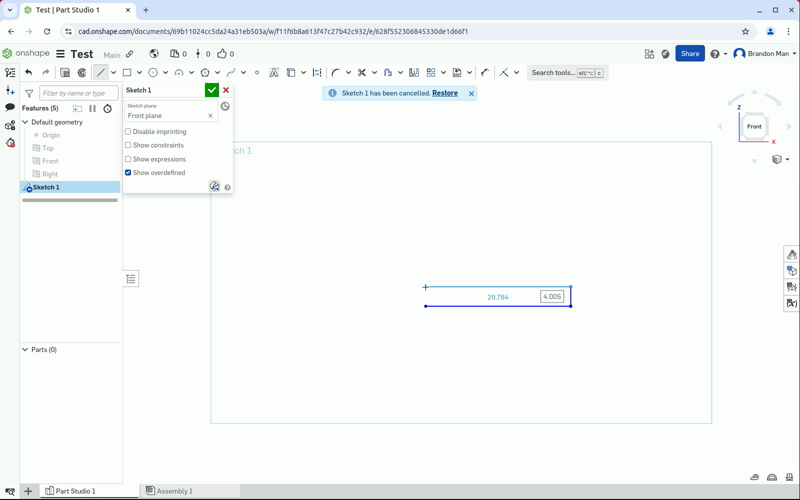
key_up(shift)
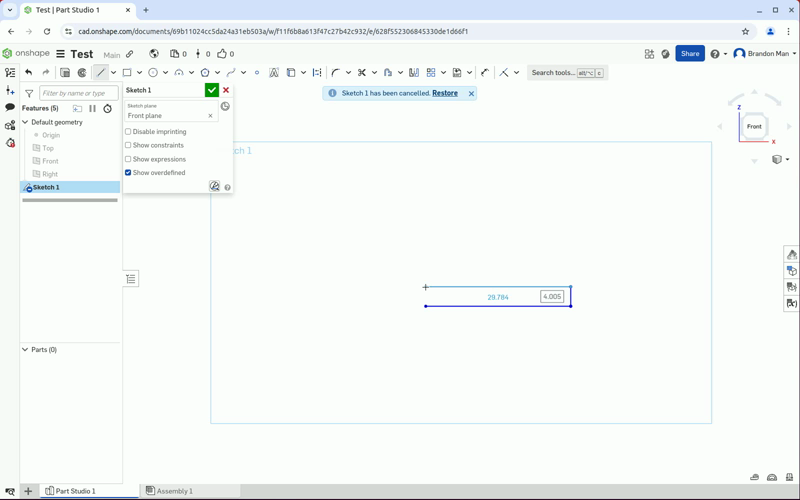
mouse_move(455, 286)
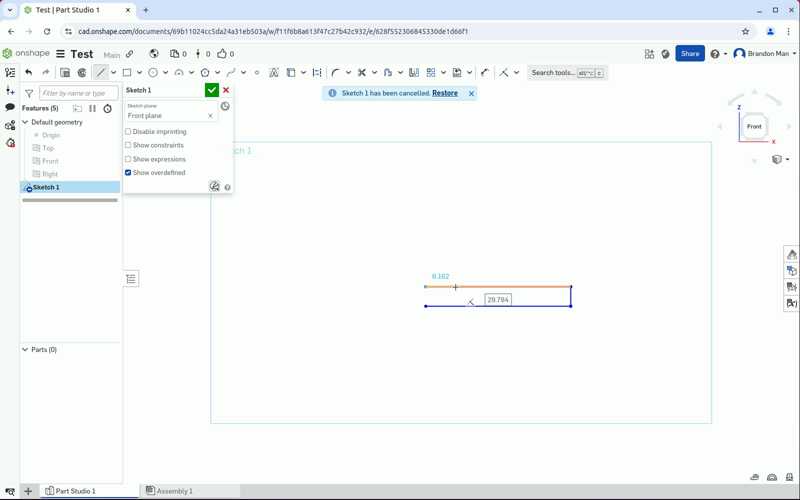
key_down(shift)
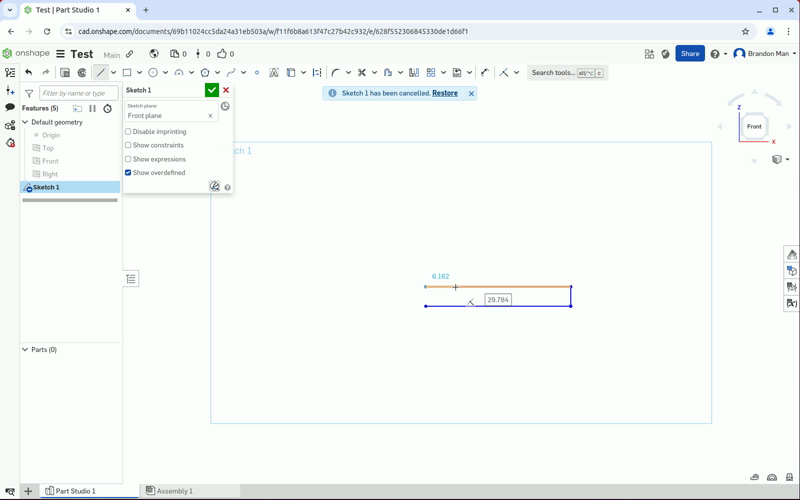
mouse_move(425, 306)
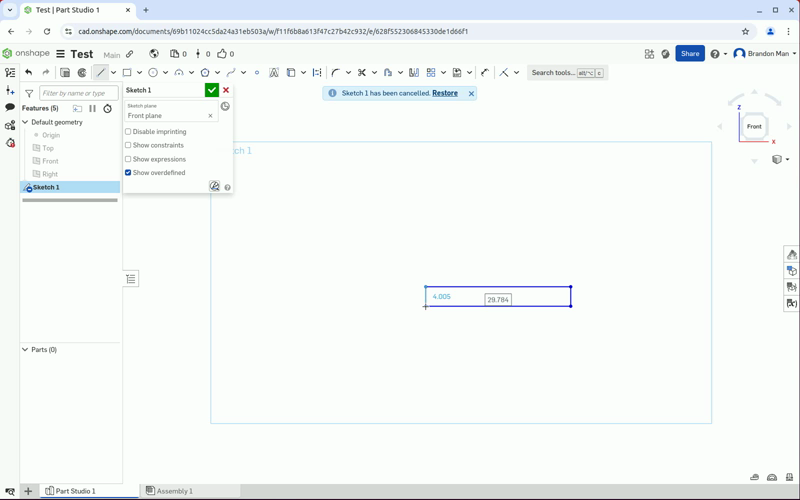
key_up(shift)
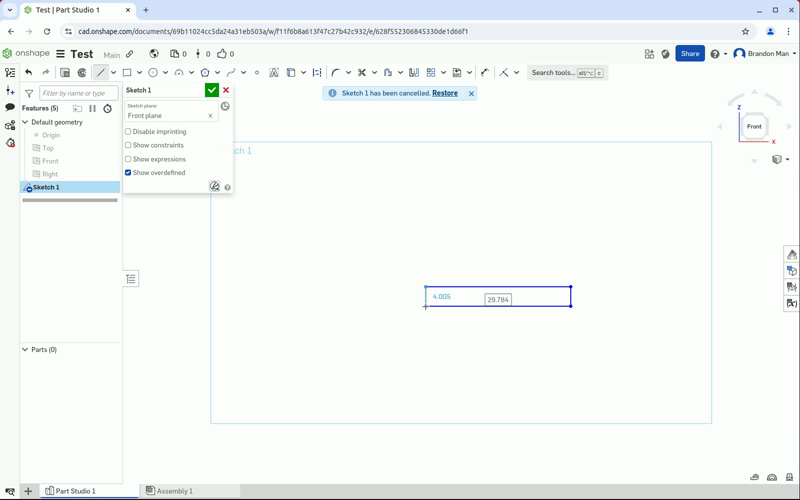
click(425, 306)
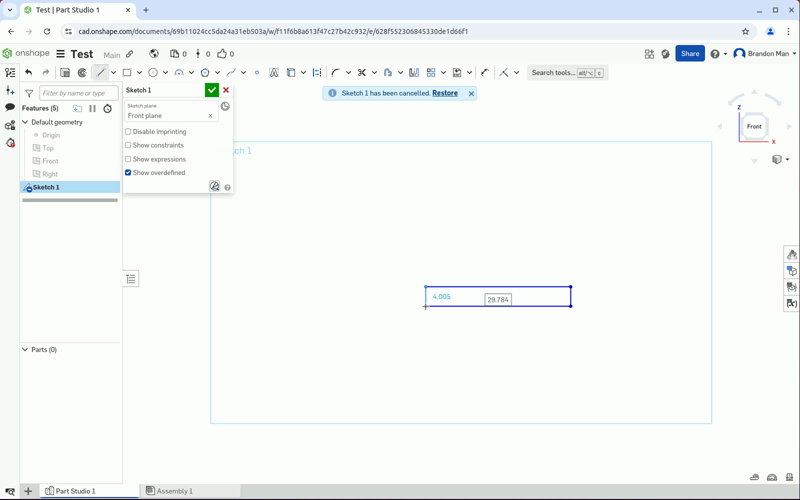
key(esc)
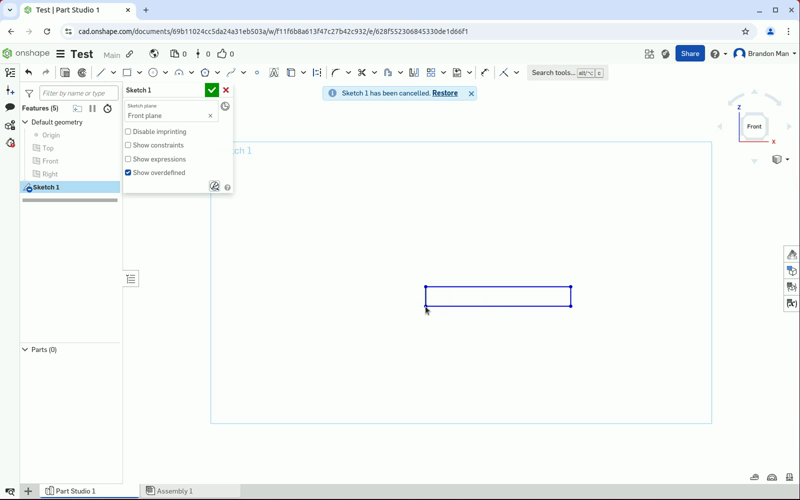
mouse_move(543, 295)
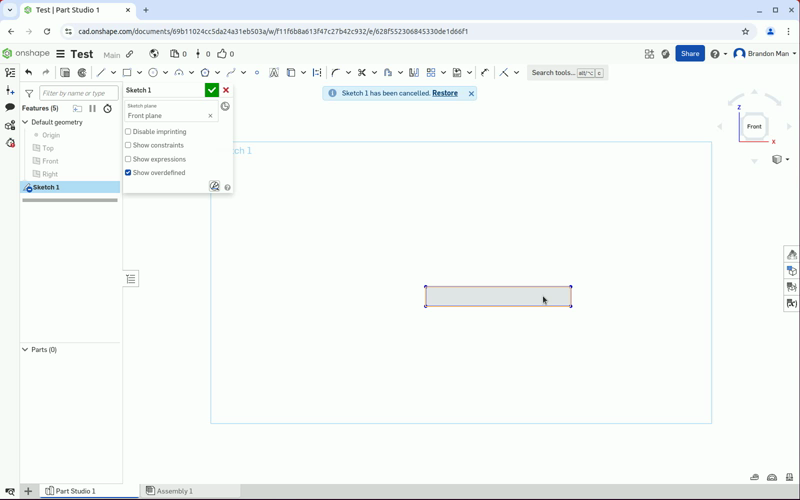
click(543, 295)
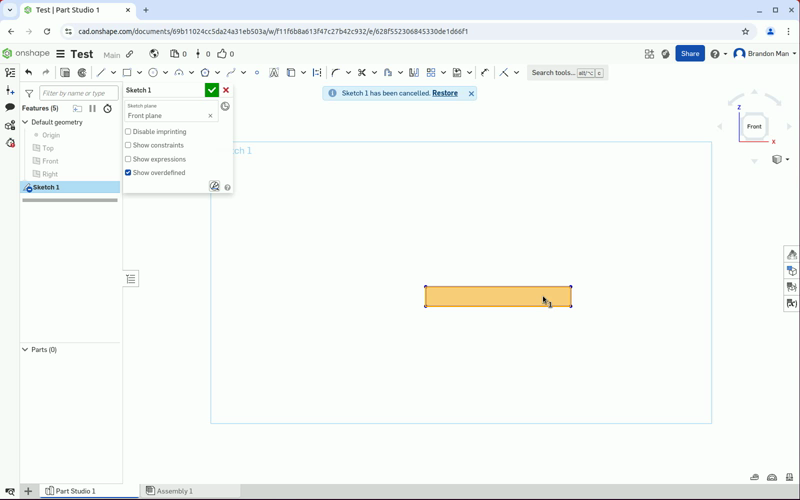
mouse_move(73, 352)
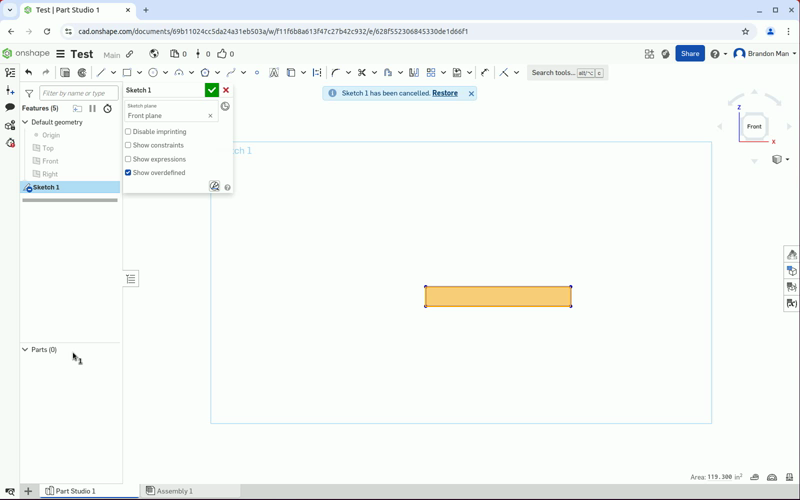
key(shift+y)
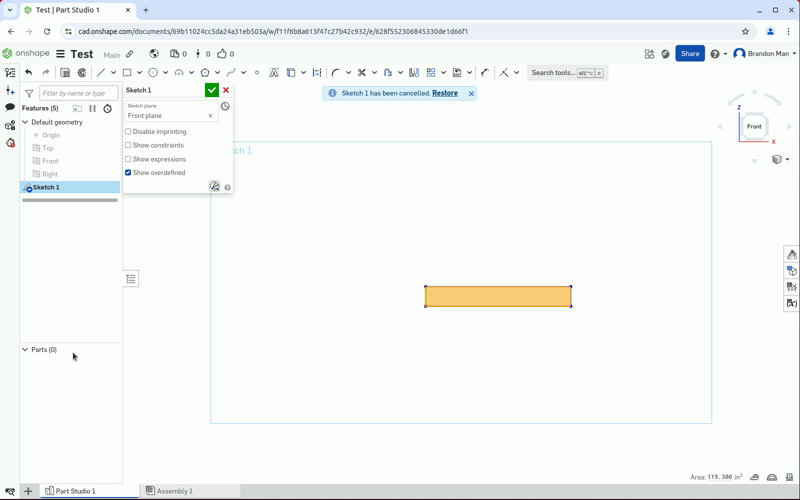
key(shift+e)
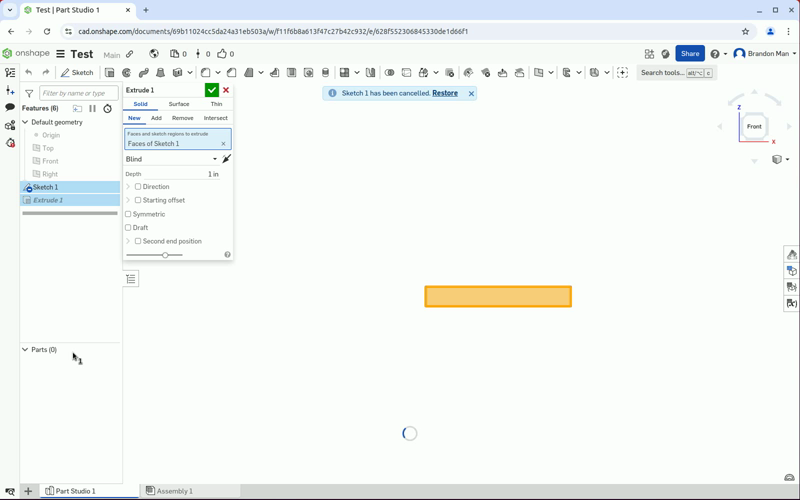
mouse_move(143, 106)
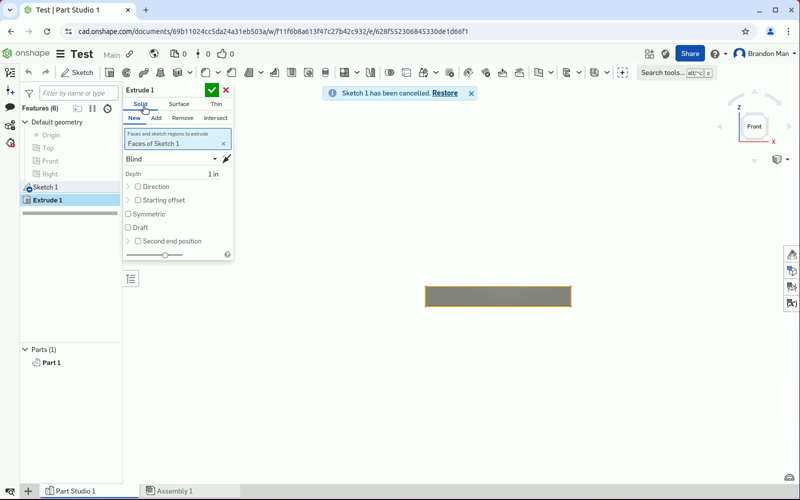
click(143, 106)
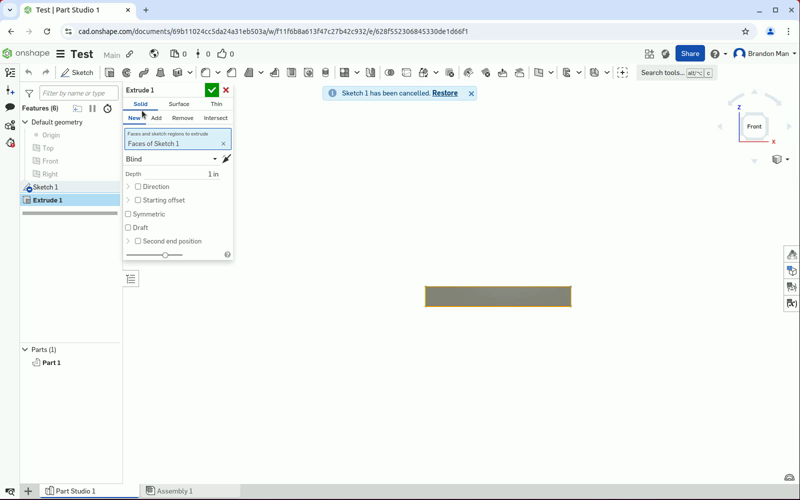
mouse_move(137, 120)
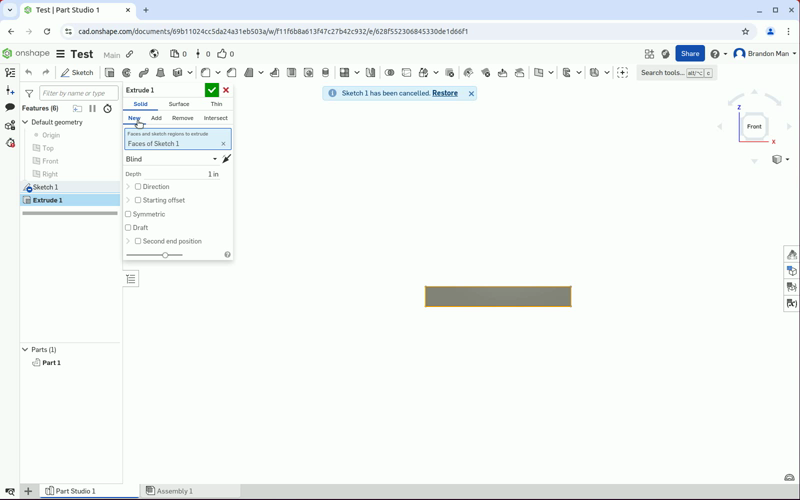
click(137, 120)
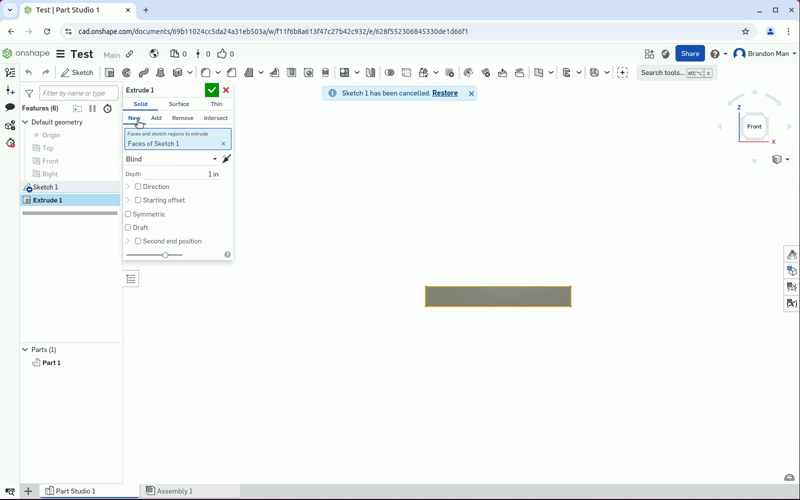
key(tab, 4)
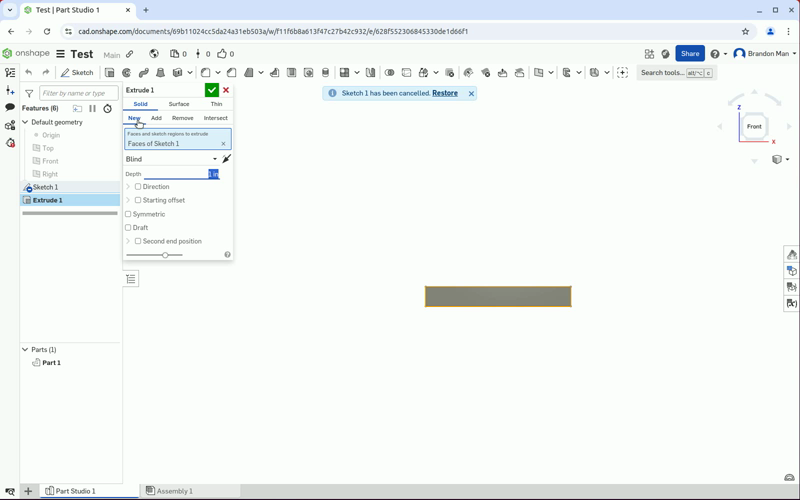
text(3.37)
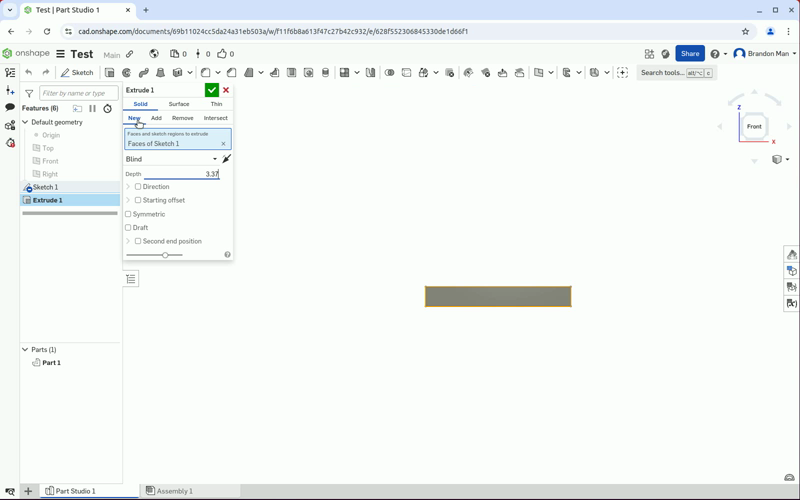
key(enter)
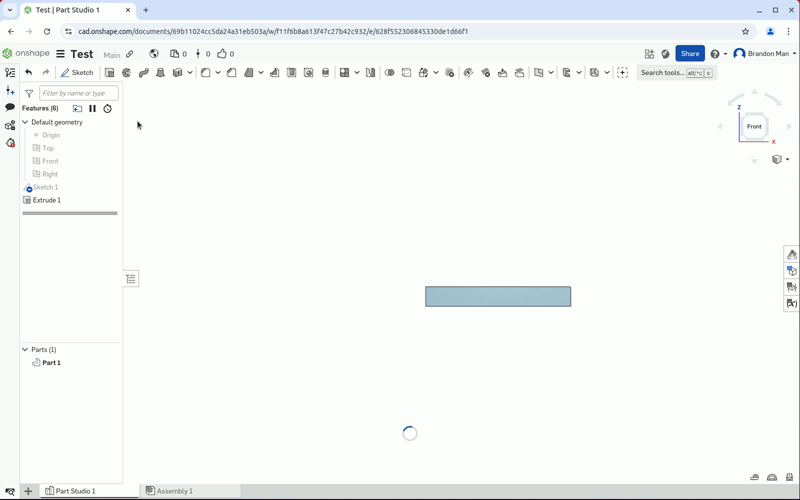
key(shift+h)
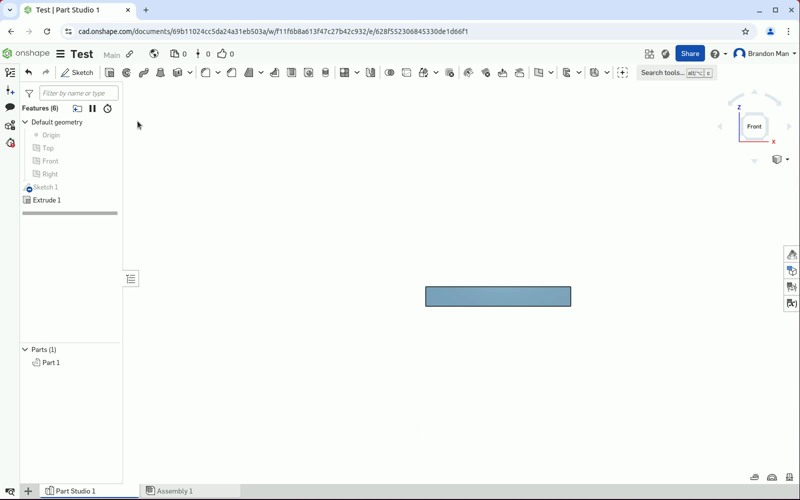
key(shift+h)
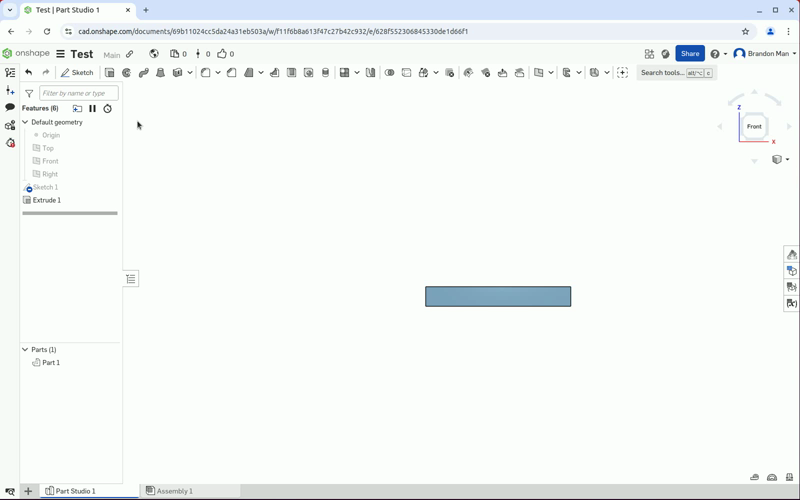
mouse_move(73, 189)
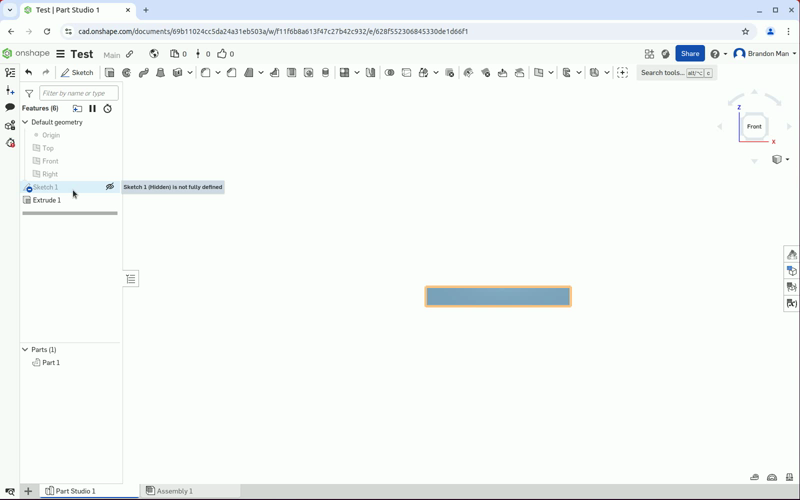
click(73, 189)
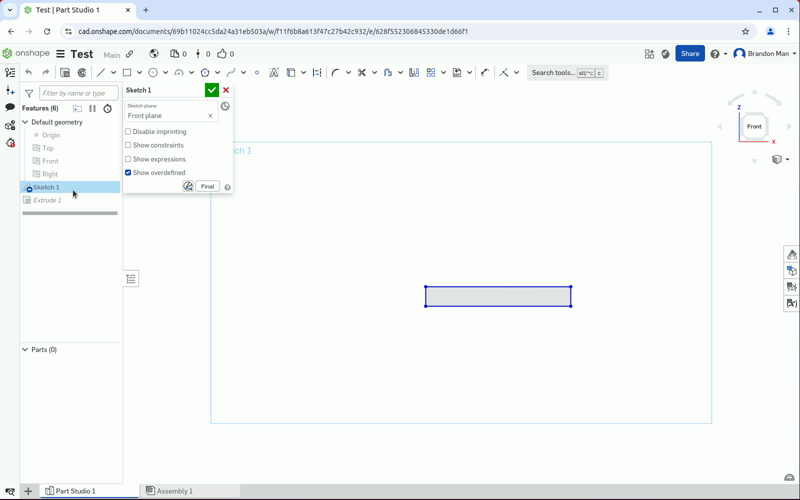
mouse_move(229, 92)
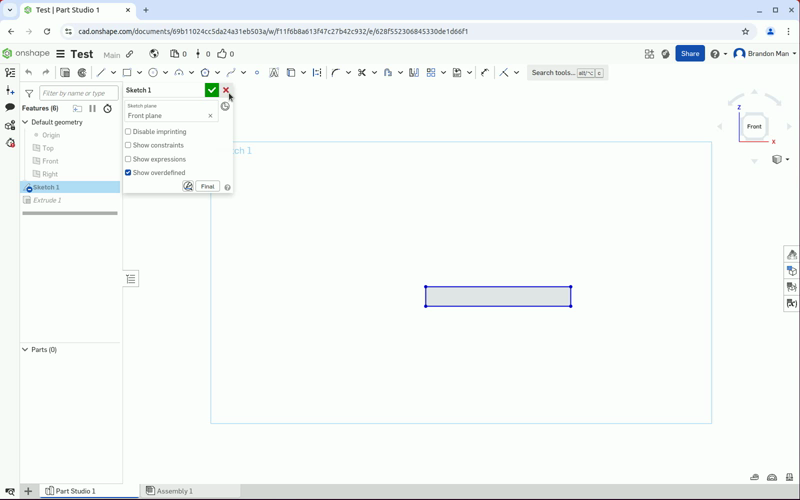
click(229, 92)
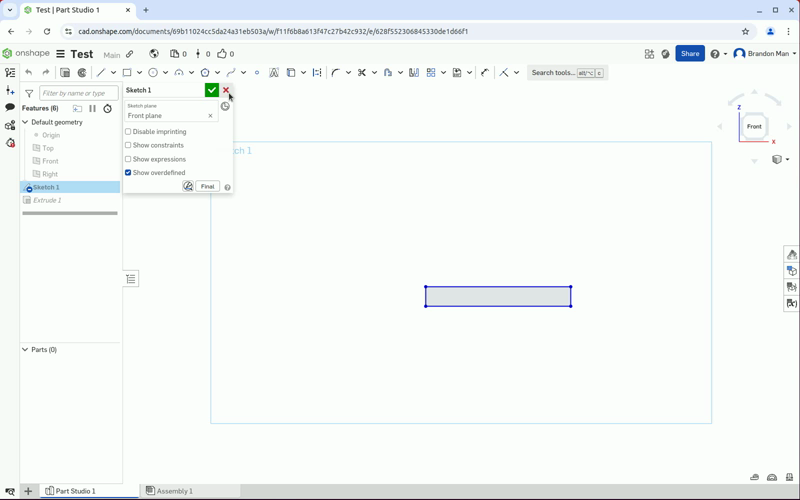
key(shift+s)
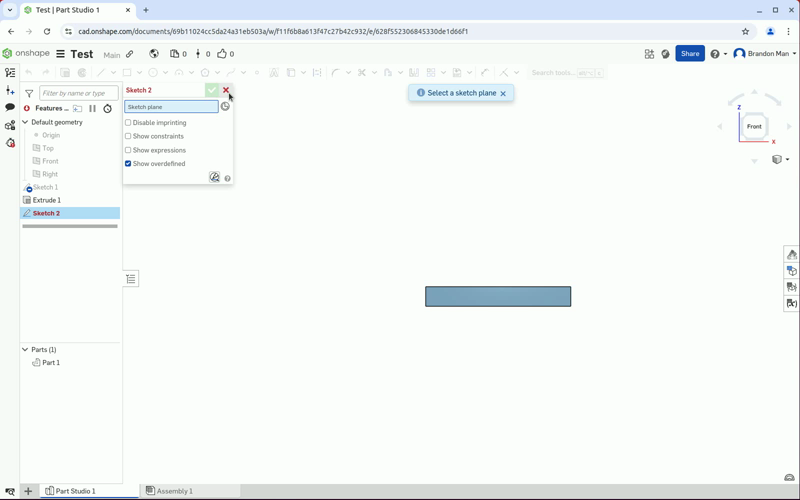
mouse_move(73, 163)
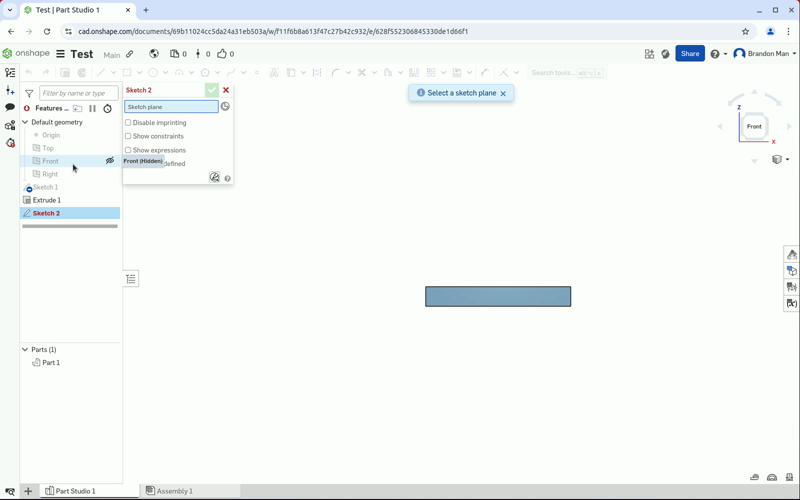
click(73, 163)
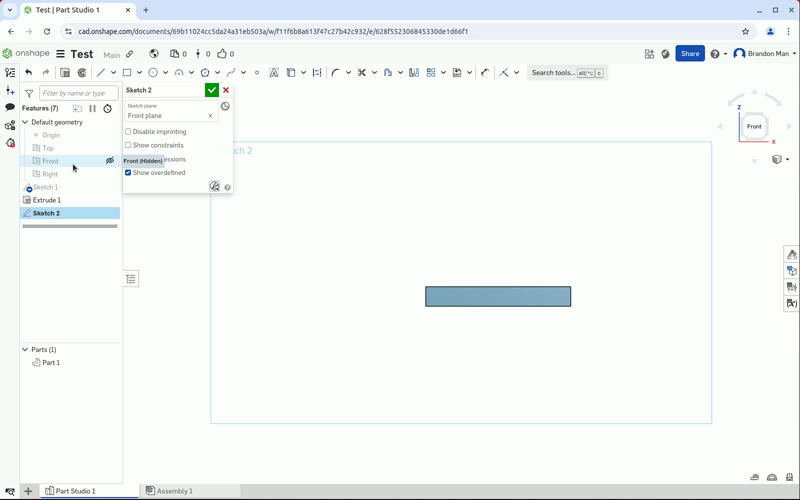
mouse_move(73, 352)
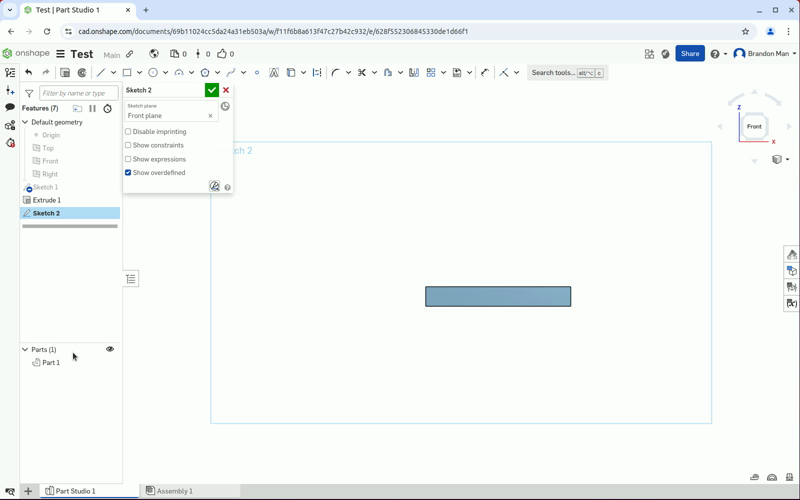
key(y)
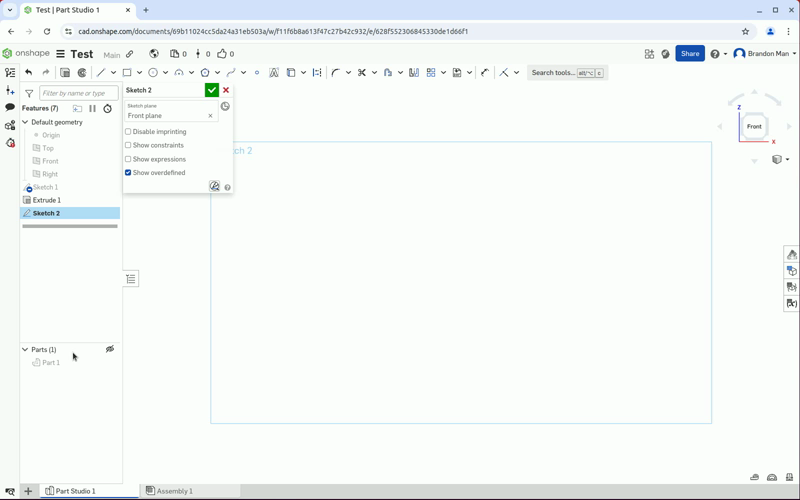
key(l)
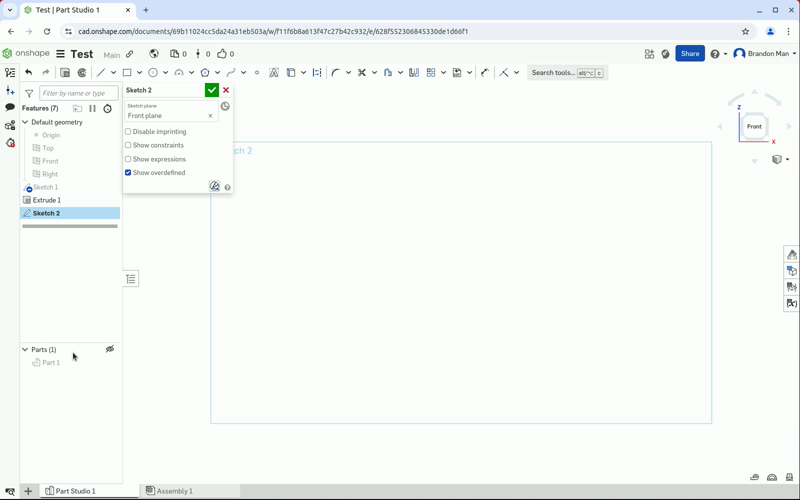
key_down(shift)
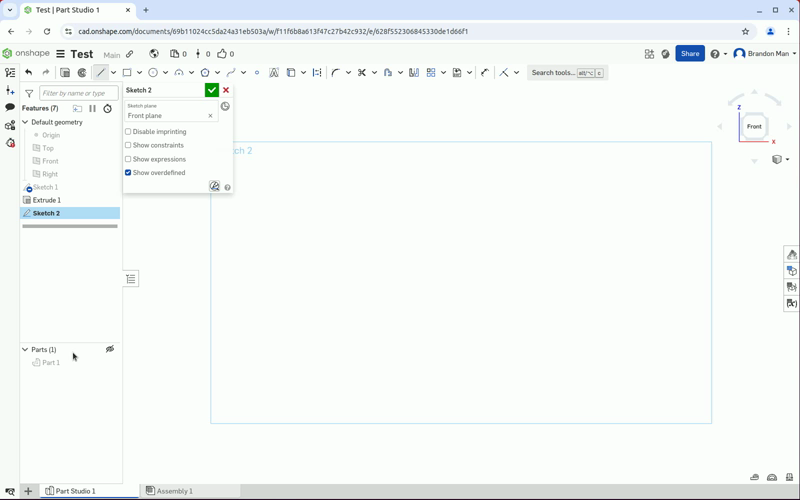
mouse_move(423, 286)
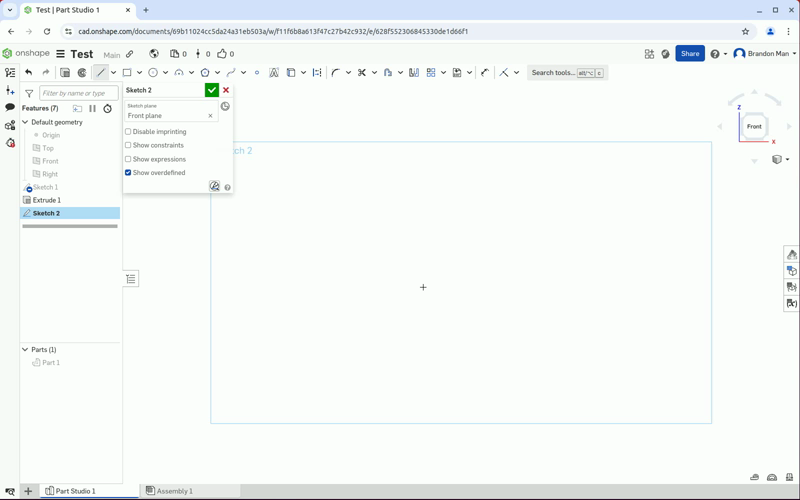
click(423, 286)
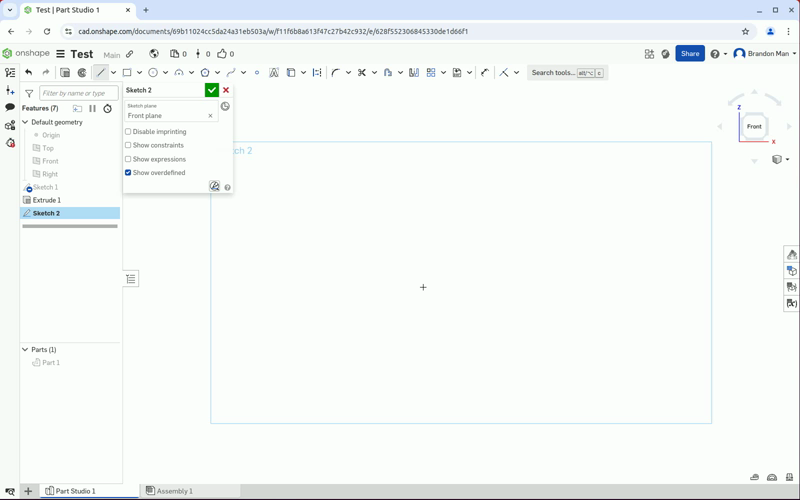
key_up(shift)
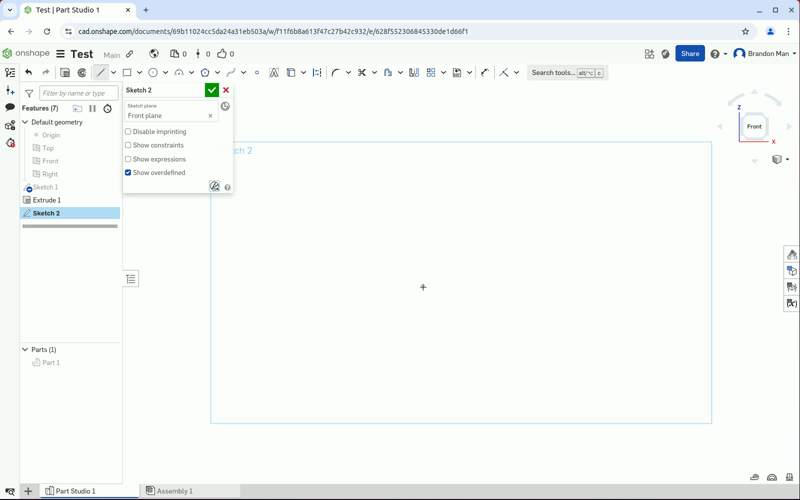
key_down(shift)
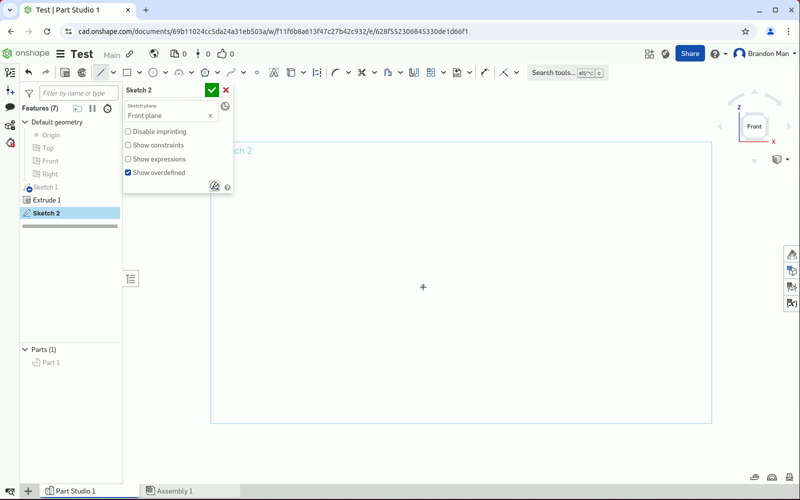
mouse_move(453, 286)
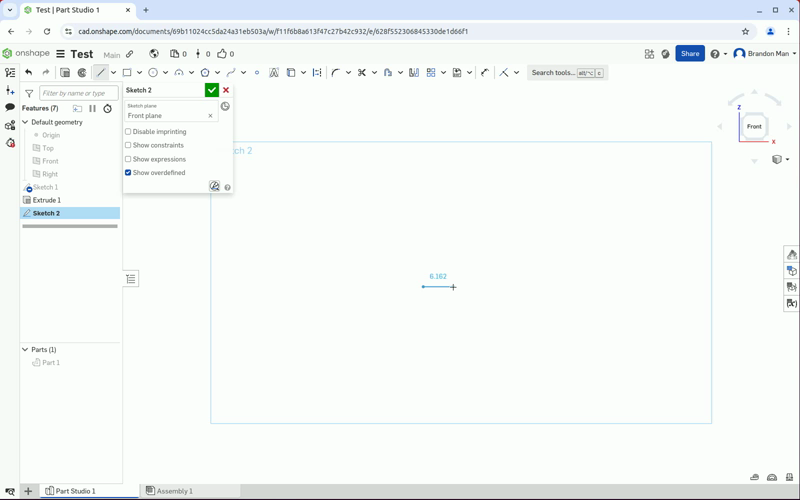
mouse_move(426, 286)
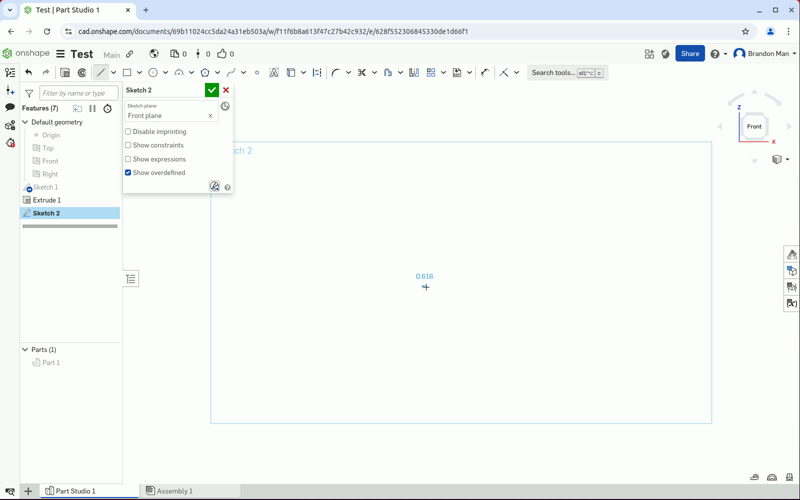
scroll(6)
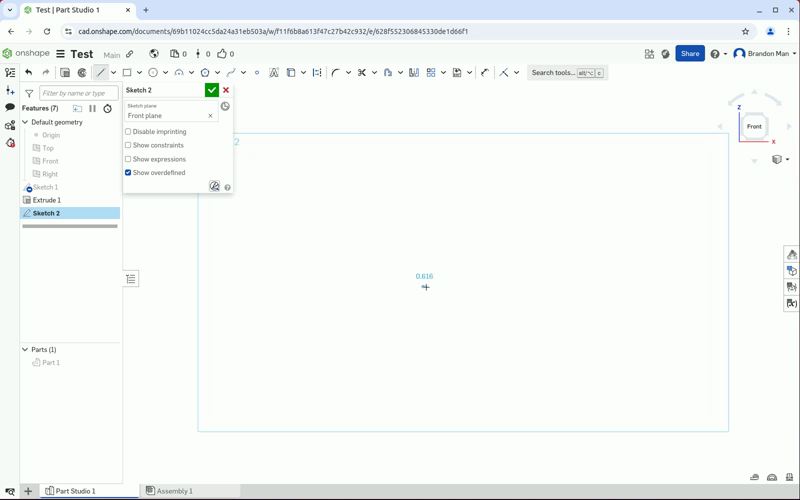
scroll(6)
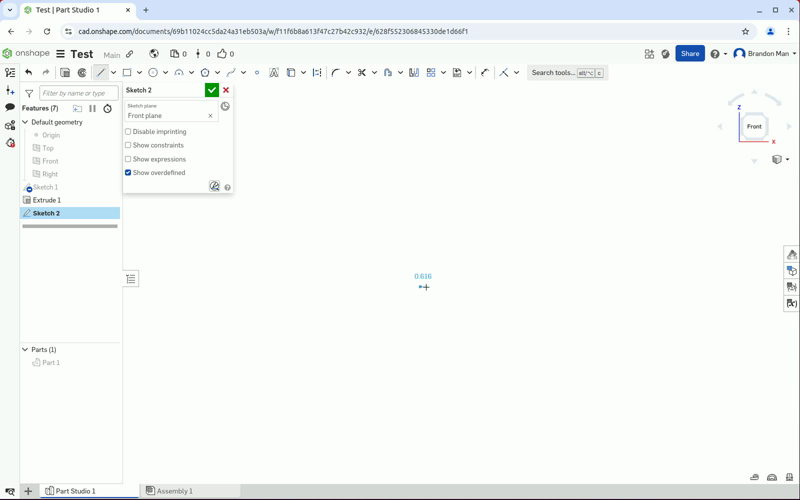
scroll(6)
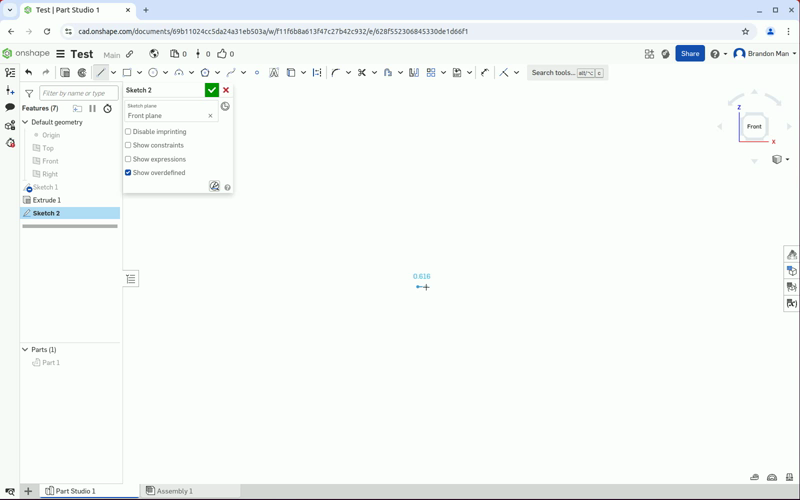
scroll(6)
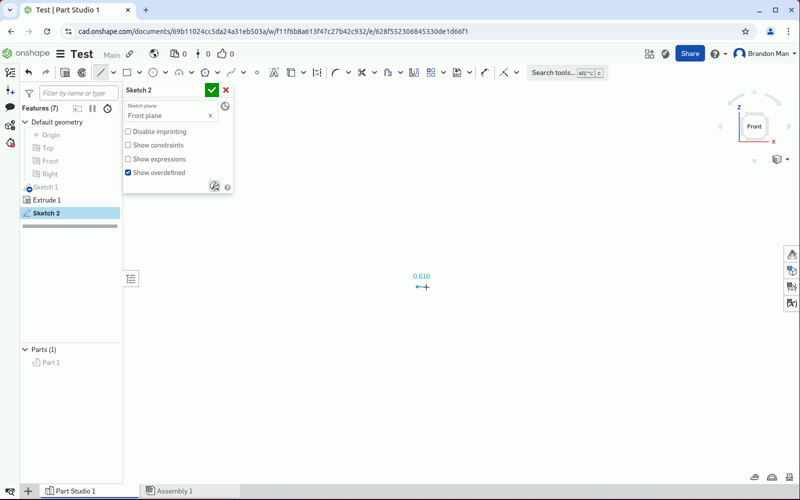
scroll(6)
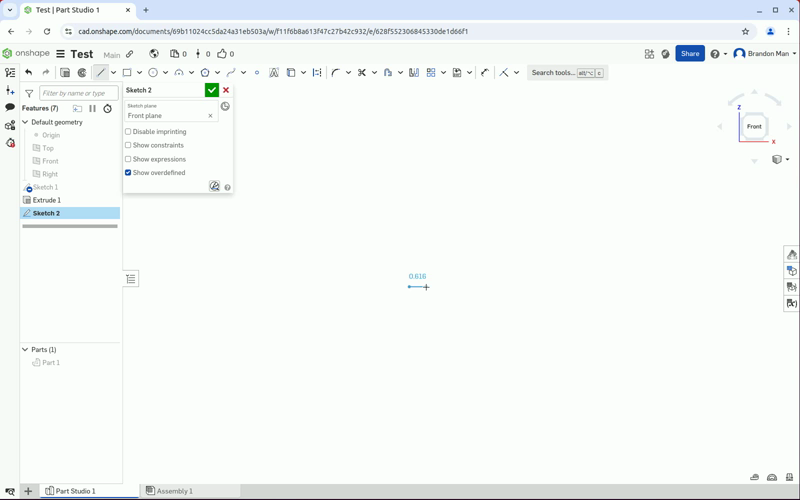
scroll(6)
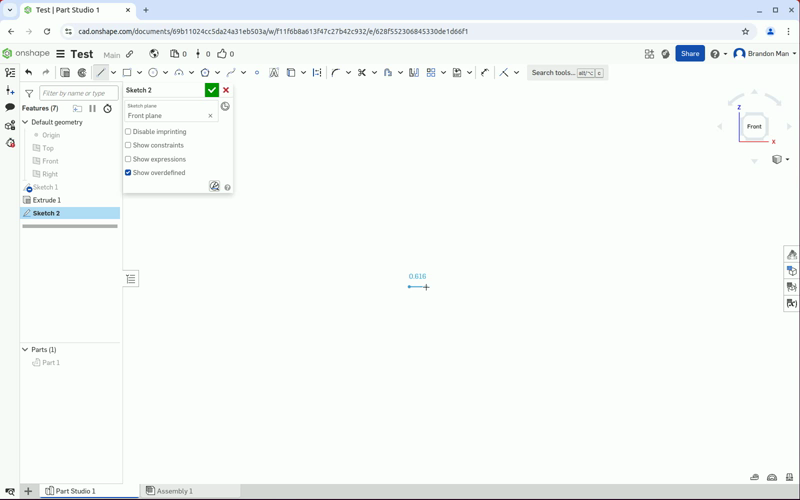
scroll(6)
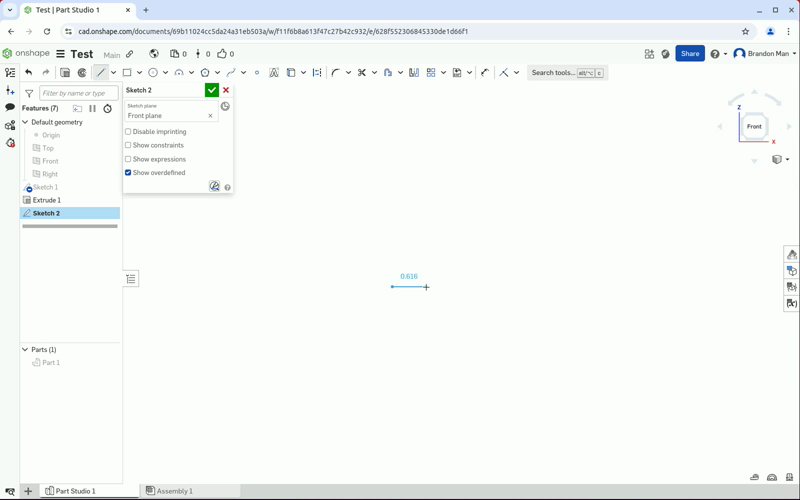
click(426, 286)
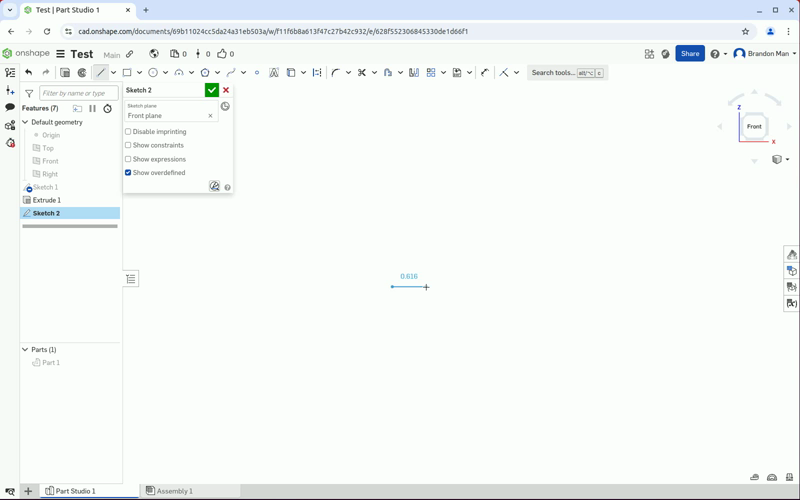
scroll(-6)
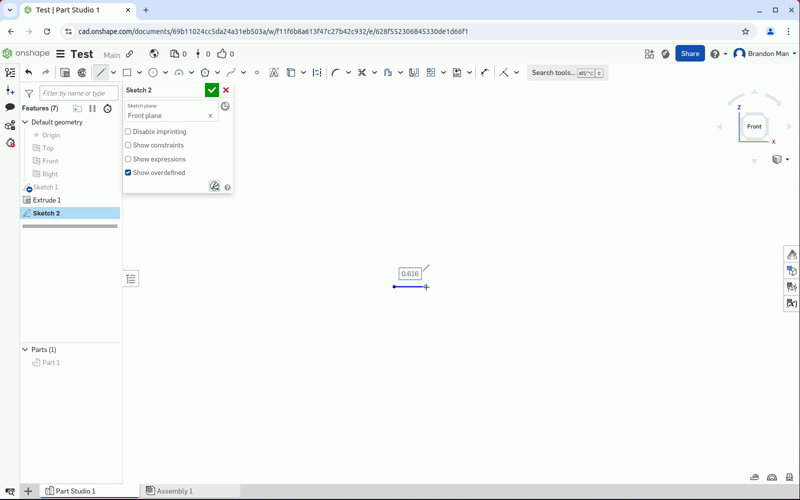
scroll(-6)
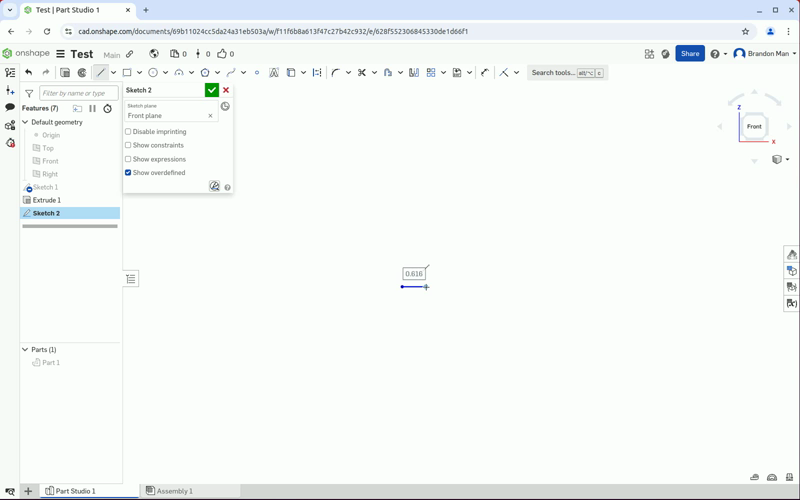
scroll(-6)
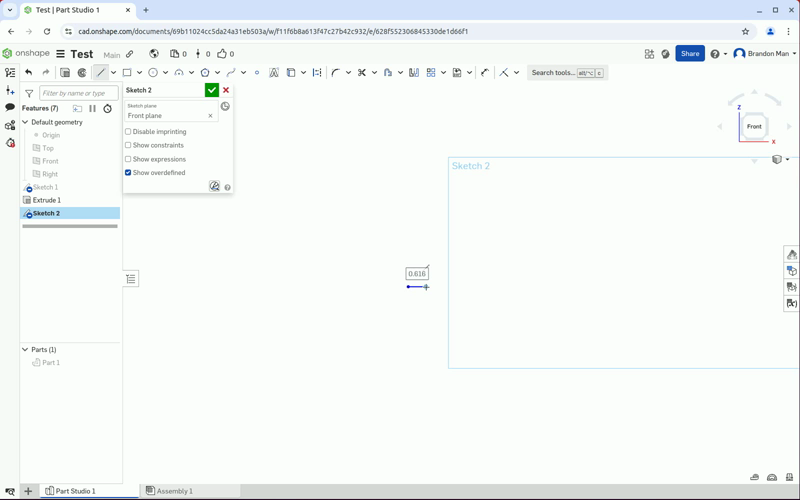
scroll(-6)
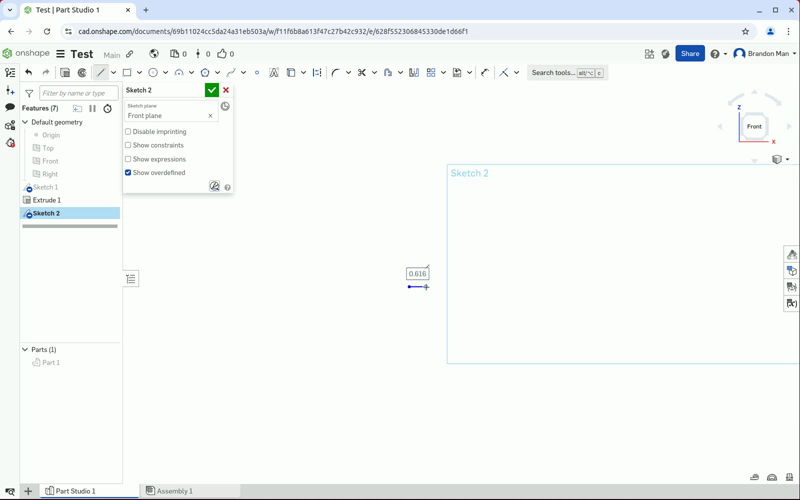
scroll(-6)
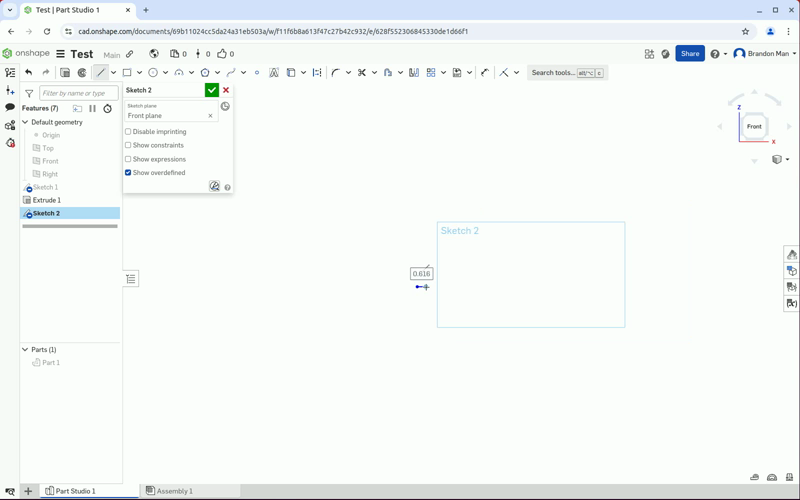
scroll(-6)
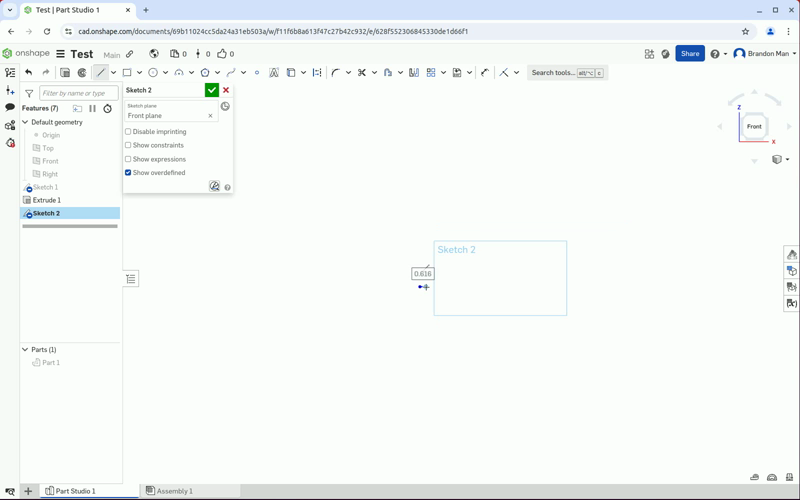
scroll(-6)
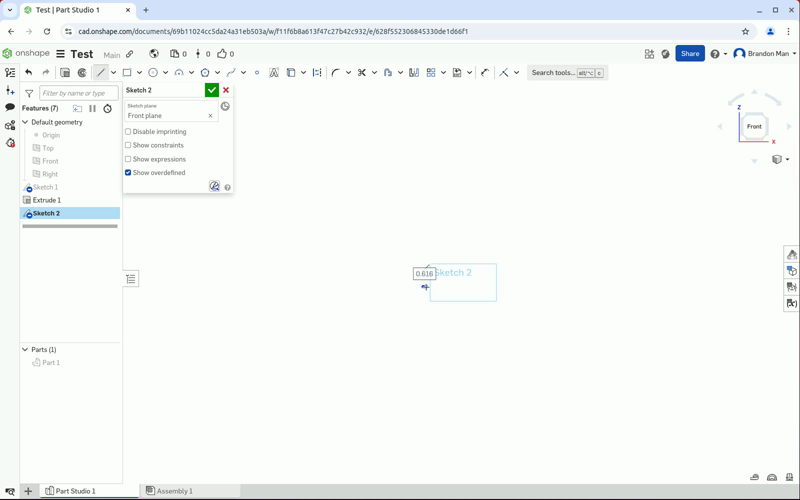
key_up(shift)
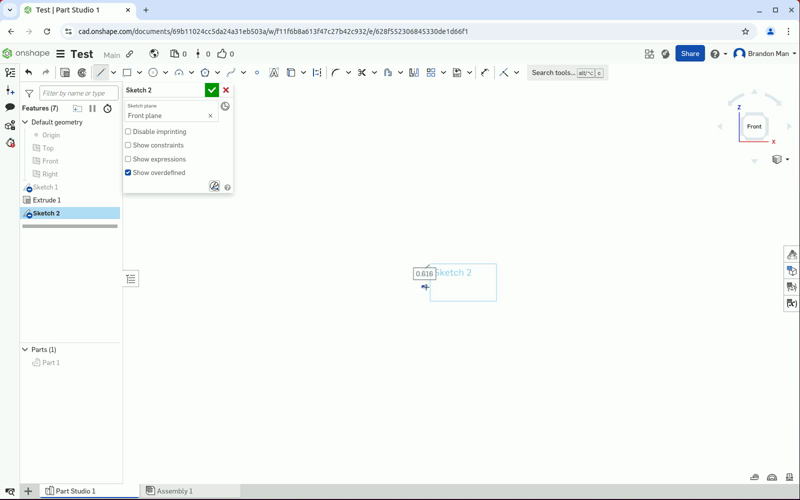
key_down(shift)
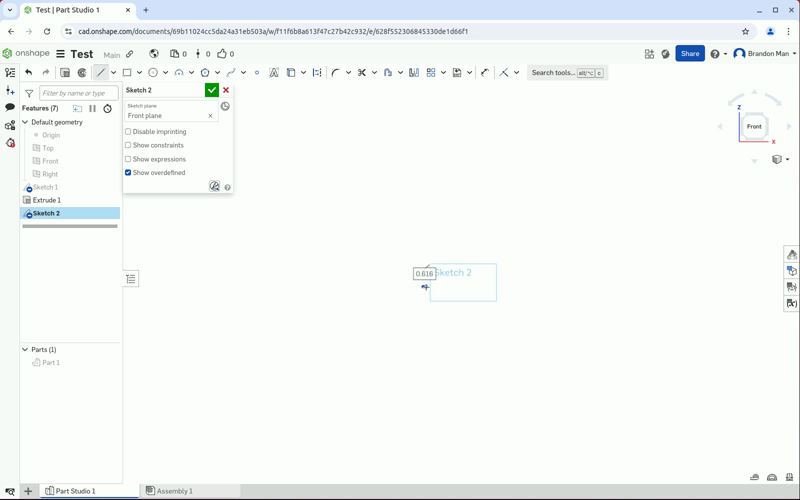
mouse_move(569, 286)
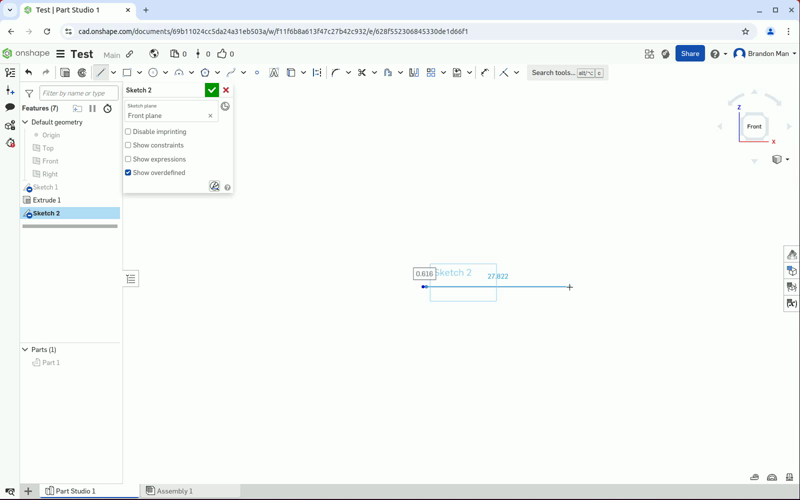
click(569, 286)
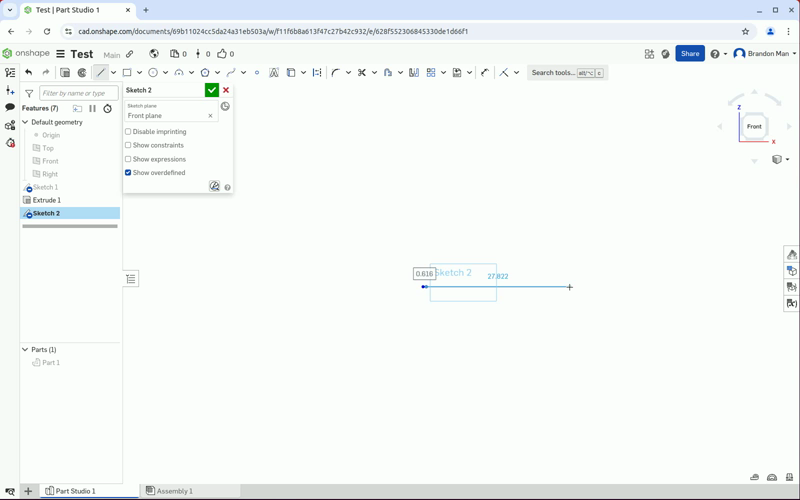
key_up(shift)
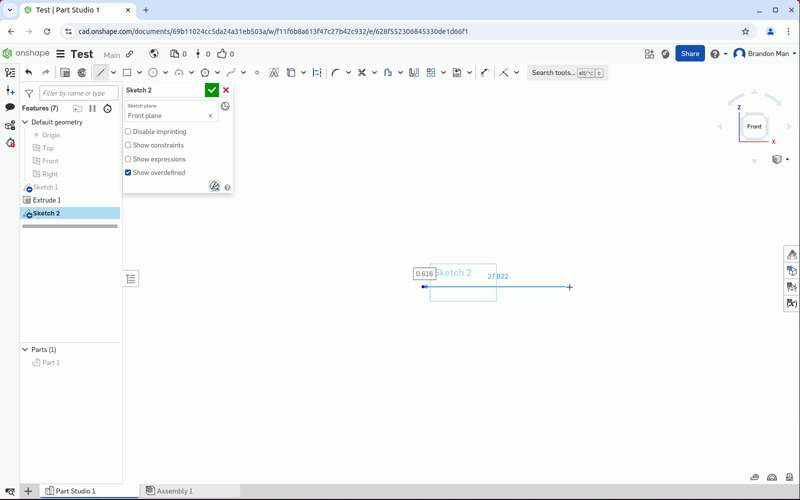
key_down(shift)
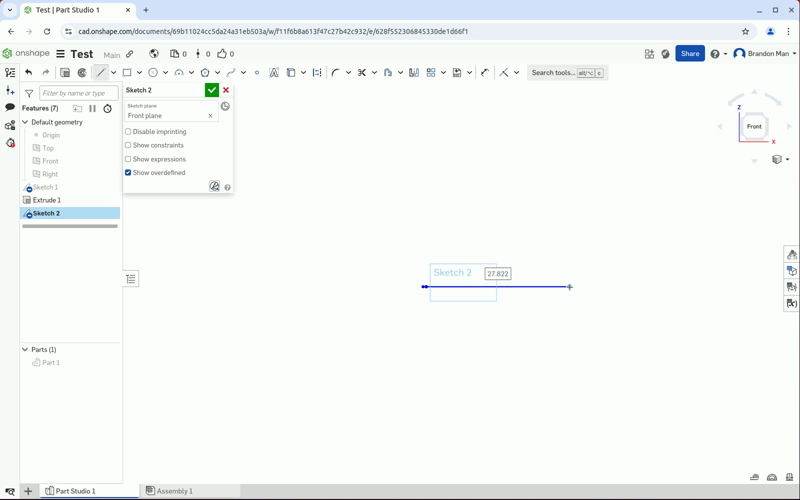
mouse_move(589, 286)
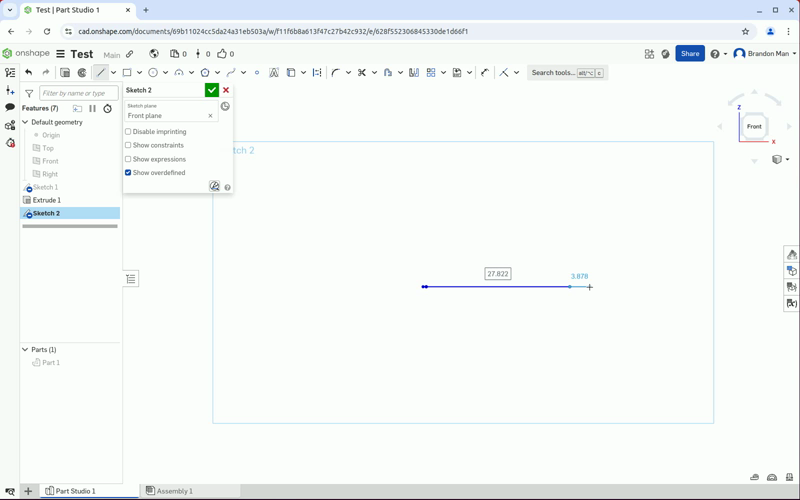
mouse_move(573, 286)
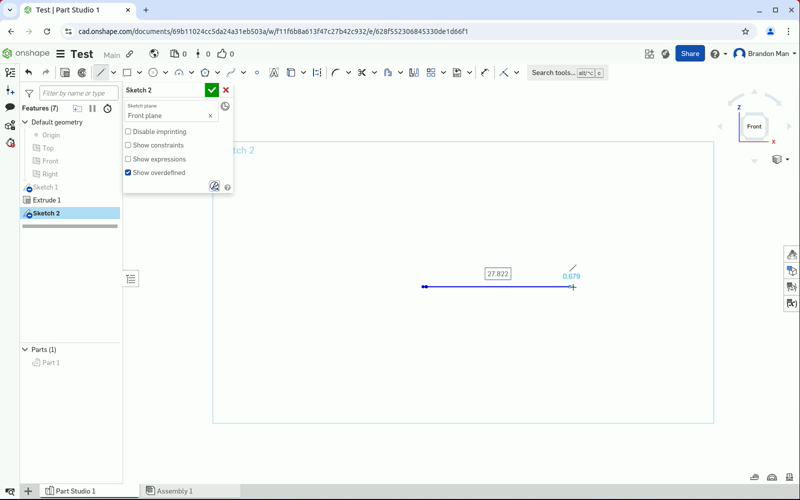
scroll(6)
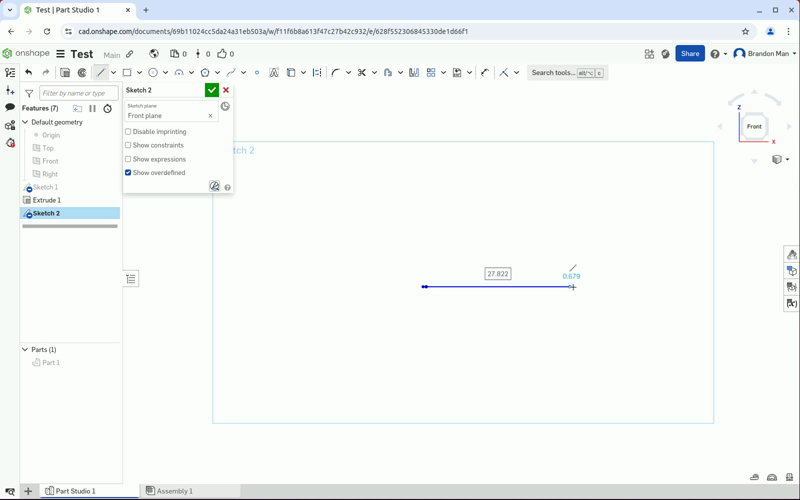
scroll(6)
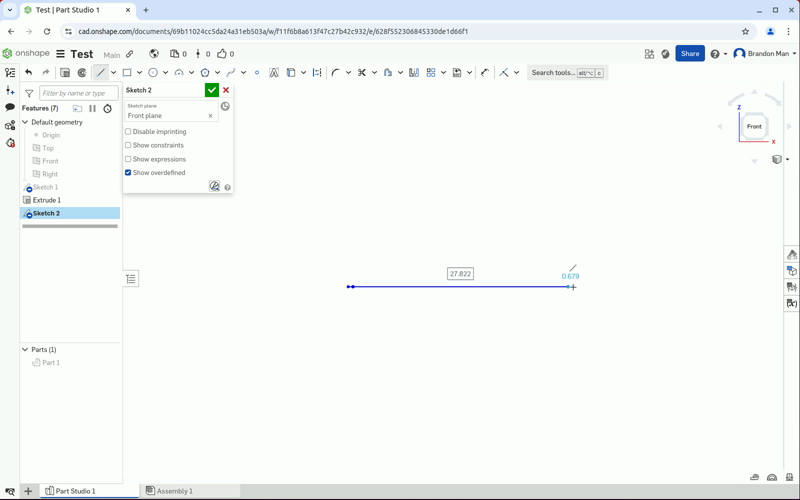
scroll(6)
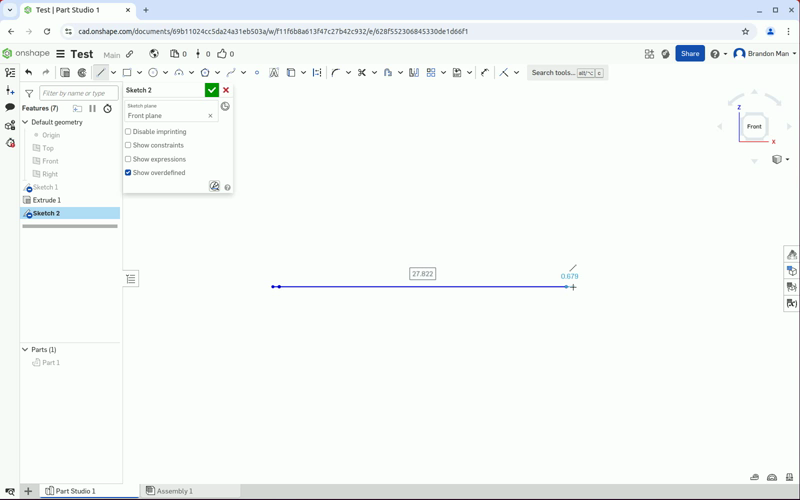
scroll(6)
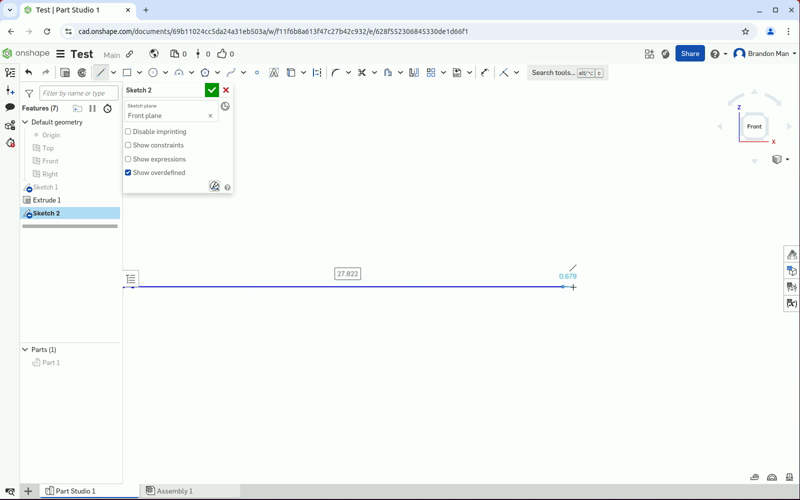
scroll(6)
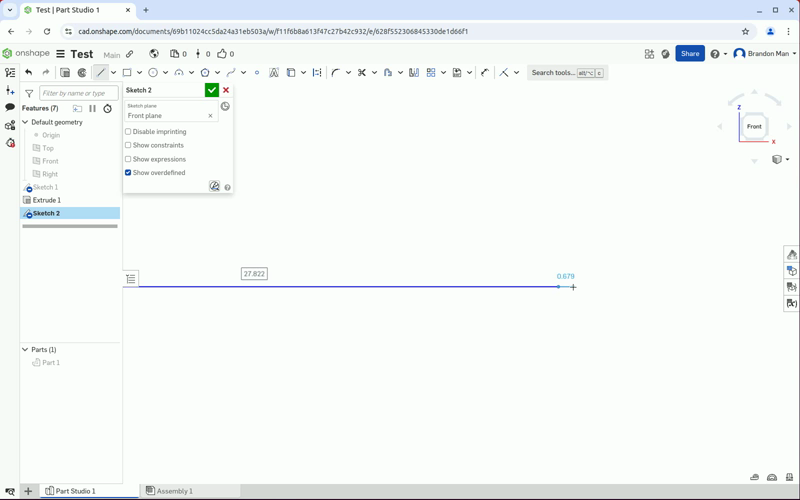
scroll(6)
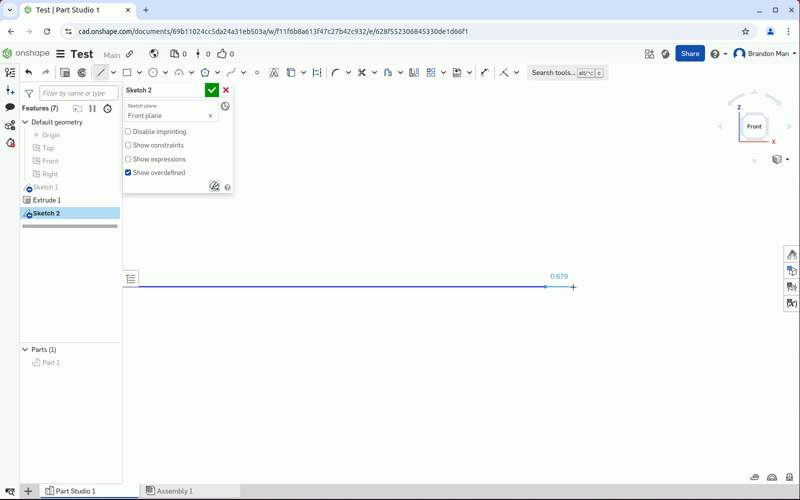
scroll(6)
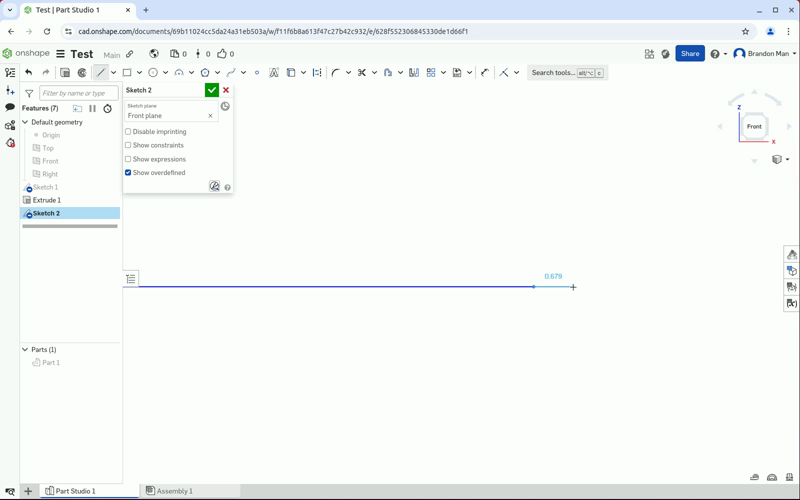
click(573, 286)
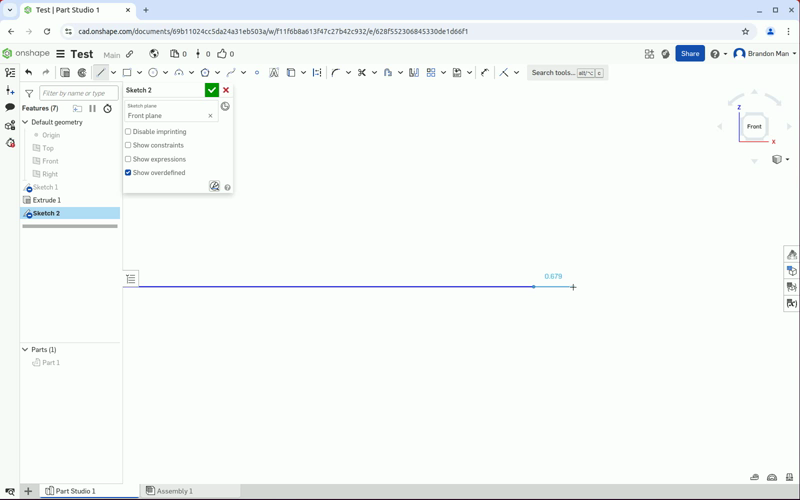
scroll(-6)
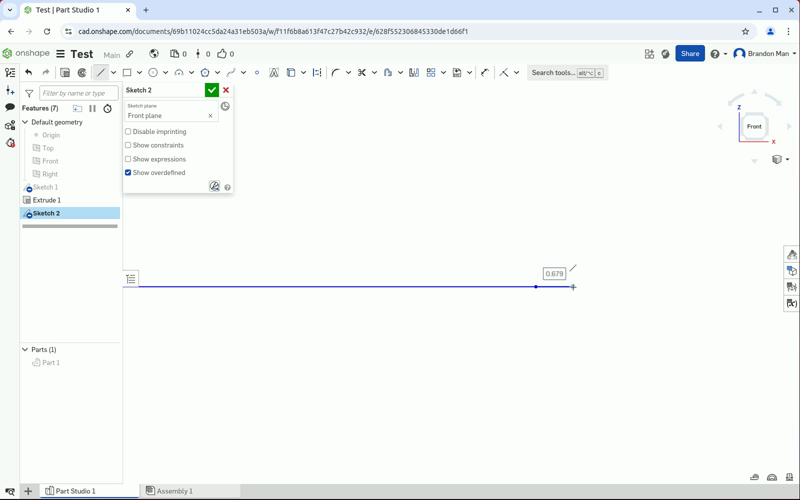
scroll(-6)
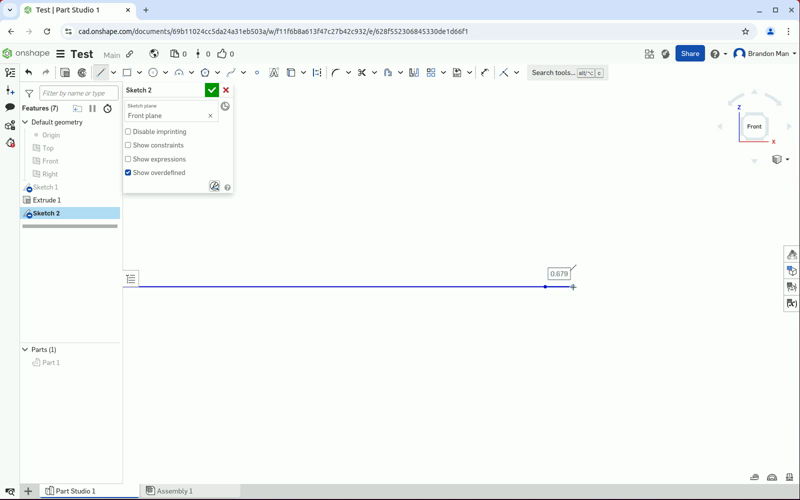
scroll(-6)
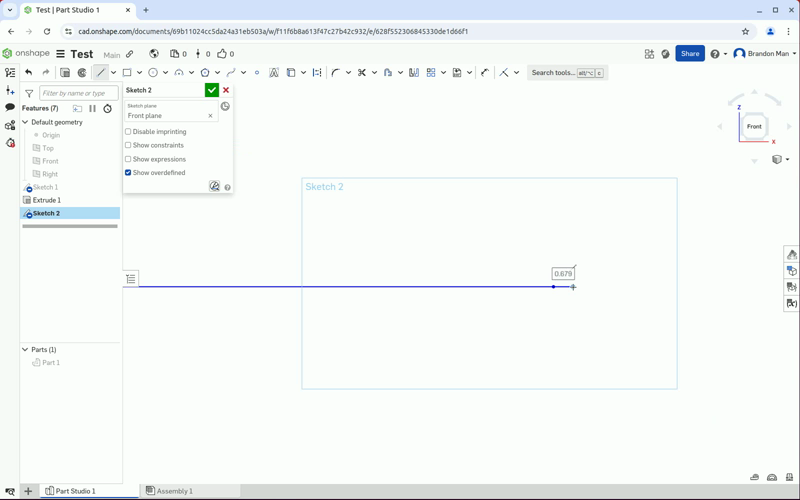
scroll(-6)
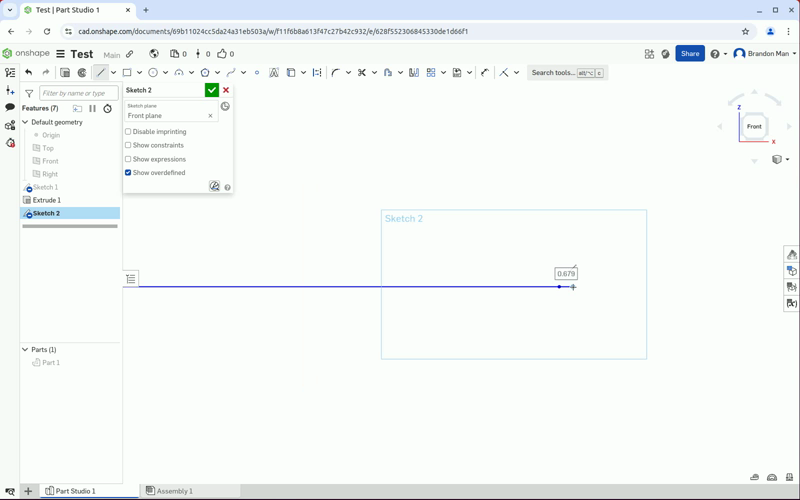
scroll(-6)
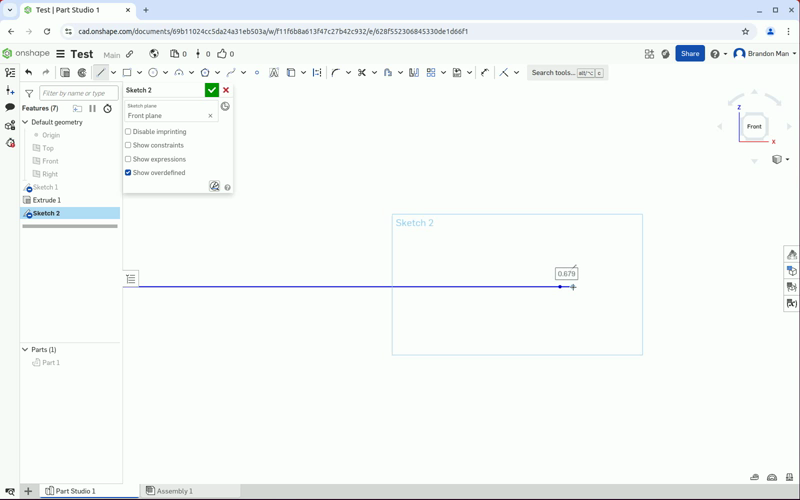
scroll(-6)
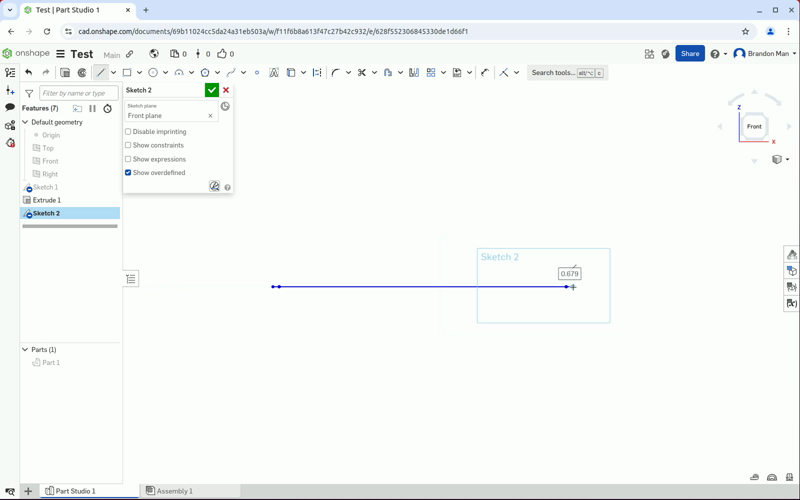
scroll(-6)
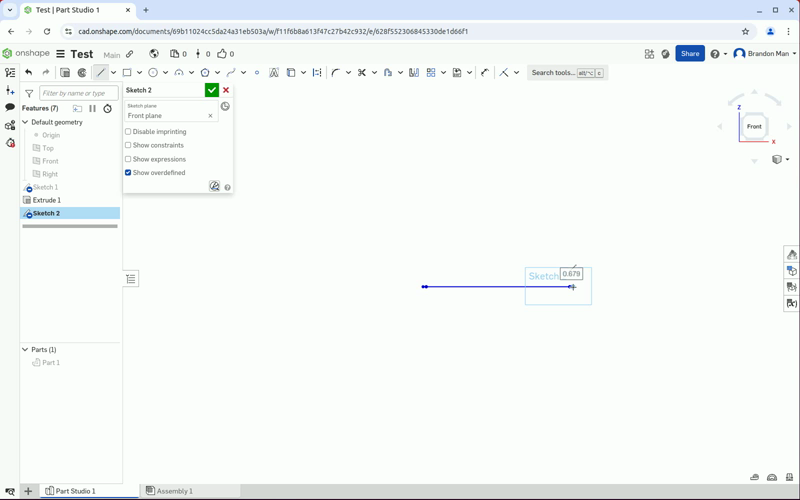
key_up(shift)
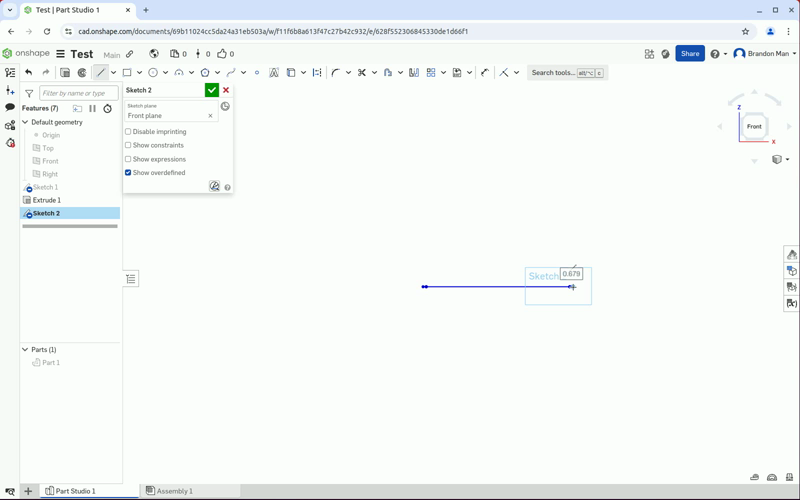
key_down(shift)
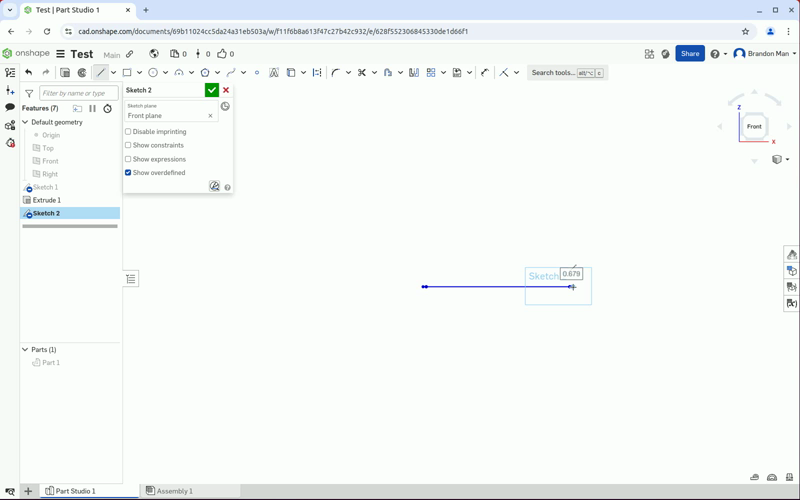
mouse_move(589, 286)
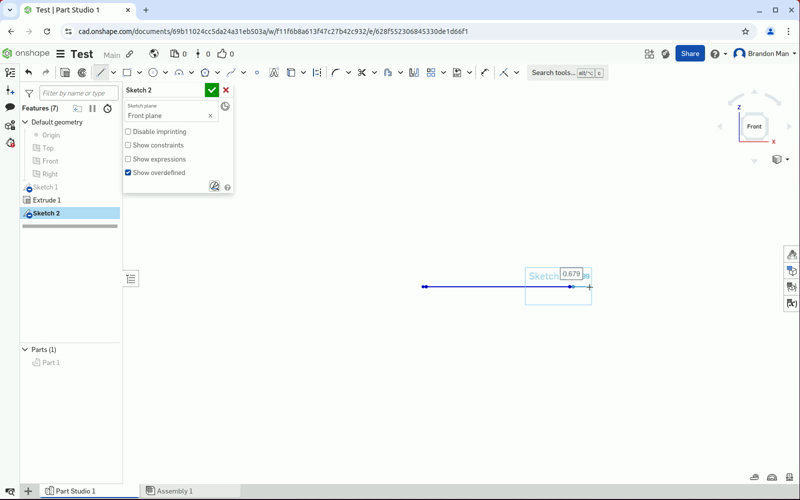
mouse_move(573, 284)
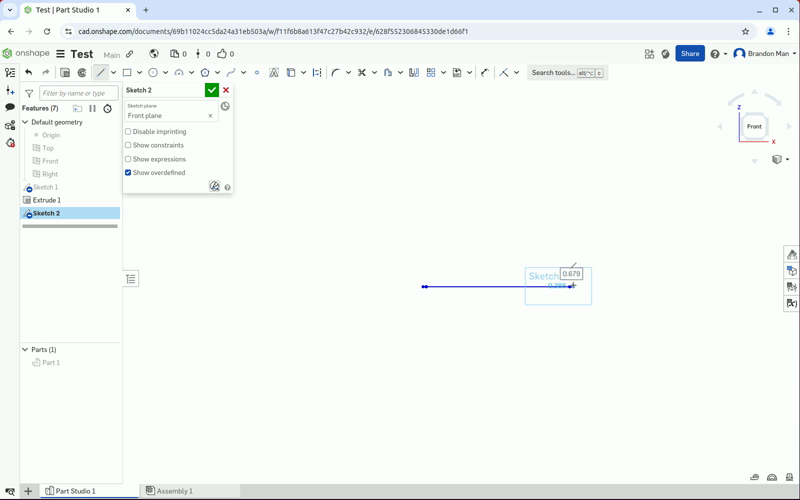
scroll(6)
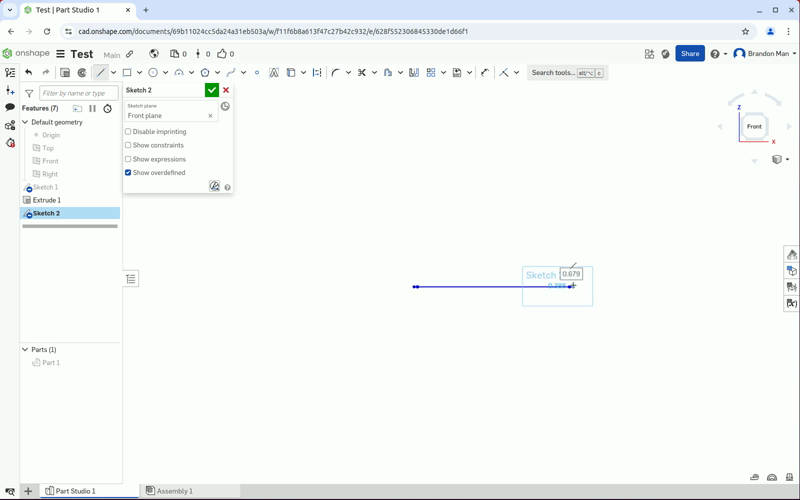
scroll(6)
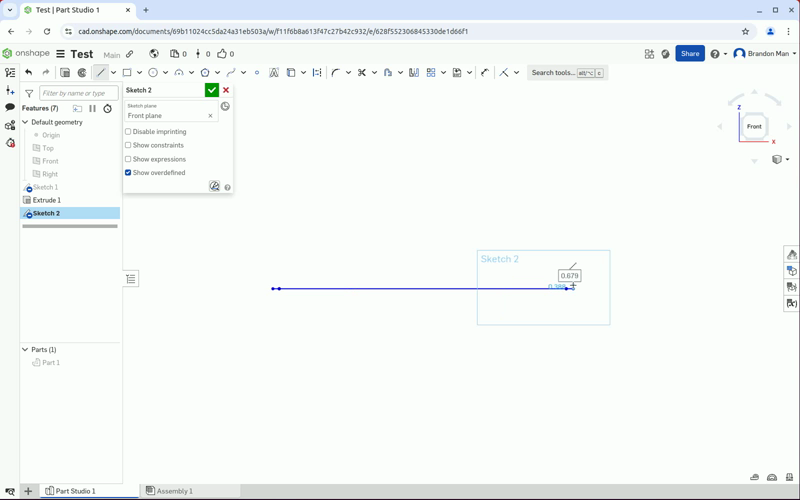
scroll(6)
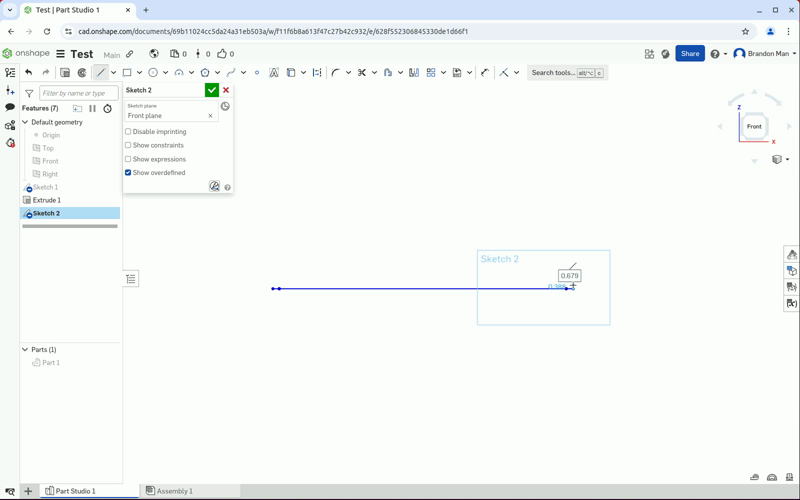
scroll(6)
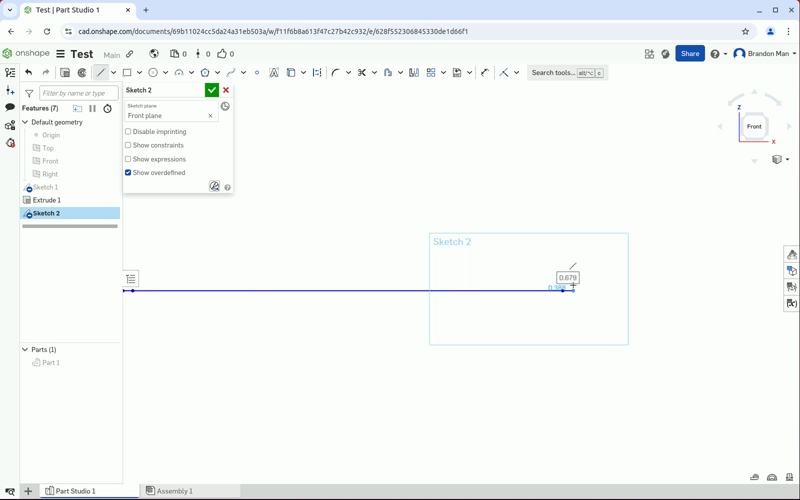
scroll(6)
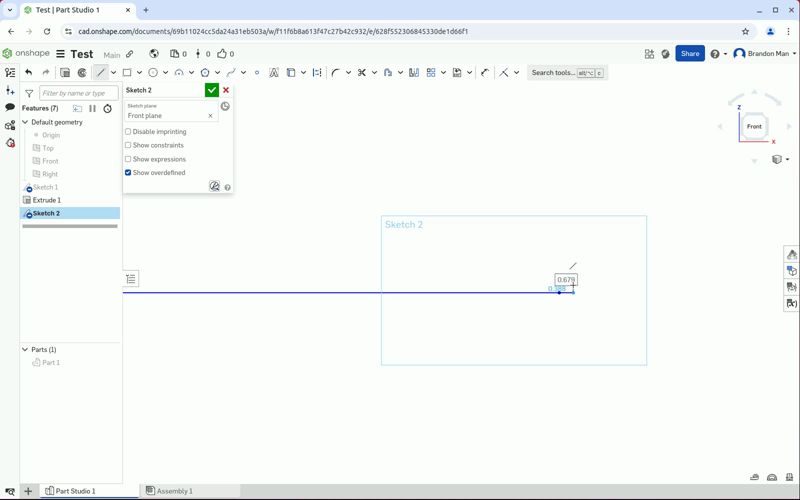
scroll(6)
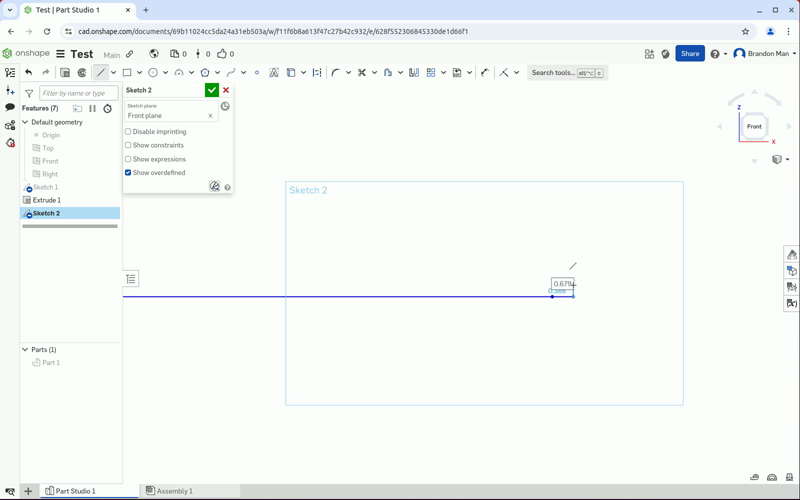
scroll(6)
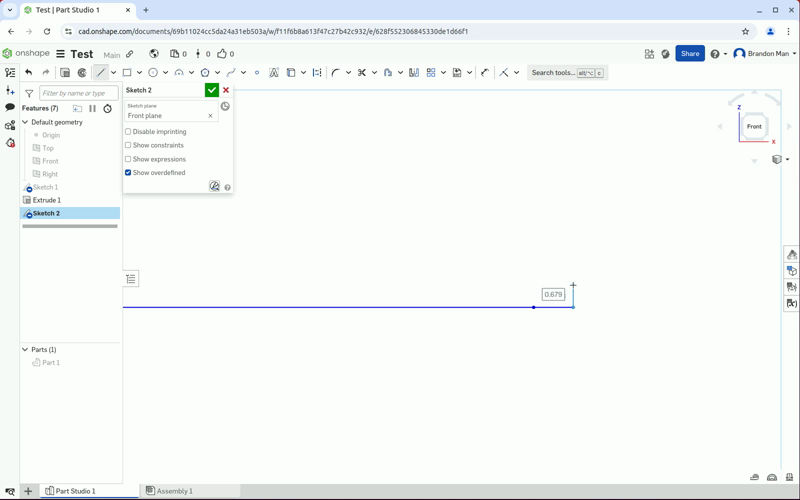
click(573, 284)
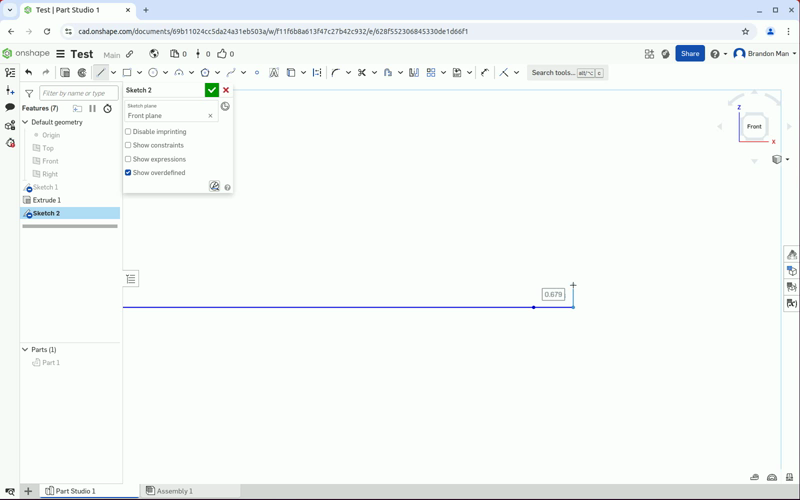
scroll(-6)
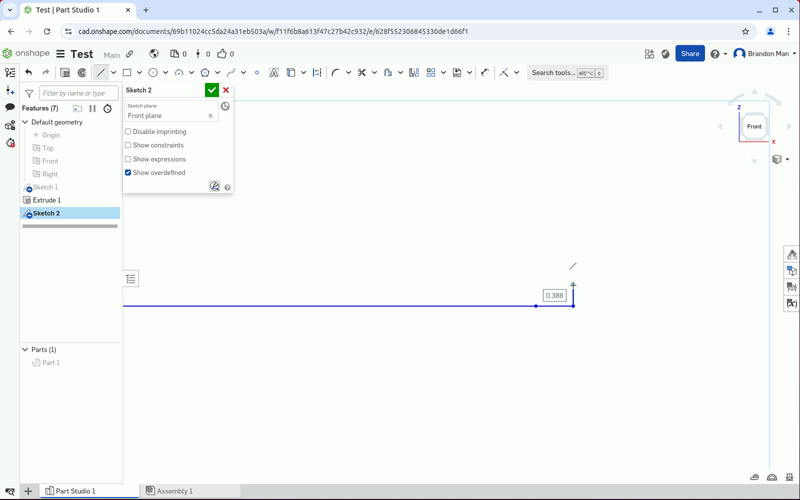
scroll(-6)
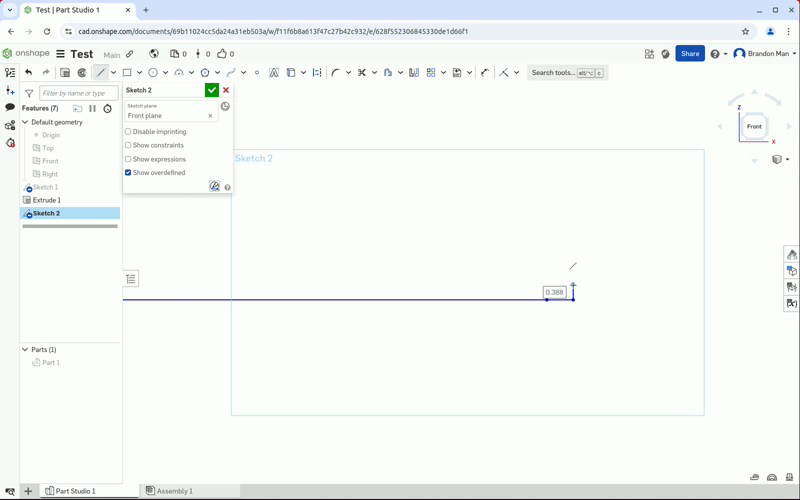
scroll(-6)
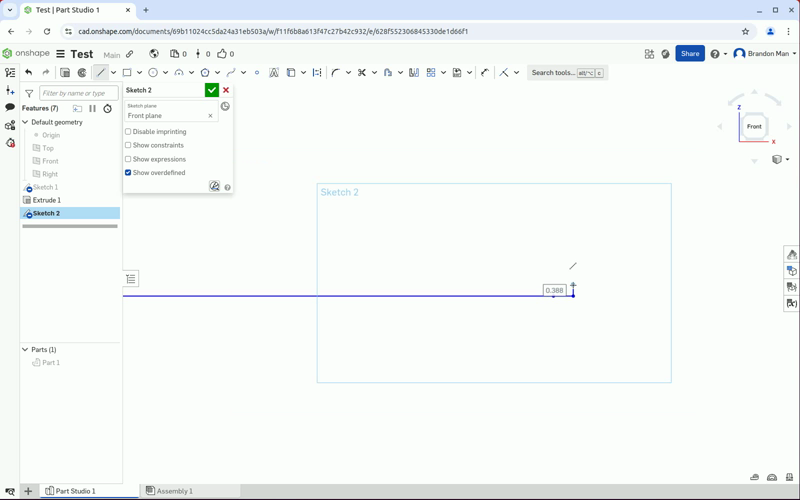
scroll(-6)
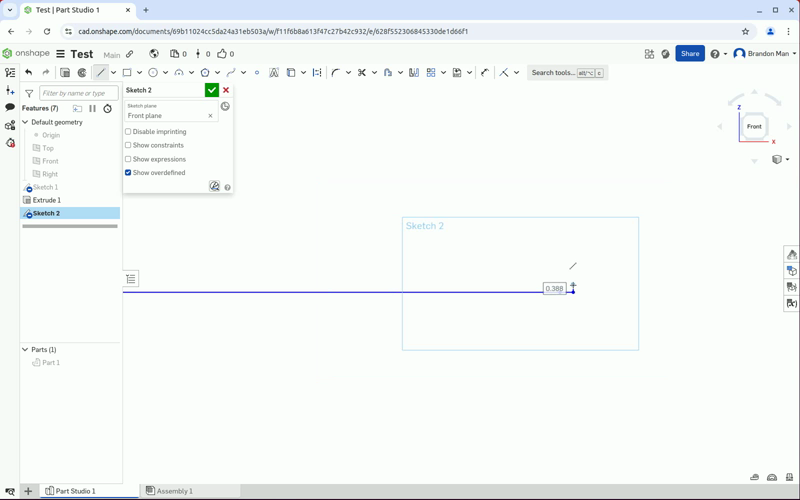
scroll(-6)
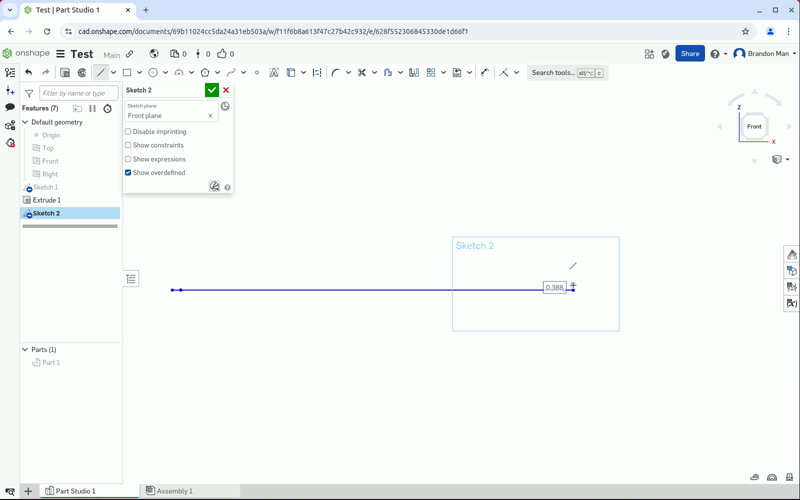
scroll(-6)
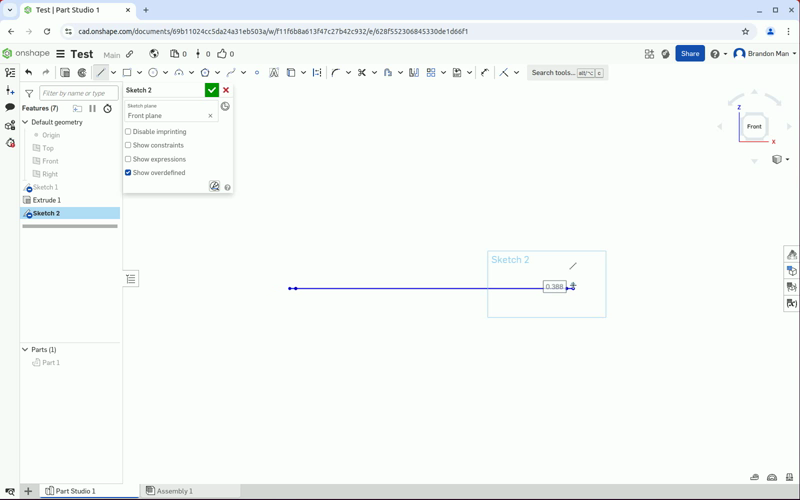
scroll(-6)
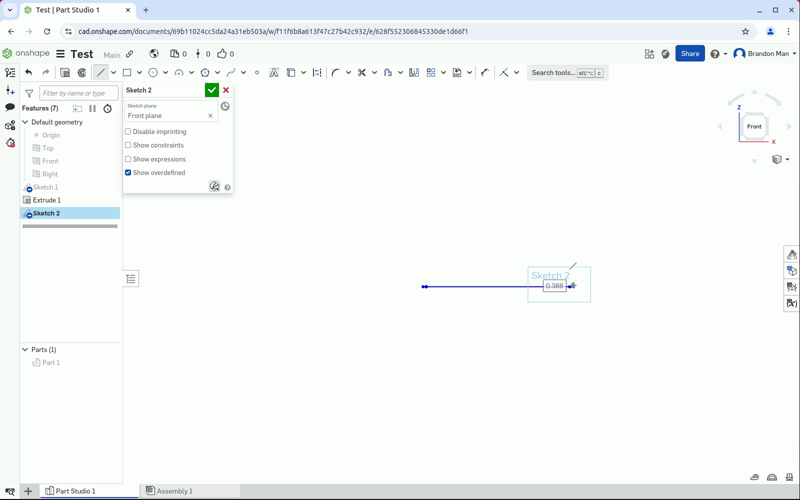
key_up(shift)
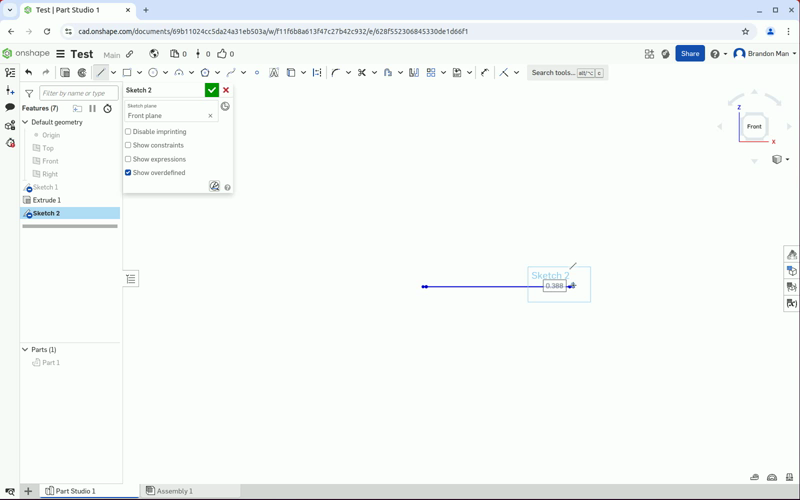
key_down(shift)
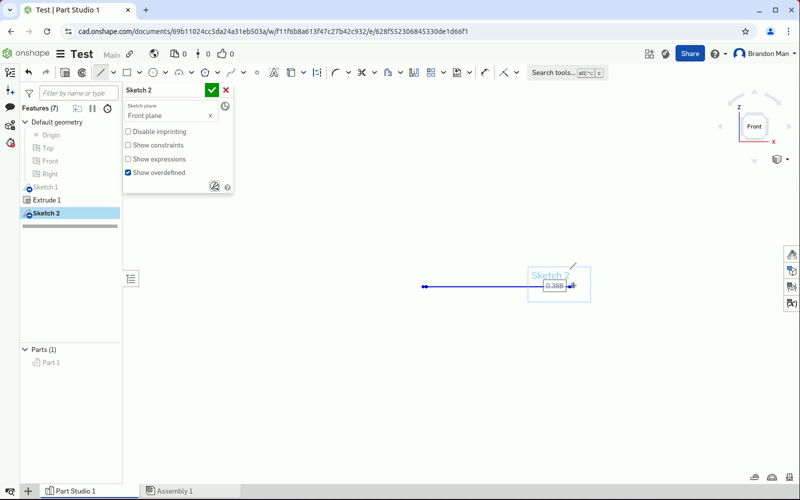
mouse_move(589, 284)
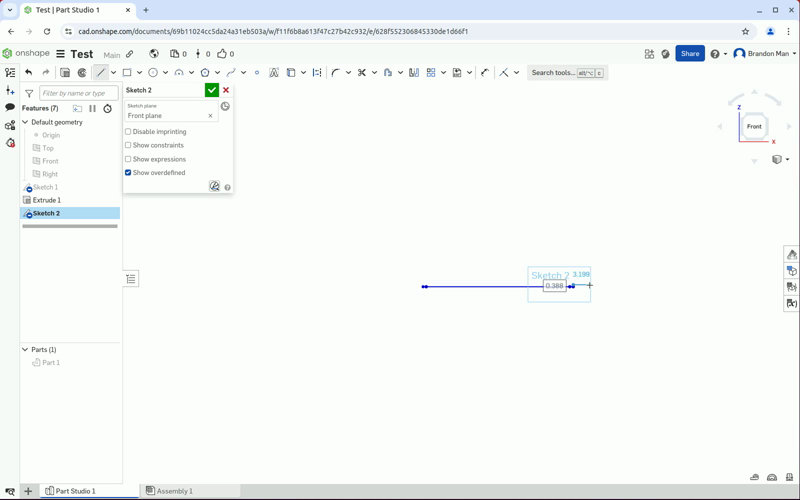
mouse_move(555, 284)
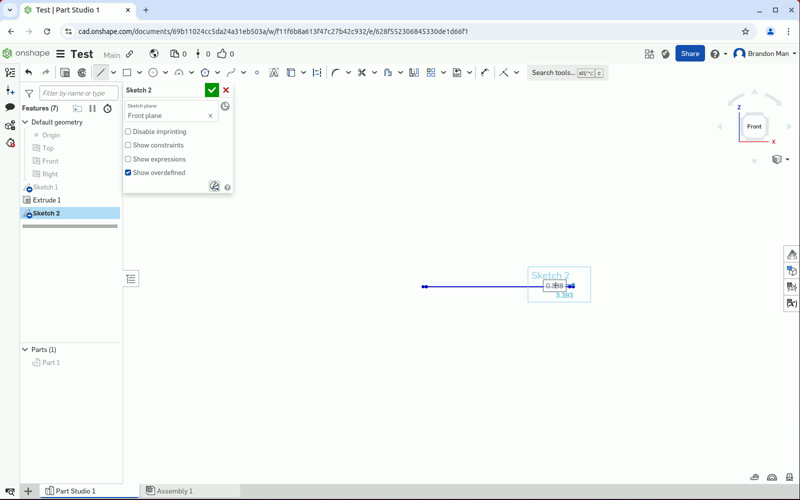
click(555, 284)
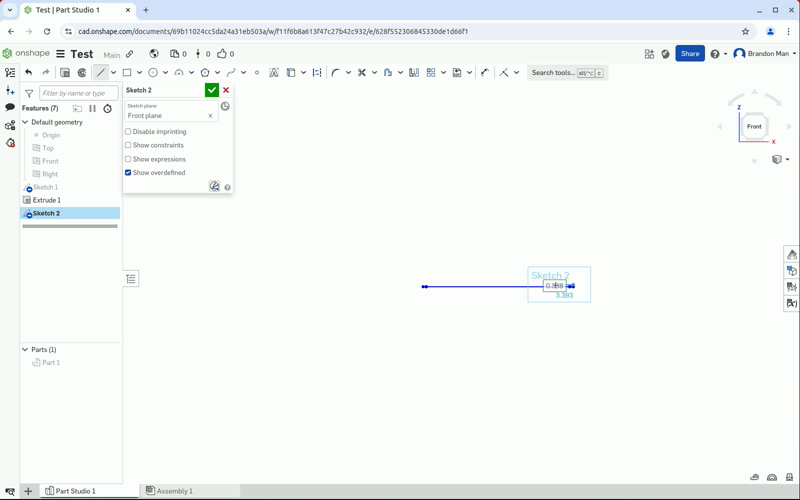
key_up(shift)
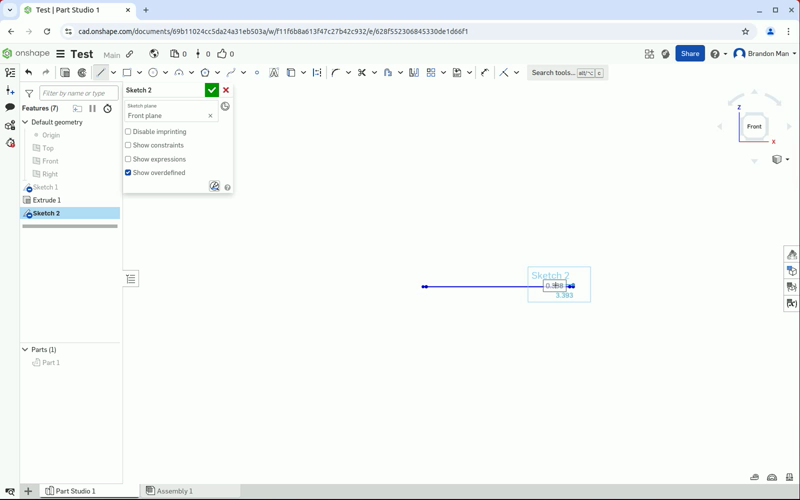
key_down(shift)
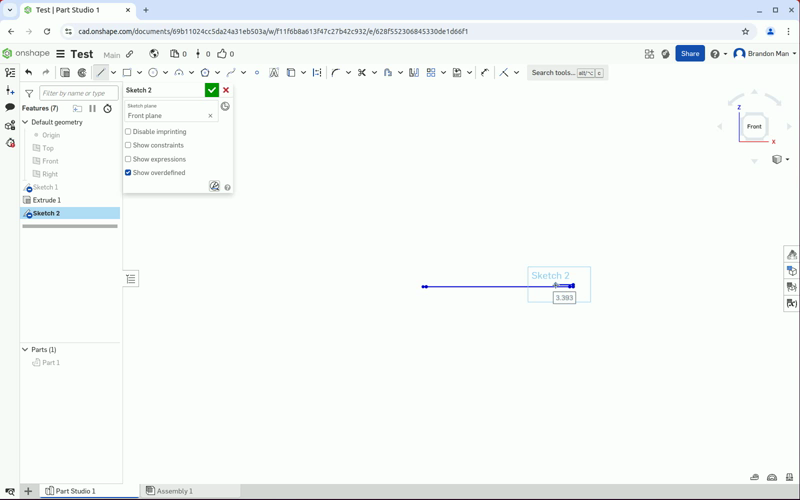
mouse_move(440, 284)
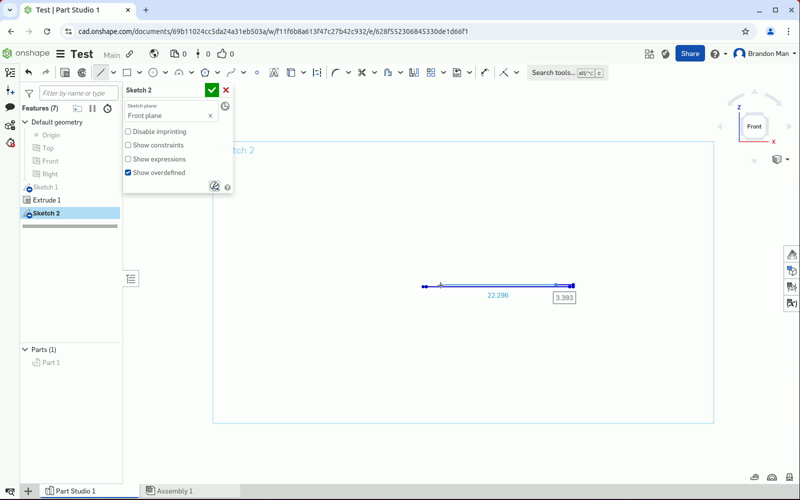
click(440, 284)
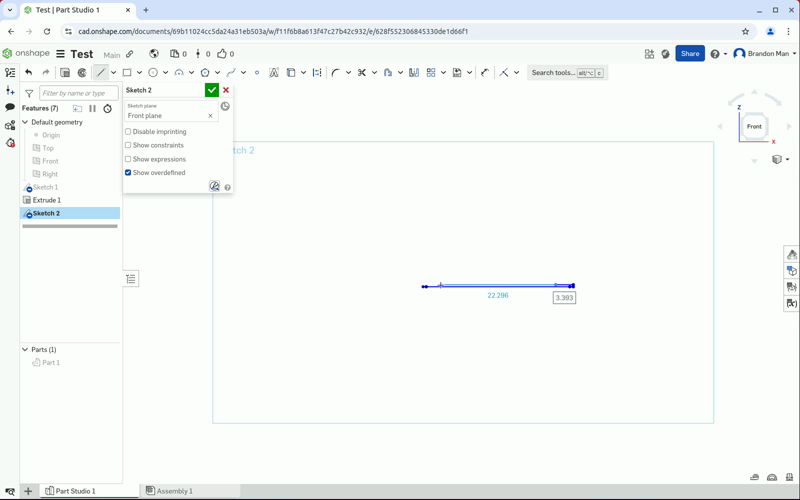
key_up(shift)
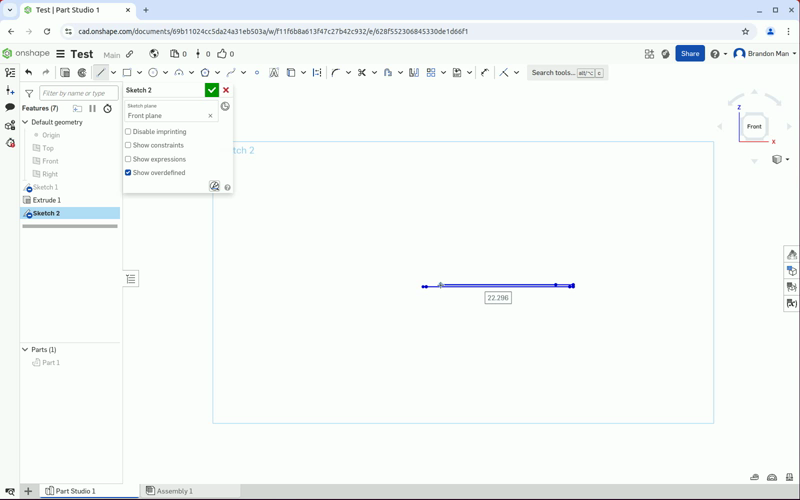
key_down(shift)
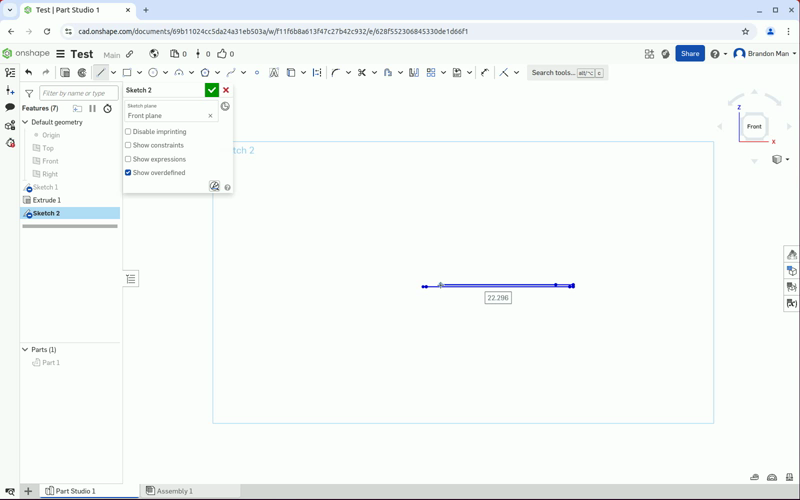
mouse_move(470, 284)
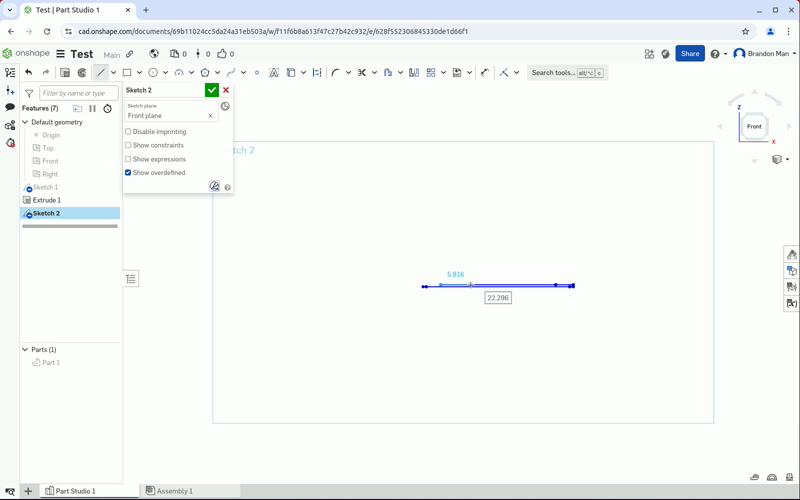
mouse_move(423, 284)
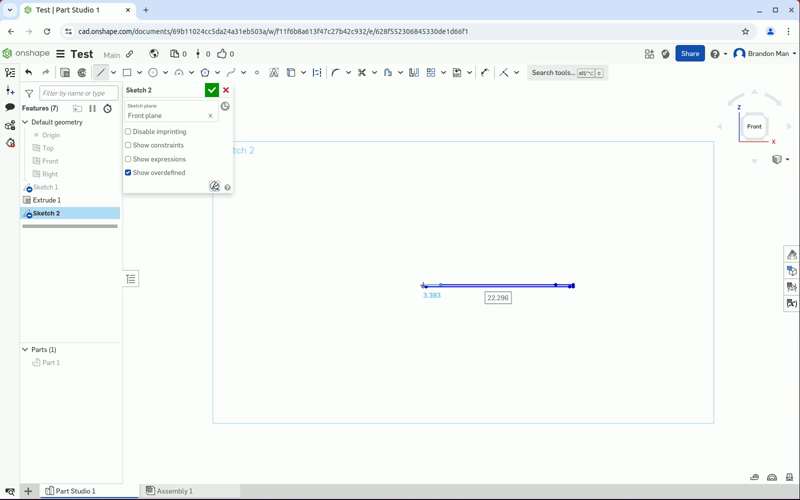
scroll(6)
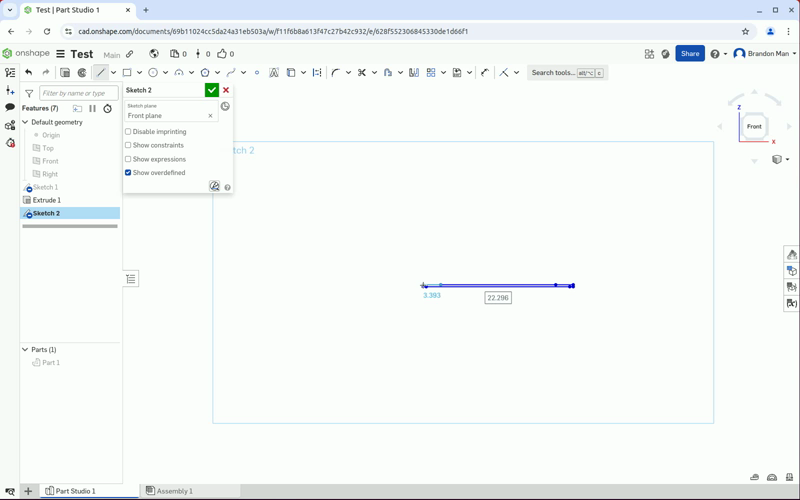
scroll(6)
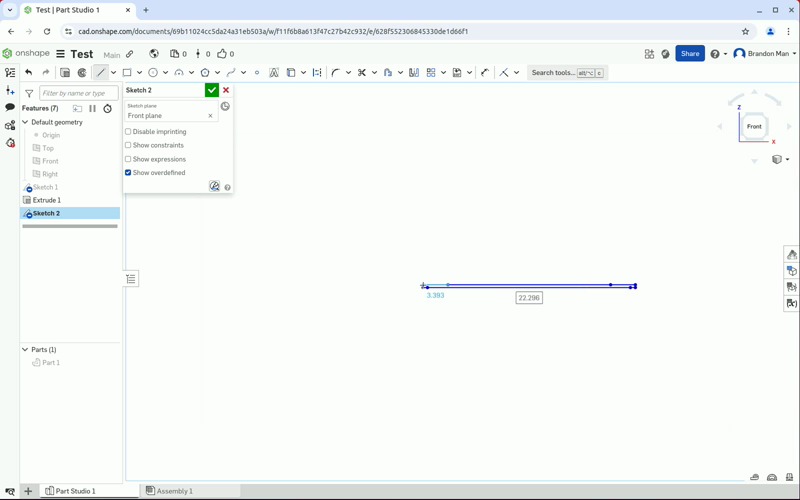
scroll(6)
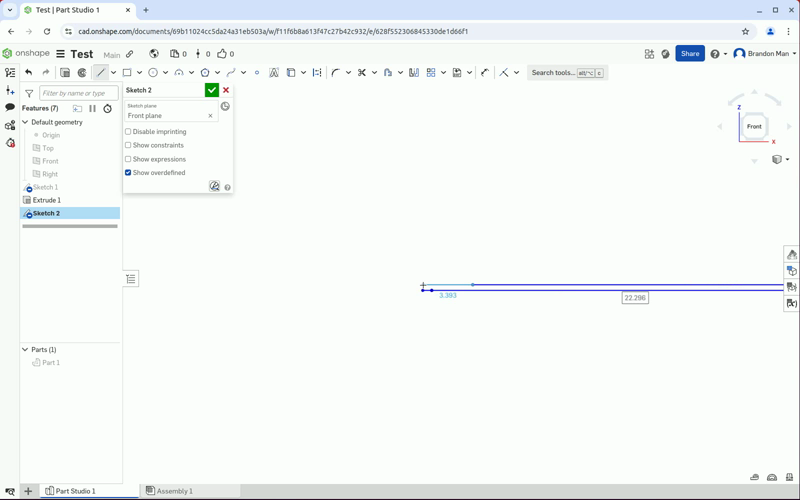
scroll(6)
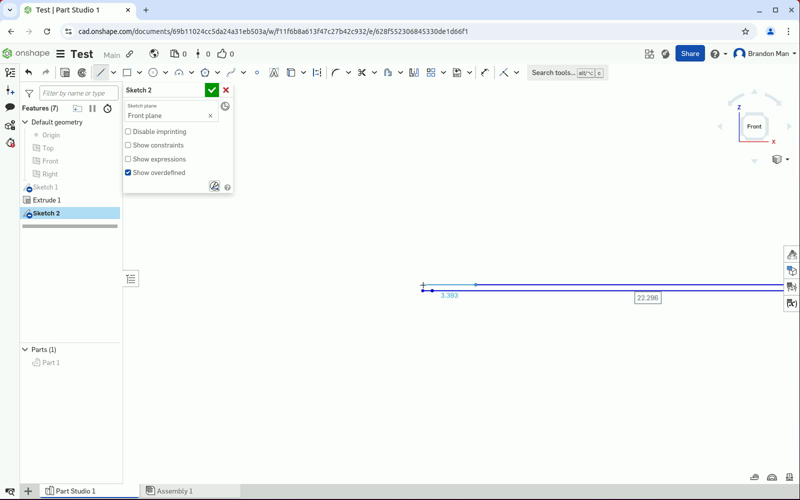
scroll(6)
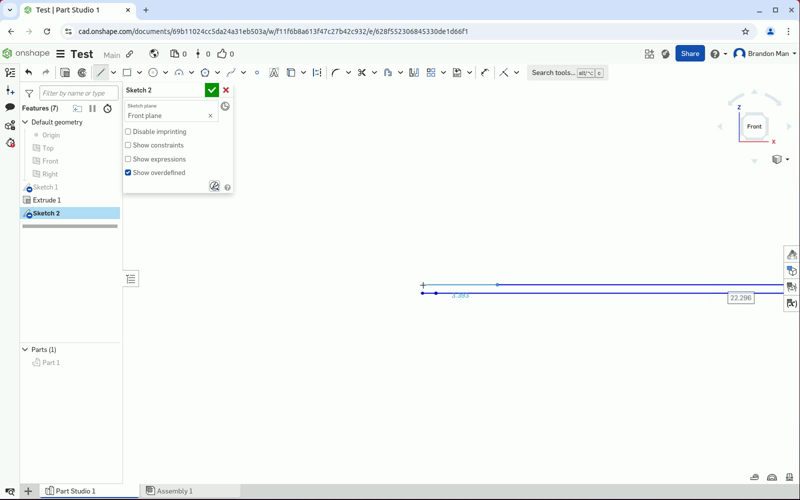
scroll(6)
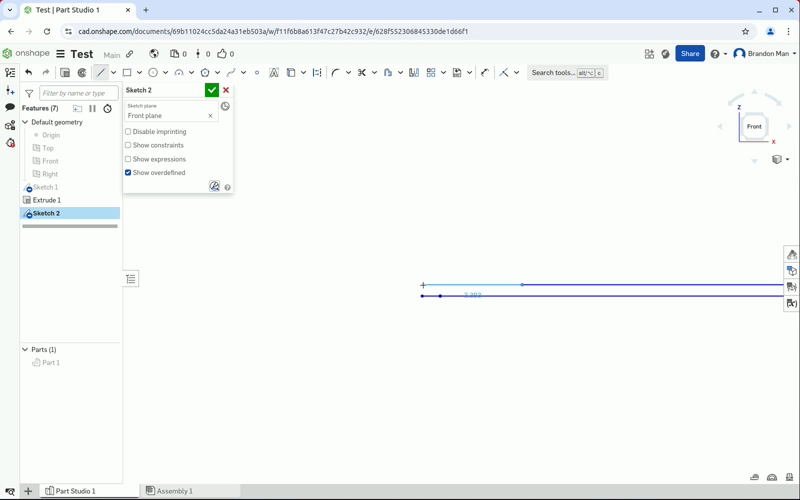
scroll(6)
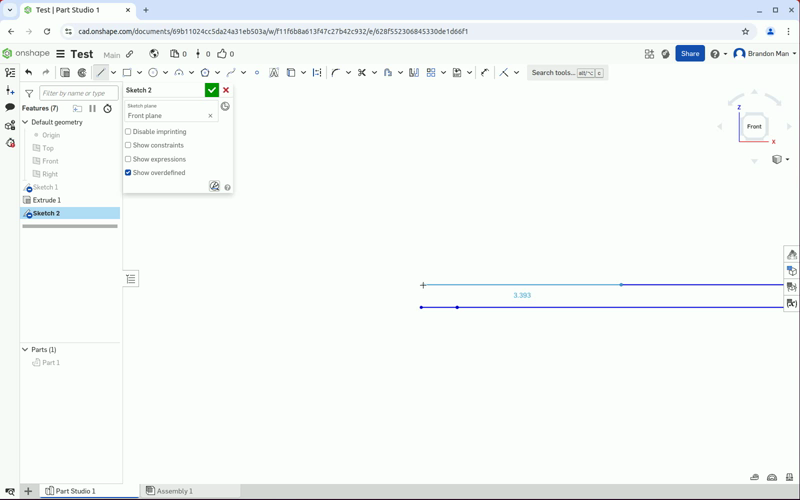
click(423, 284)
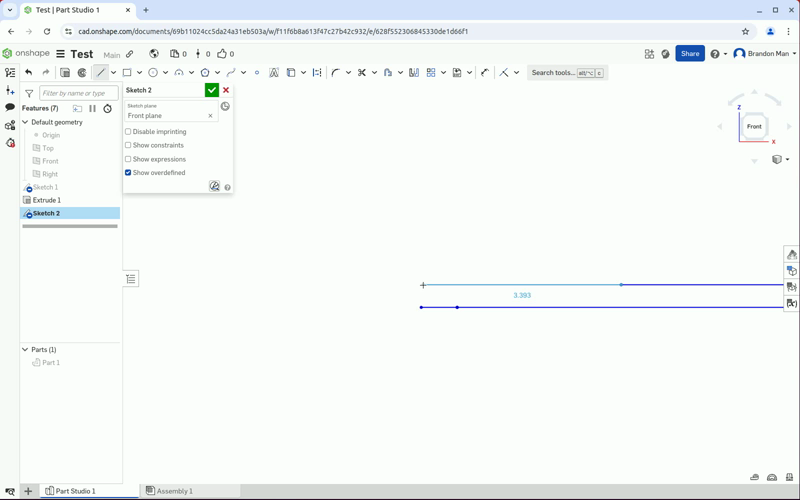
scroll(-6)
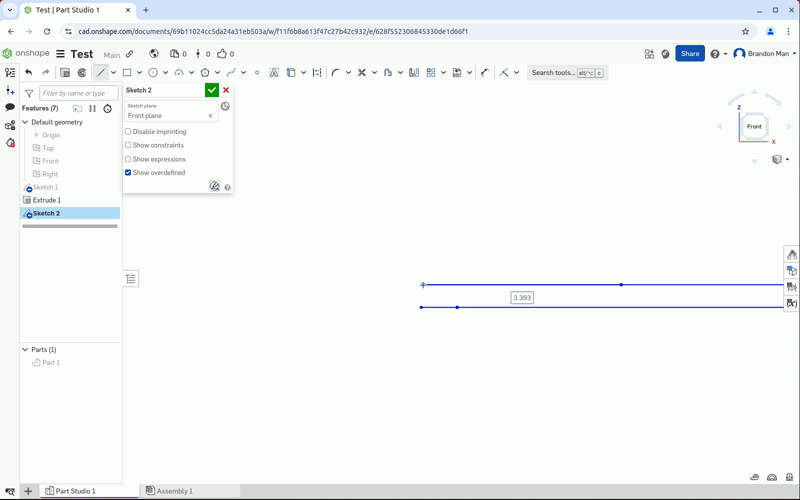
scroll(-6)
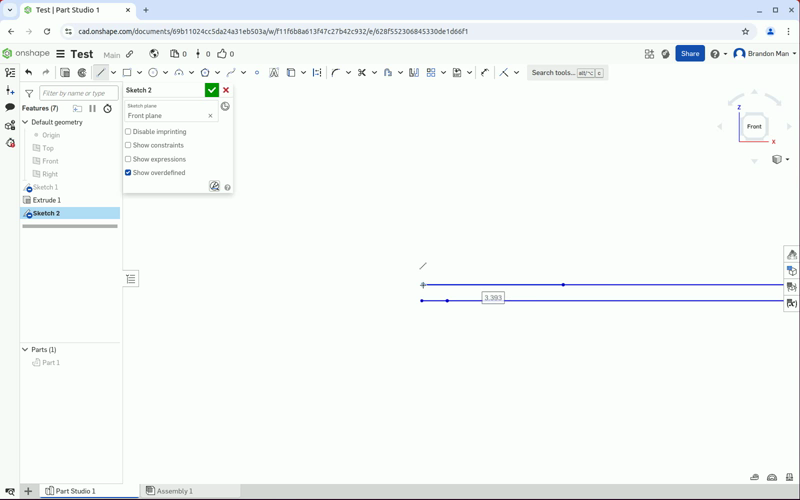
scroll(-6)
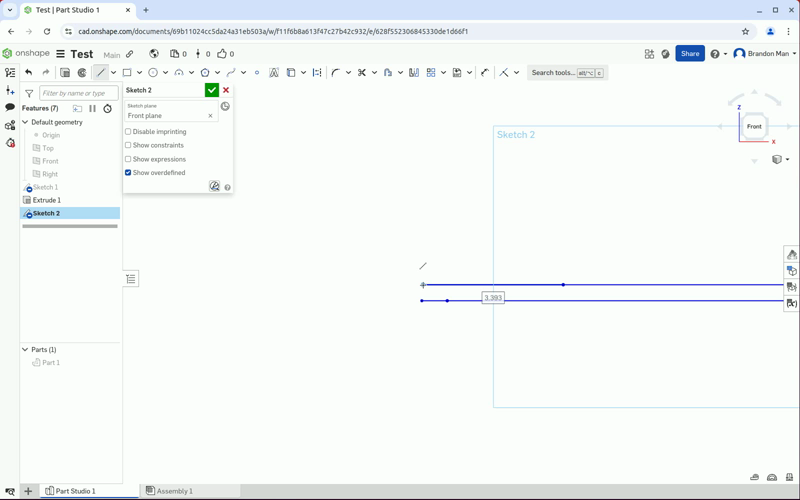
scroll(-6)
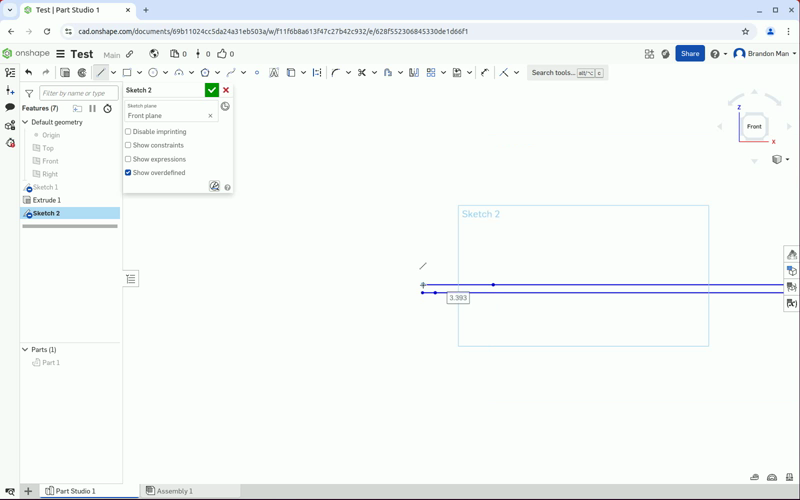
scroll(-6)
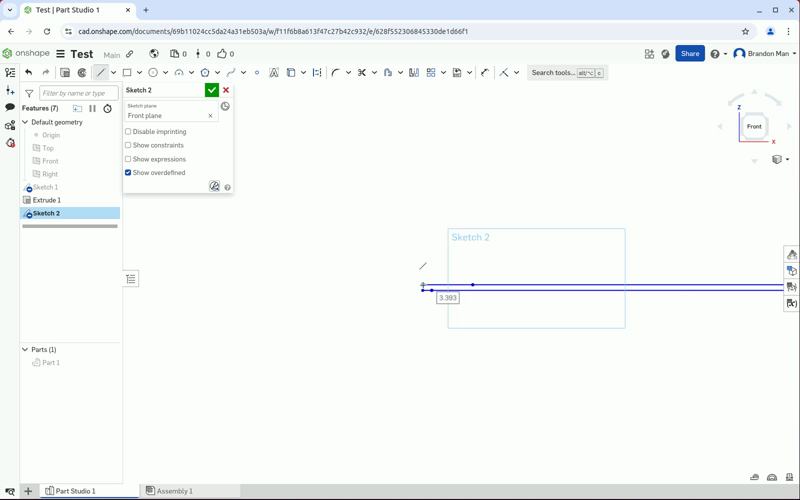
scroll(-6)
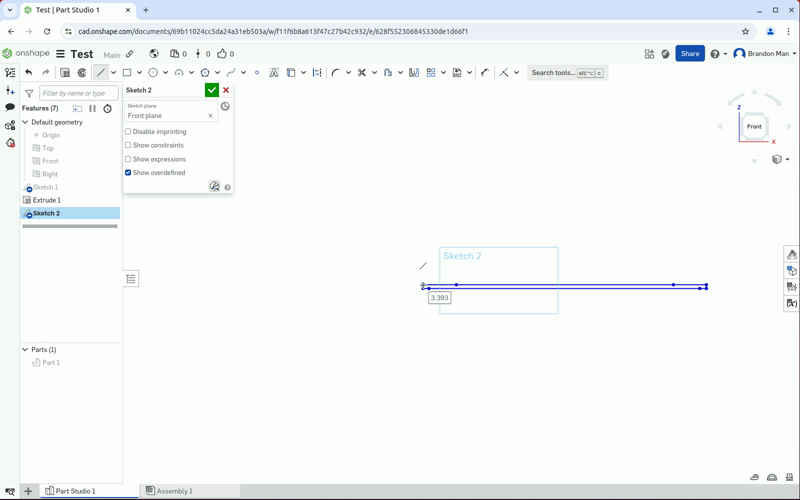
scroll(-6)
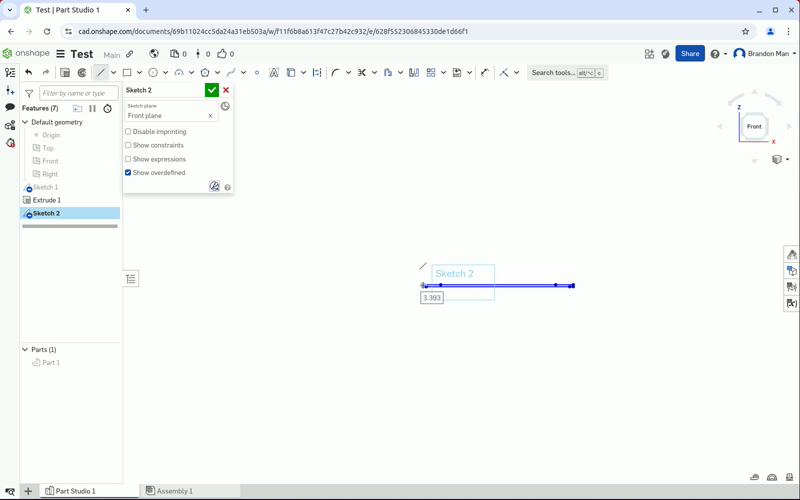
key_up(shift)
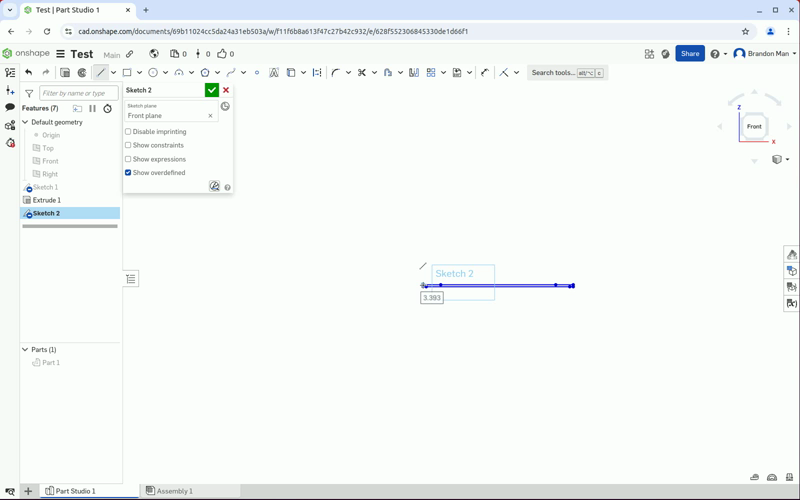
mouse_move(453, 284)
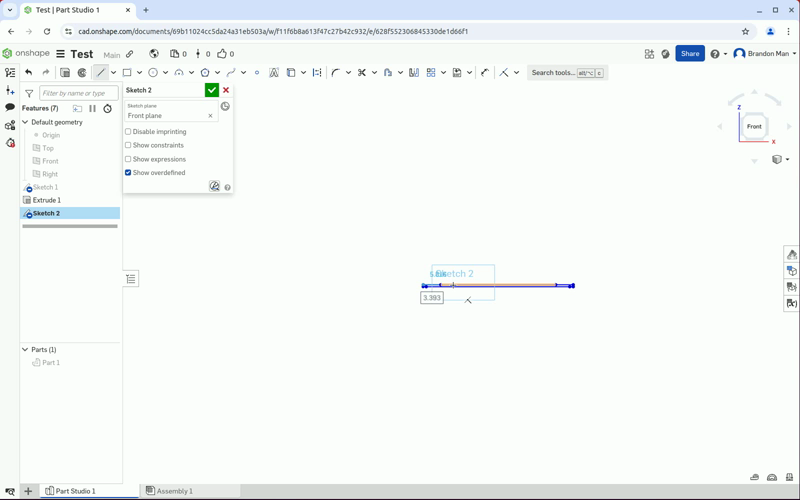
key_down(shift)
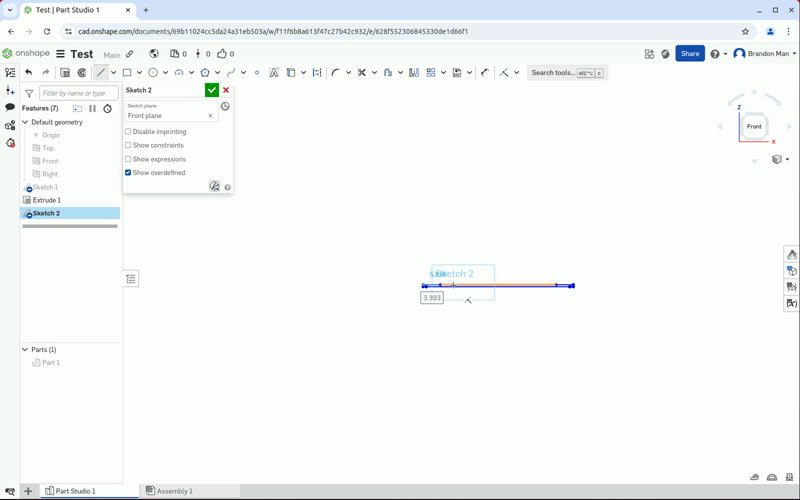
mouse_move(423, 286)
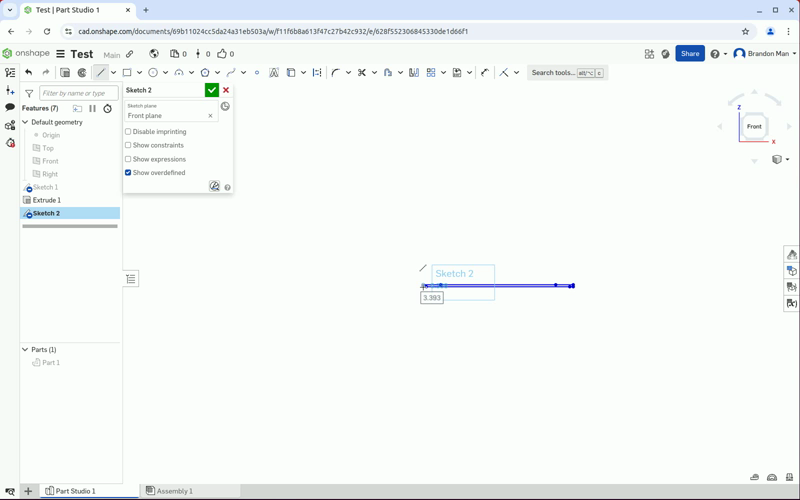
scroll(6)
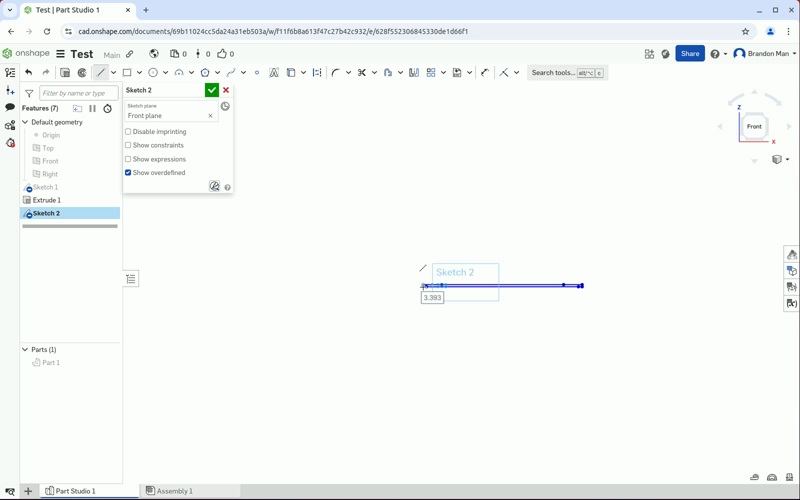
scroll(6)
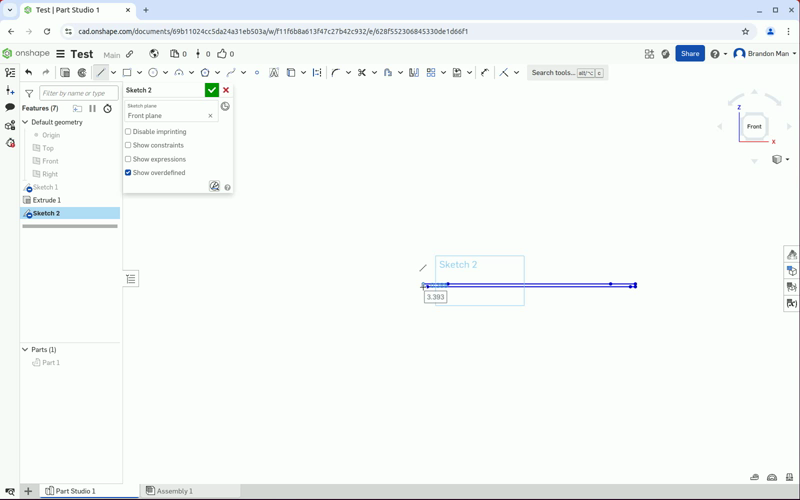
scroll(6)
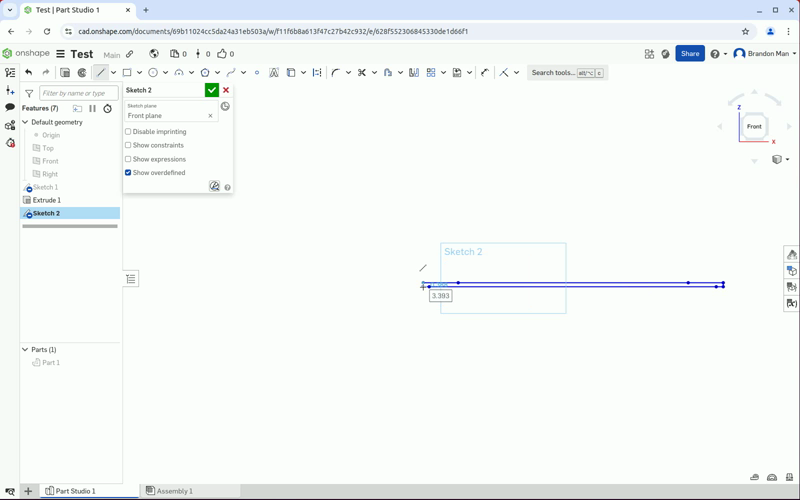
scroll(6)
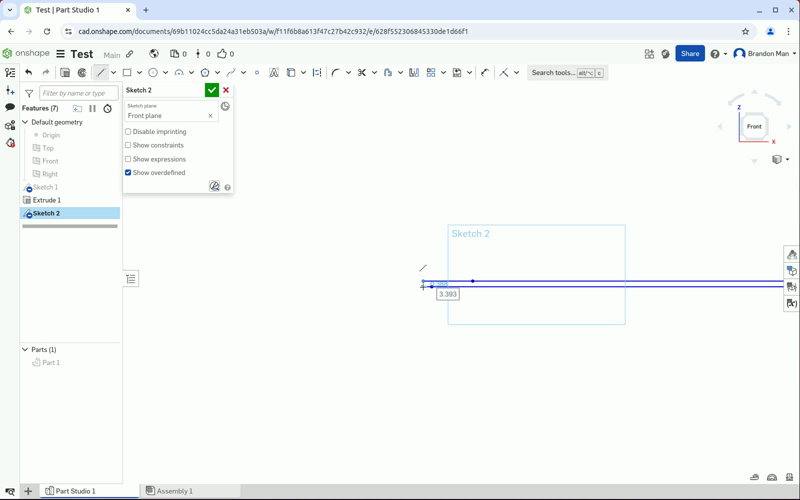
scroll(6)
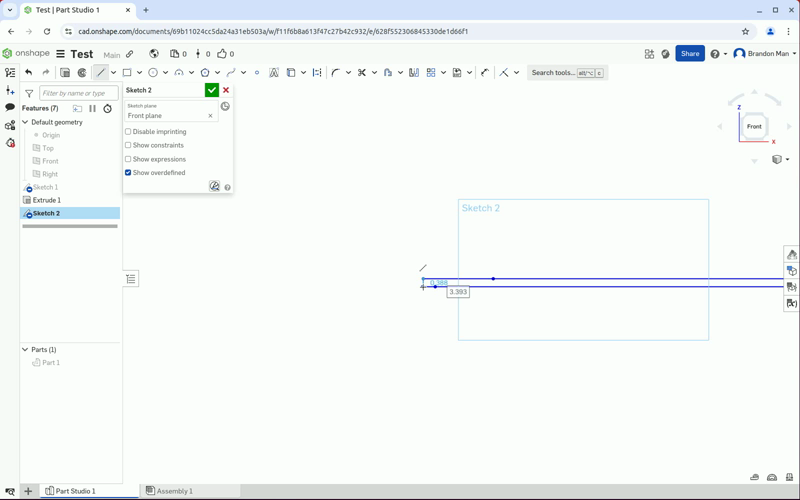
scroll(6)
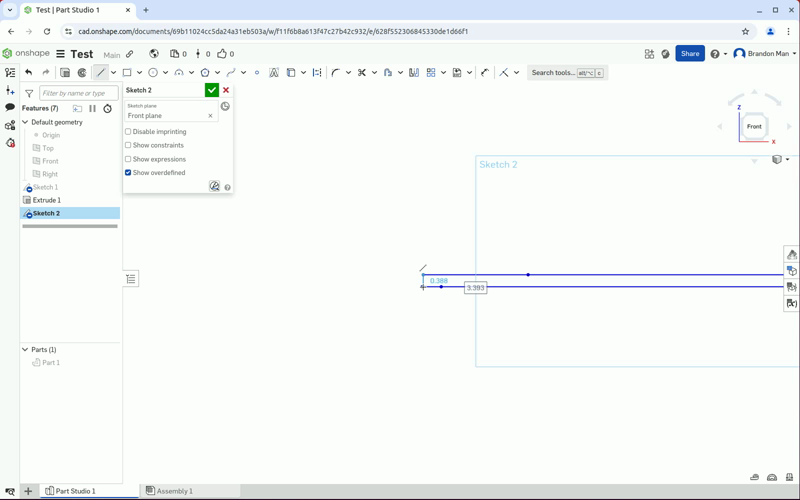
scroll(6)
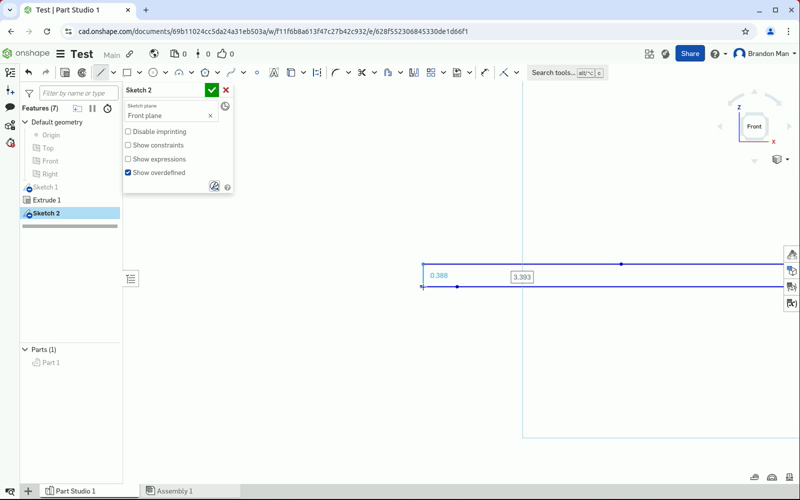
key_up(shift)
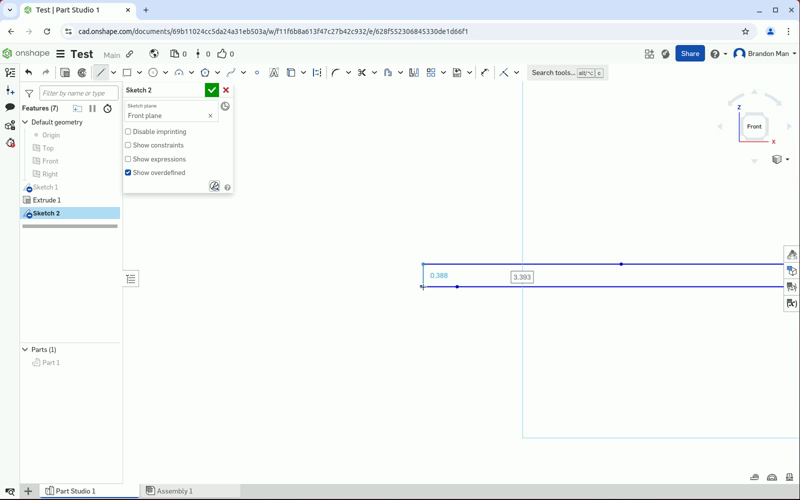
click(423, 286)
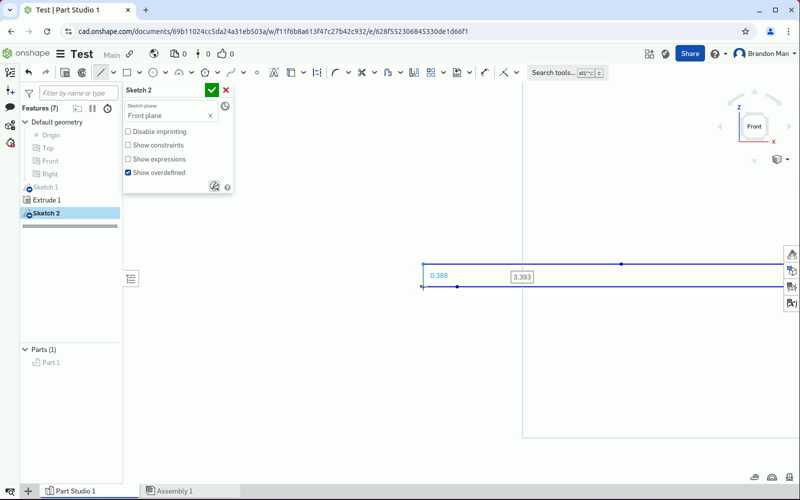
scroll(-6)
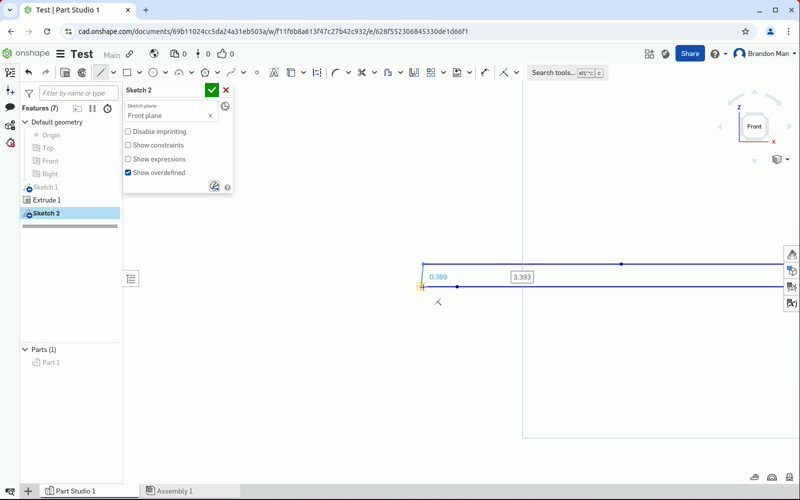
scroll(-6)
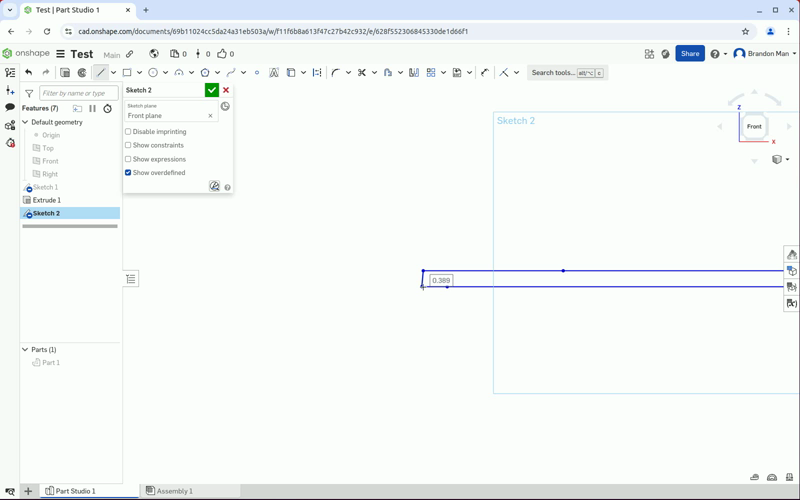
scroll(-6)
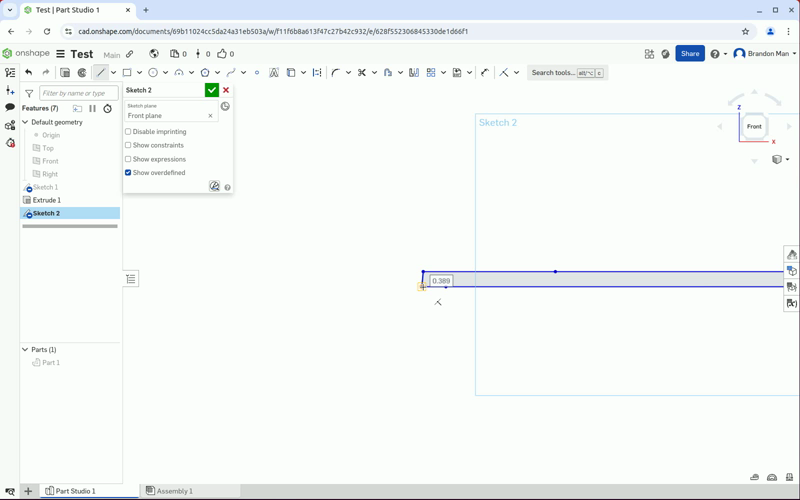
scroll(-6)
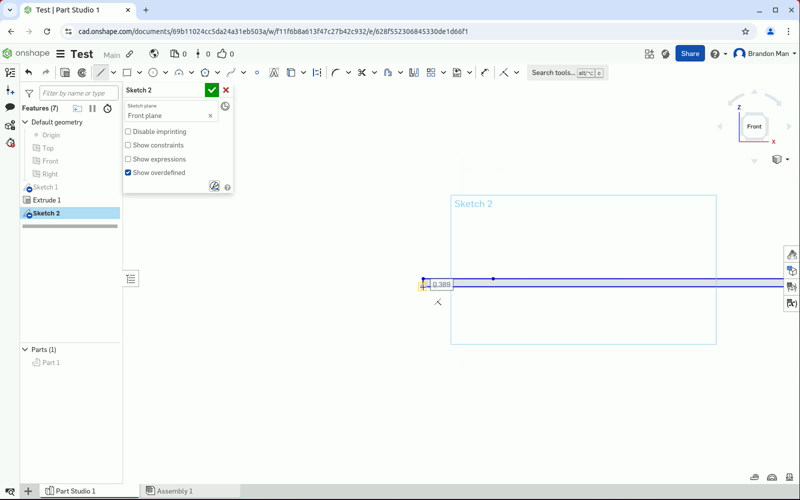
scroll(-6)
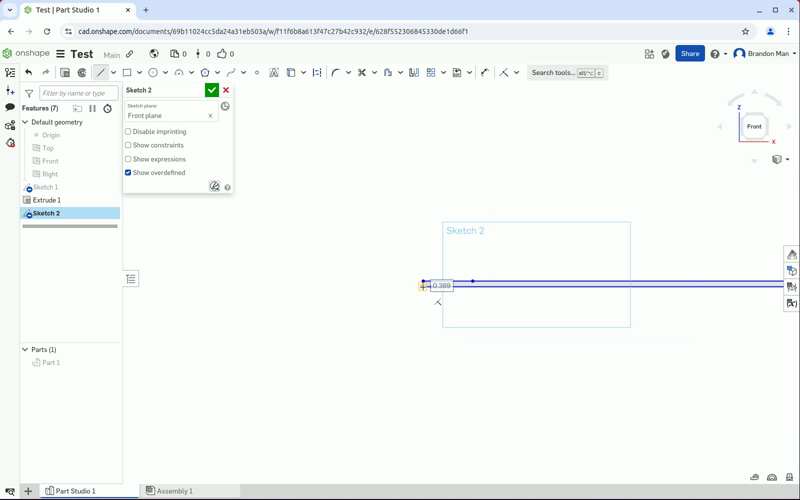
scroll(-6)
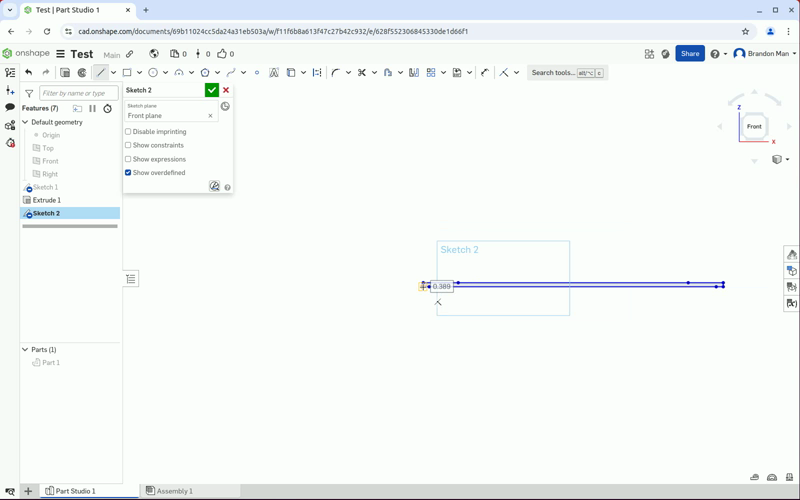
scroll(-6)
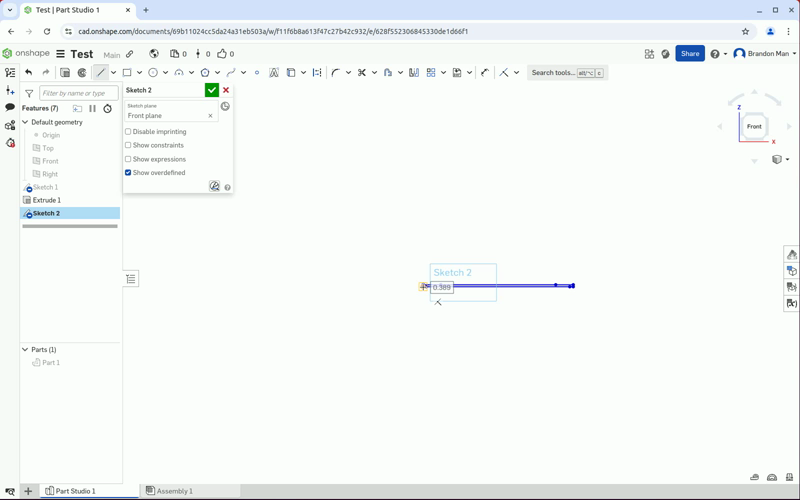
key(esc)
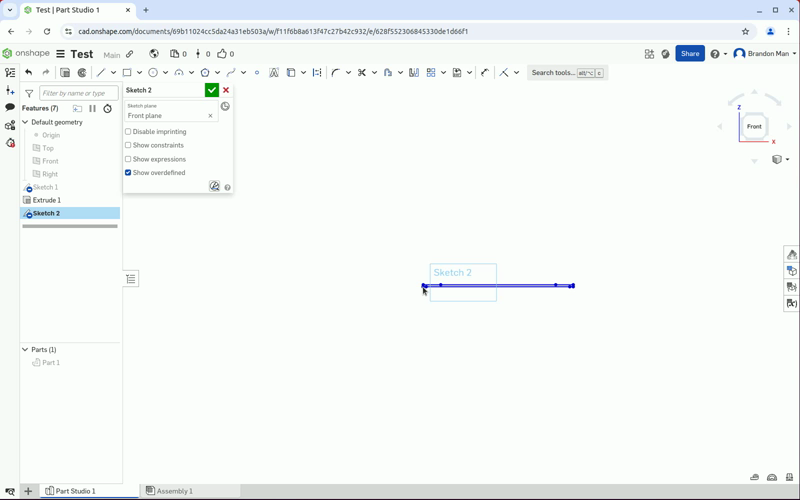
mouse_move(425, 285)
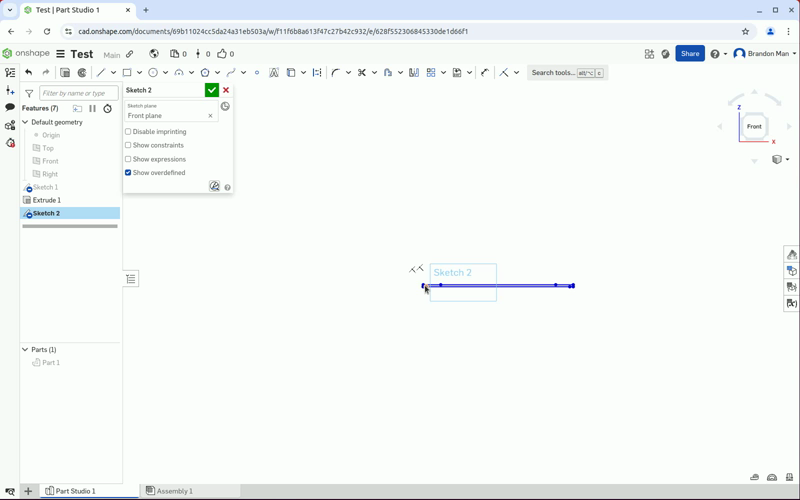
scroll(6)
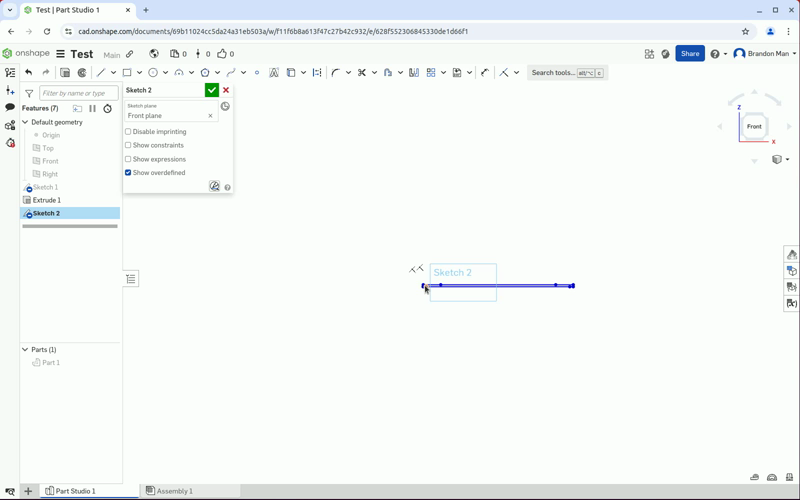
scroll(6)
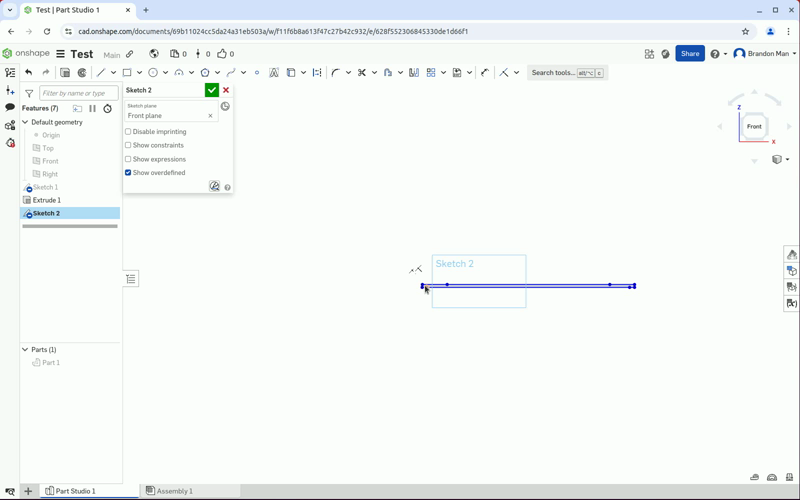
scroll(6)
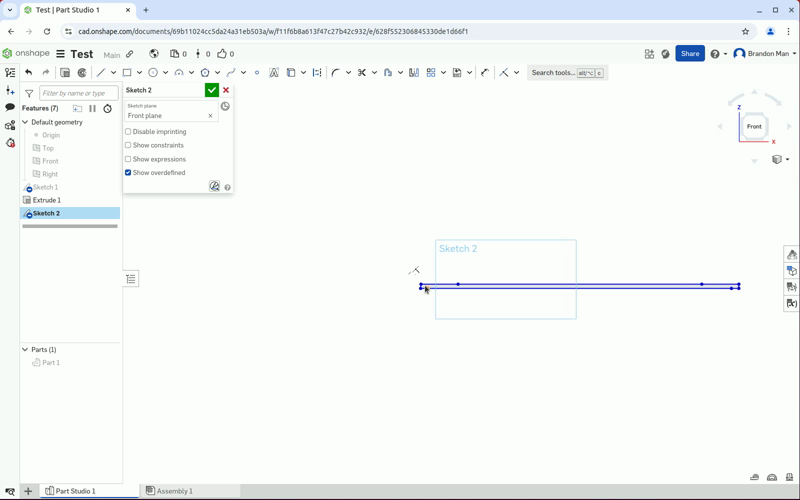
scroll(6)
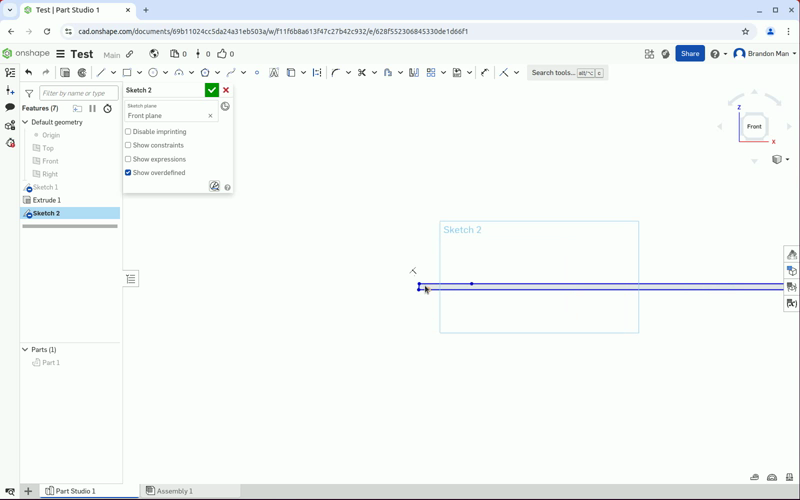
scroll(6)
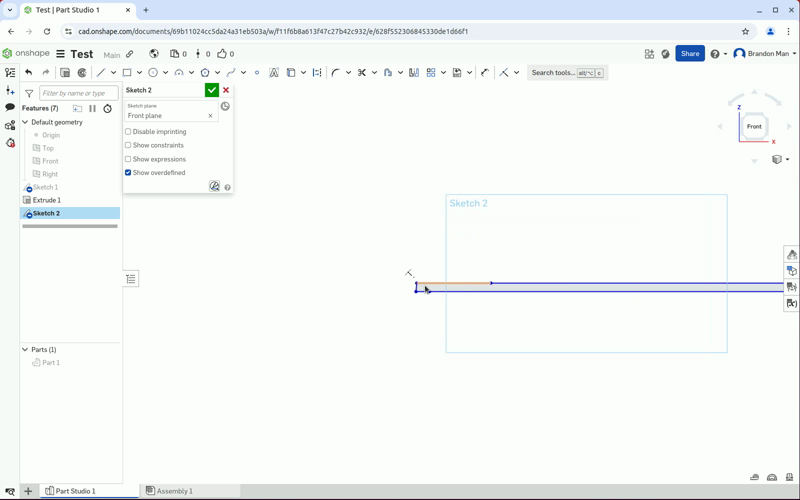
scroll(6)
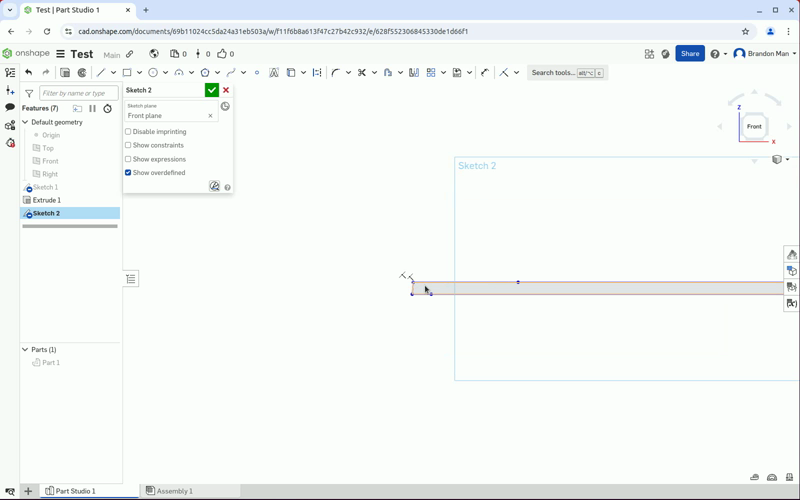
scroll(6)
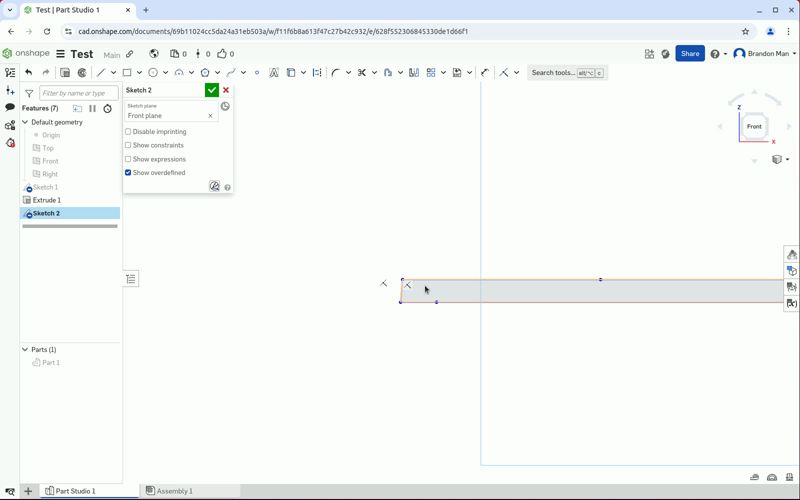
click(425, 285)
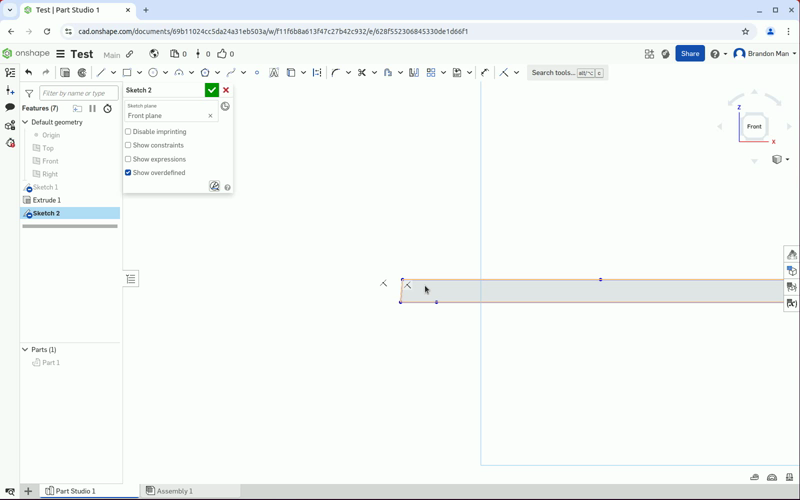
scroll(-6)
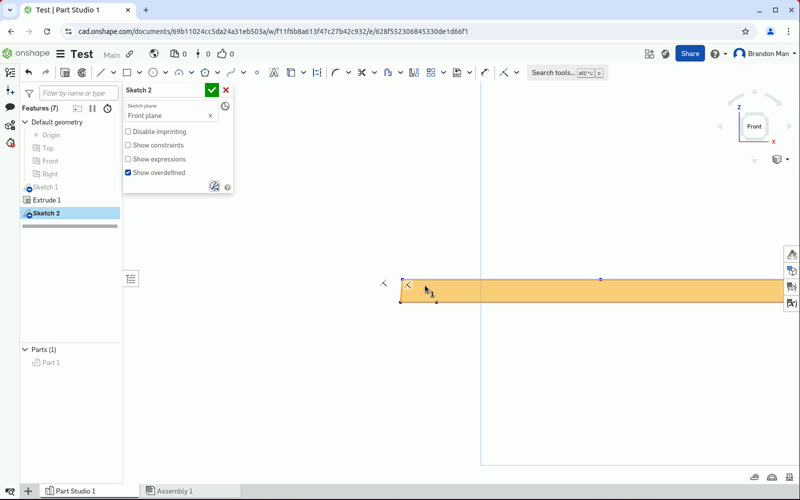
scroll(-6)
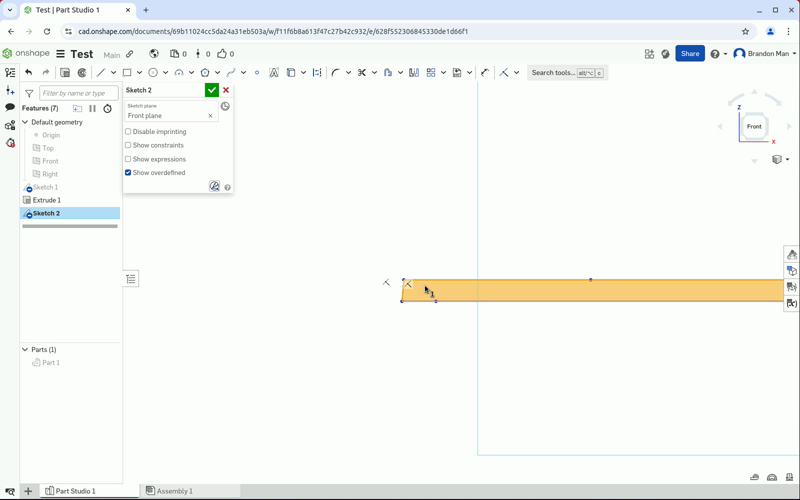
scroll(-6)
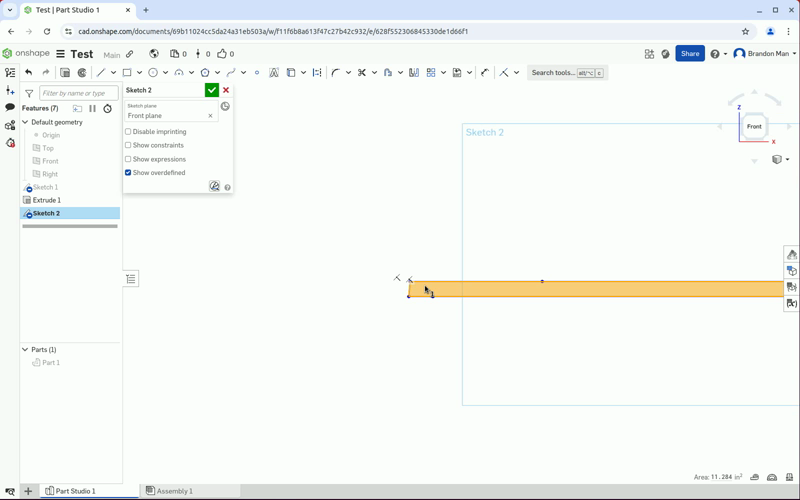
scroll(-6)
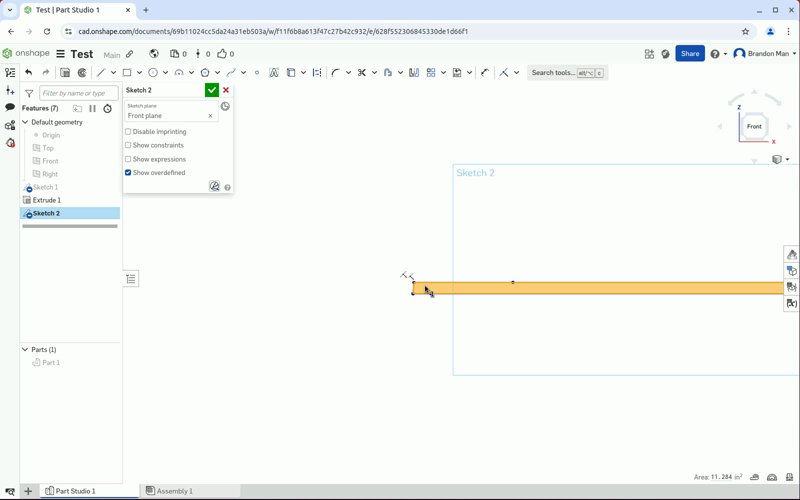
scroll(-6)
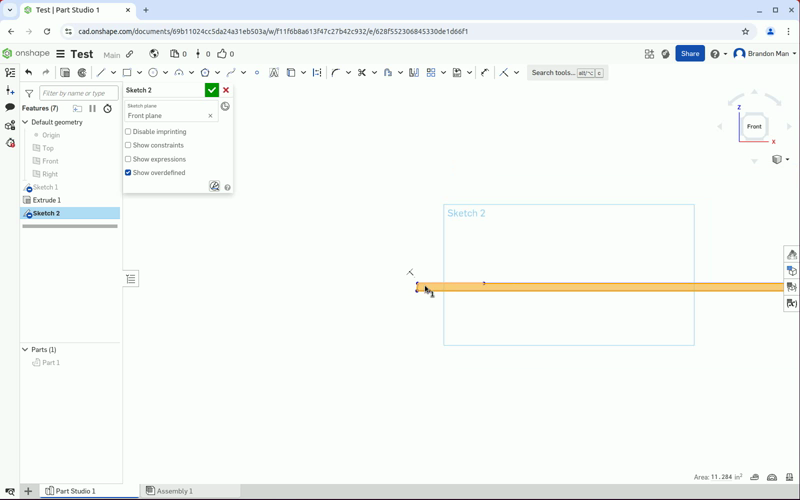
scroll(-6)
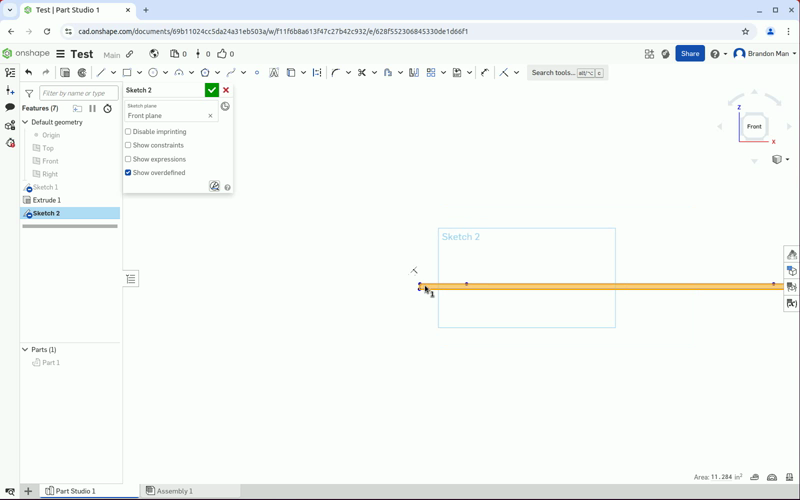
scroll(-6)
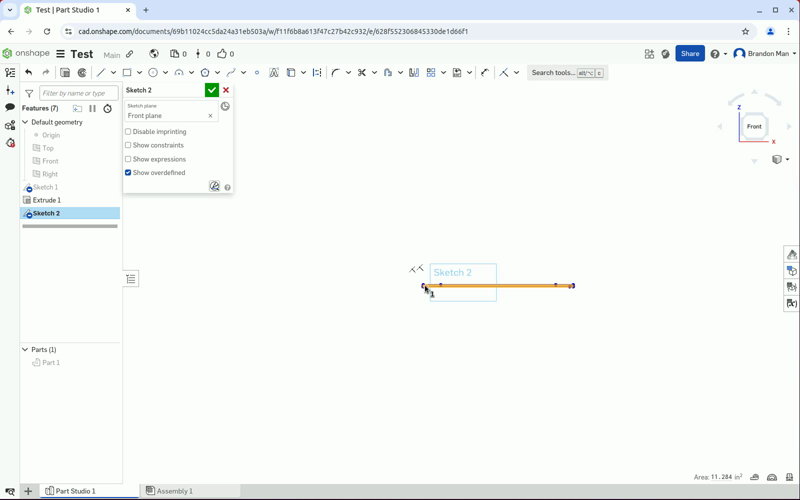
mouse_move(73, 352)
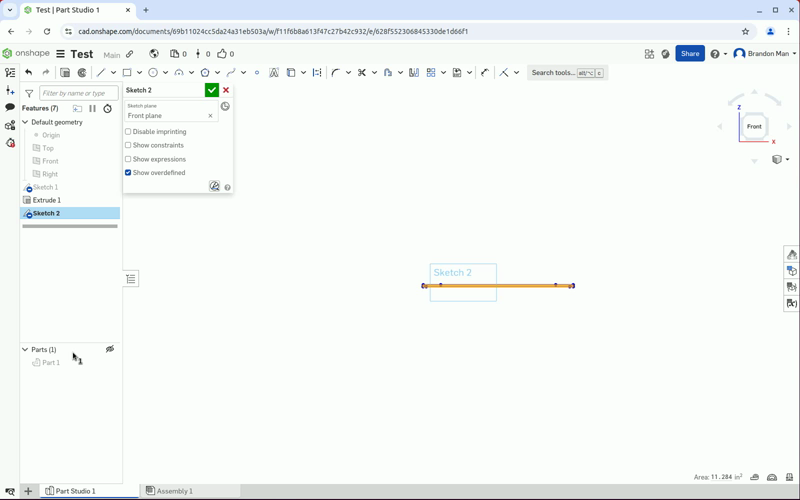
key(shift+y)
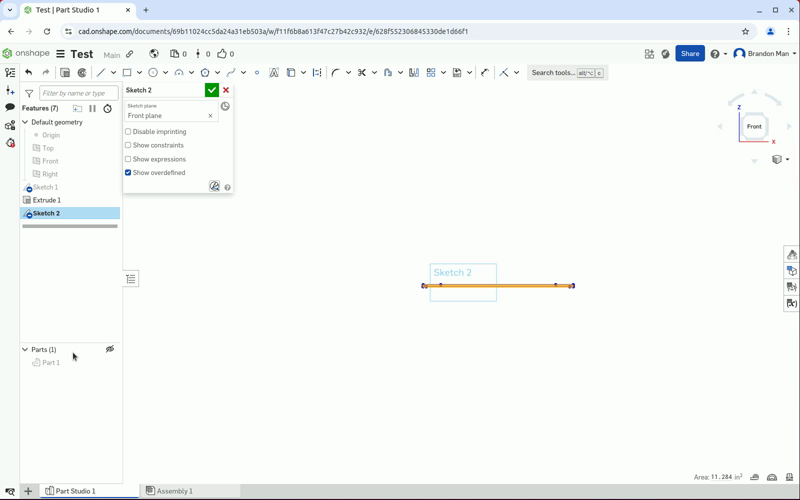
key(shift+e)
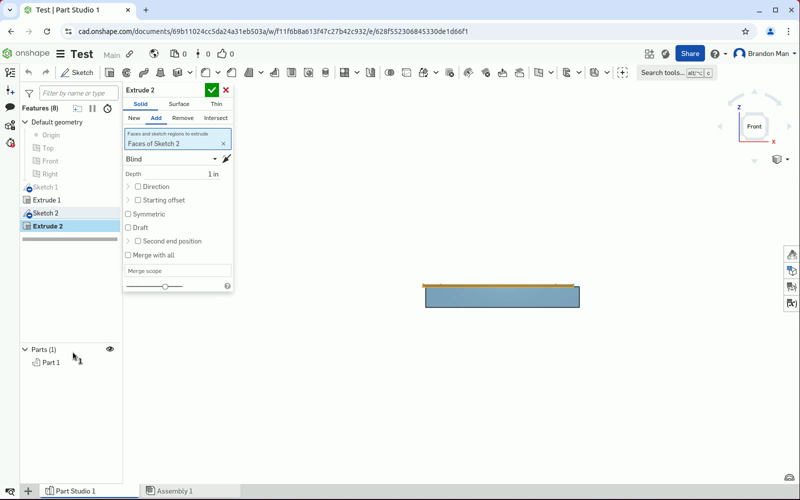
mouse_move(143, 106)
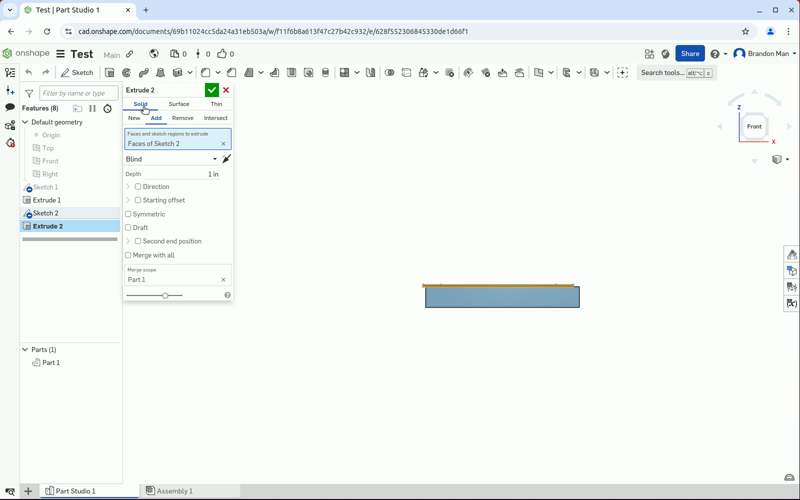
click(143, 106)
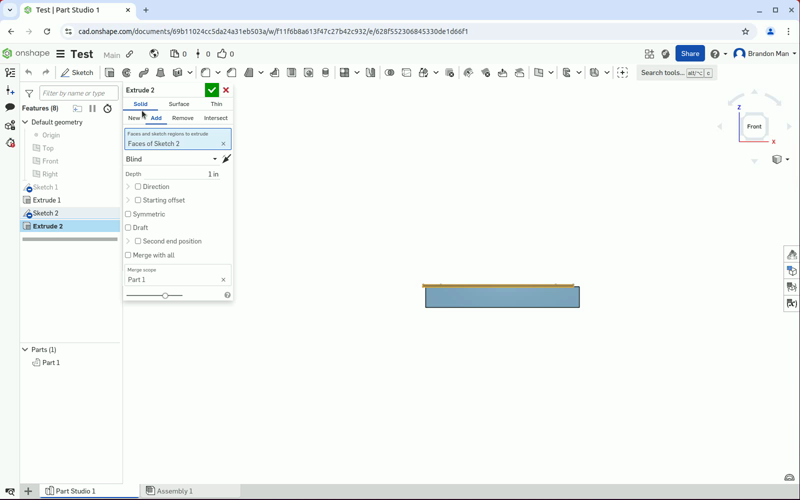
mouse_move(137, 120)
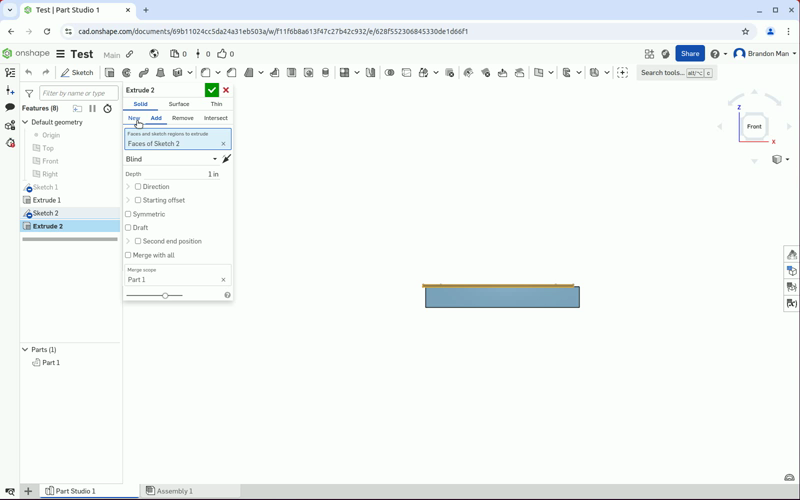
click(137, 120)
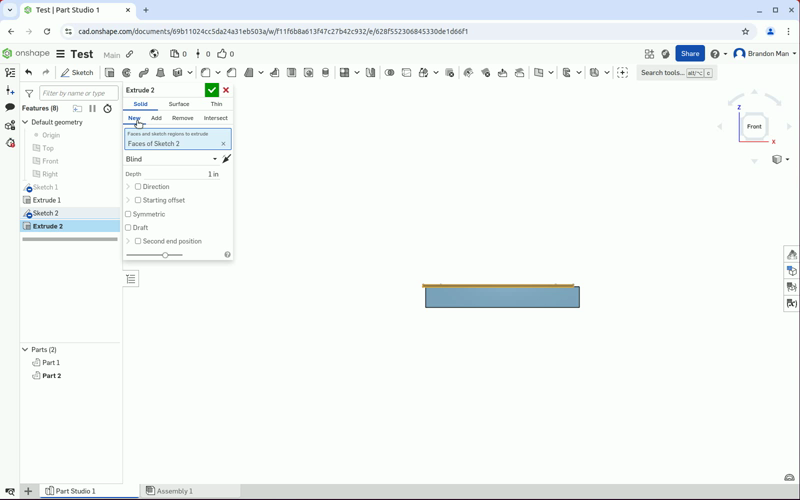
key(tab, 4)
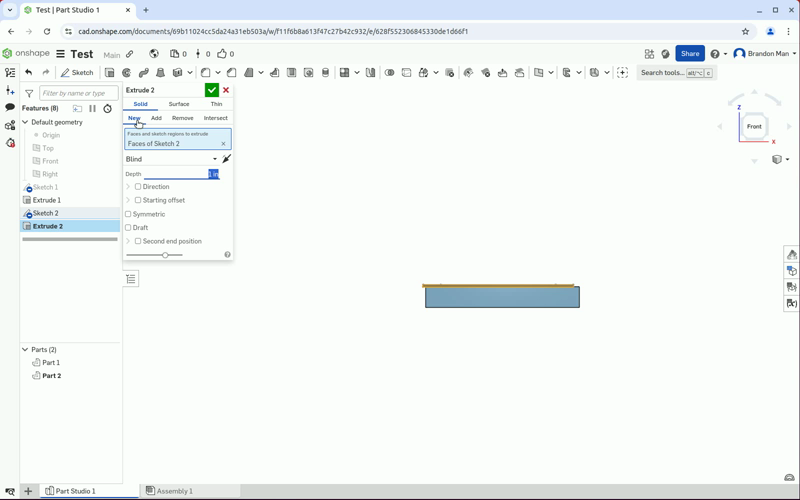
text(3.611)
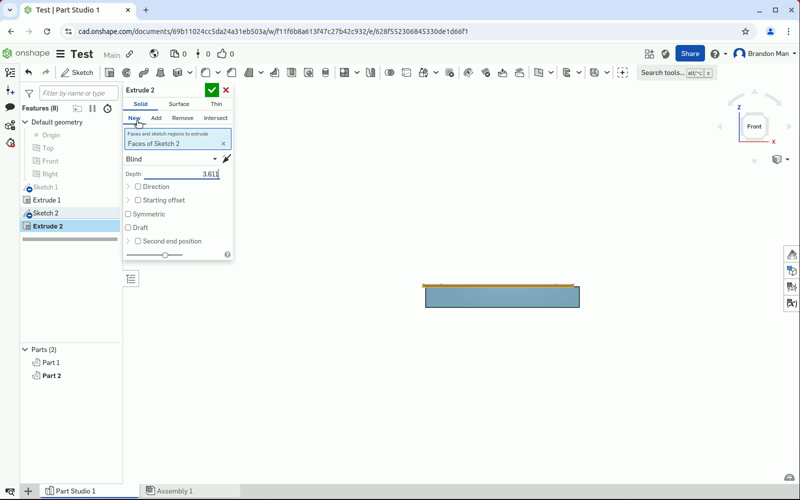
key(enter)
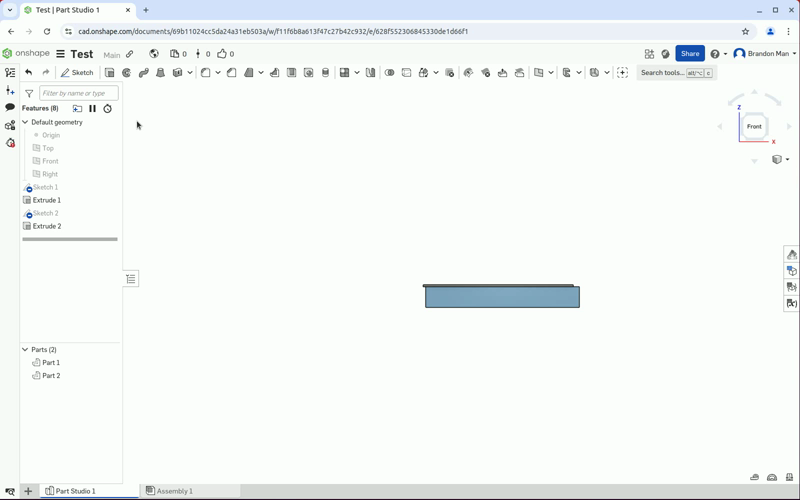
key(shift+h)
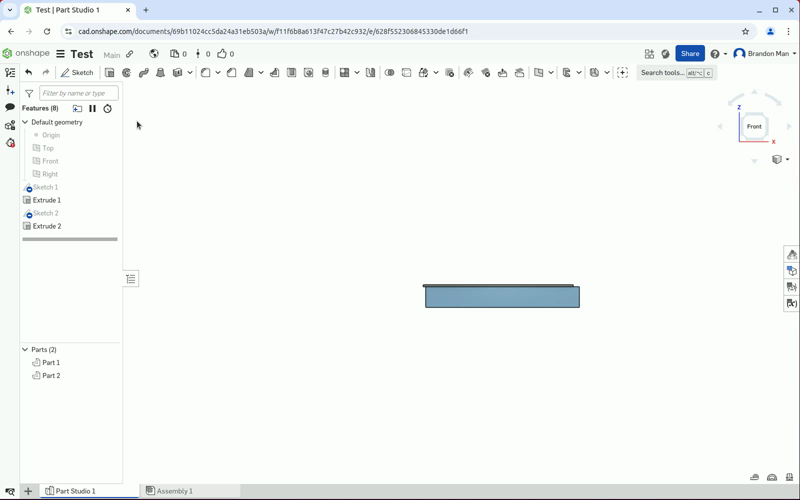
key(shift+h)
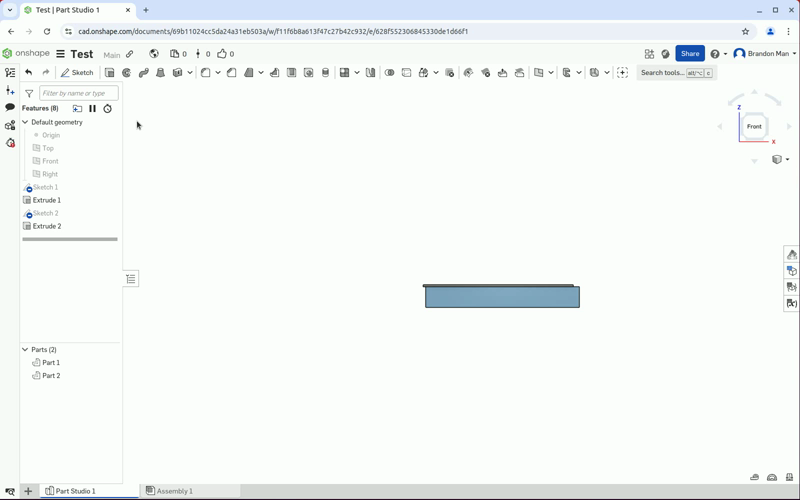
mouse_move(73, 189)
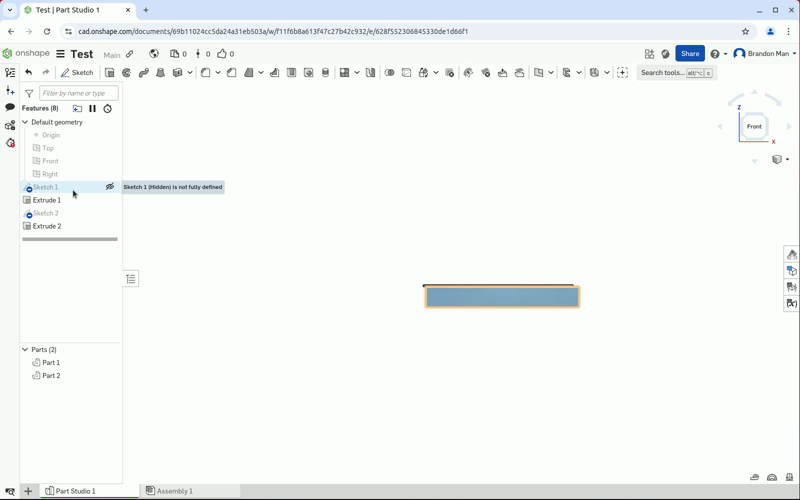
click(73, 189)
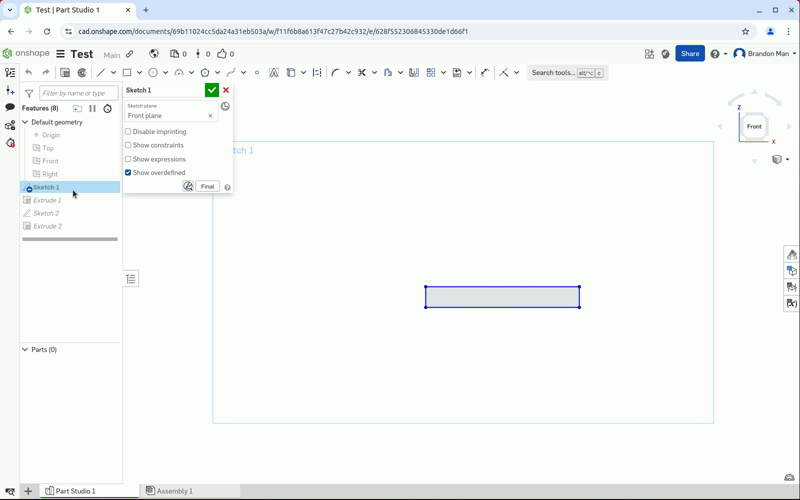
mouse_move(229, 92)
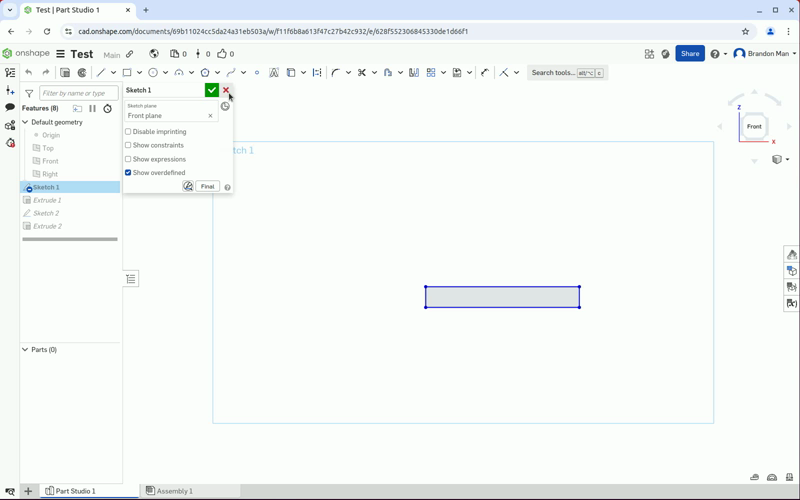
click(229, 92)
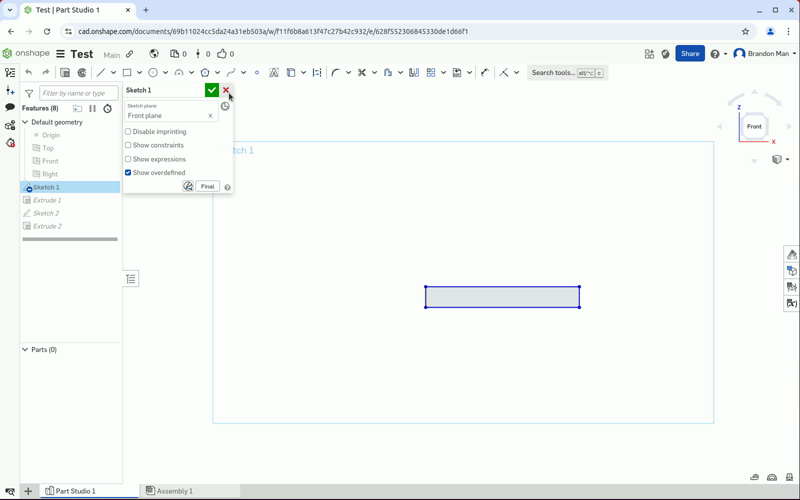
key(shift+s)
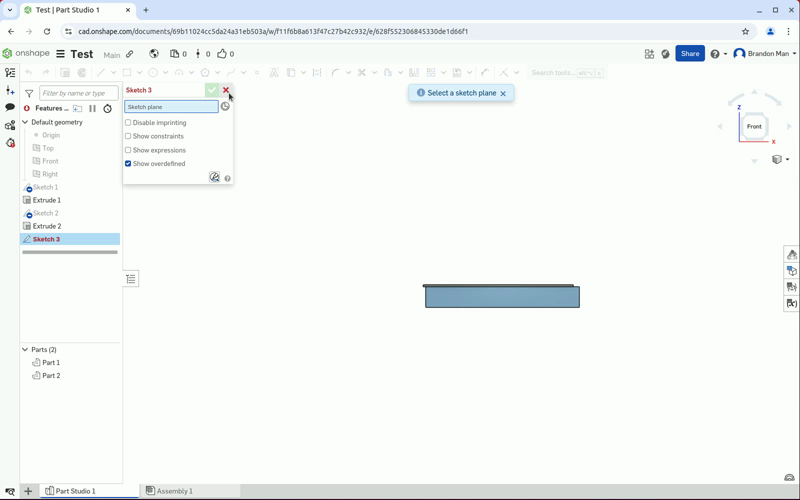
mouse_move(73, 163)
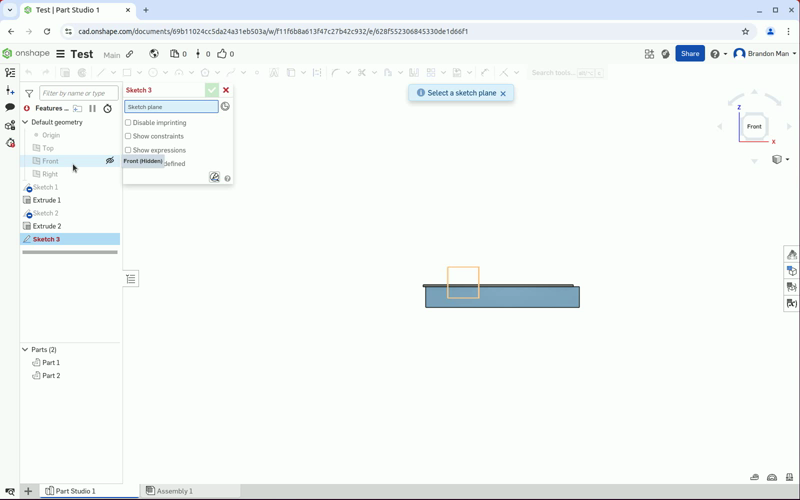
click(73, 163)
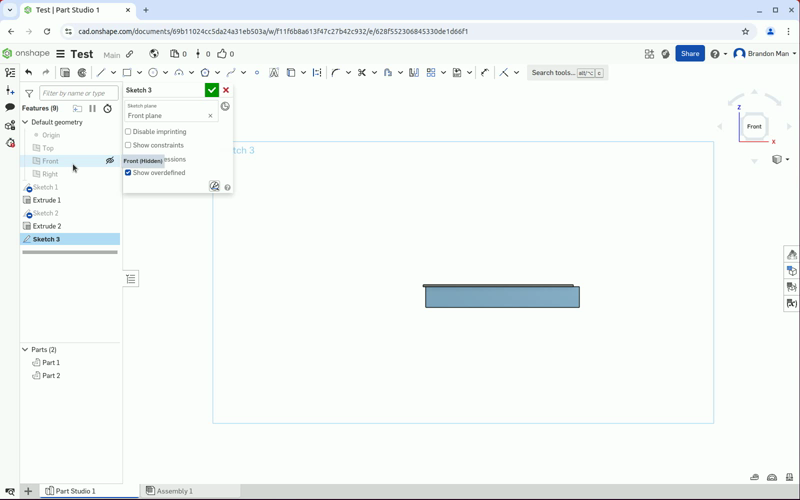
mouse_move(73, 352)
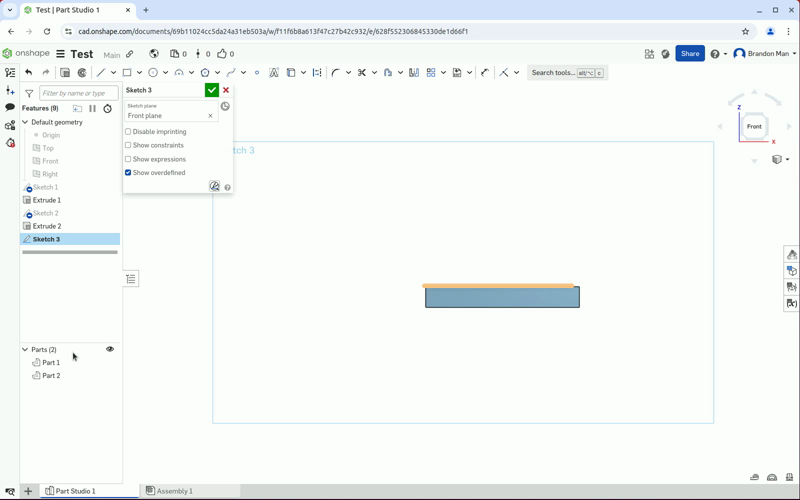
key(y)
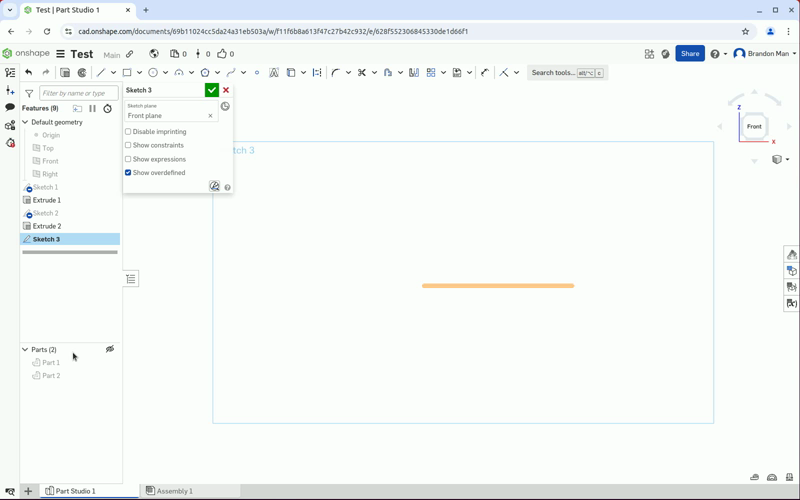
key(l)
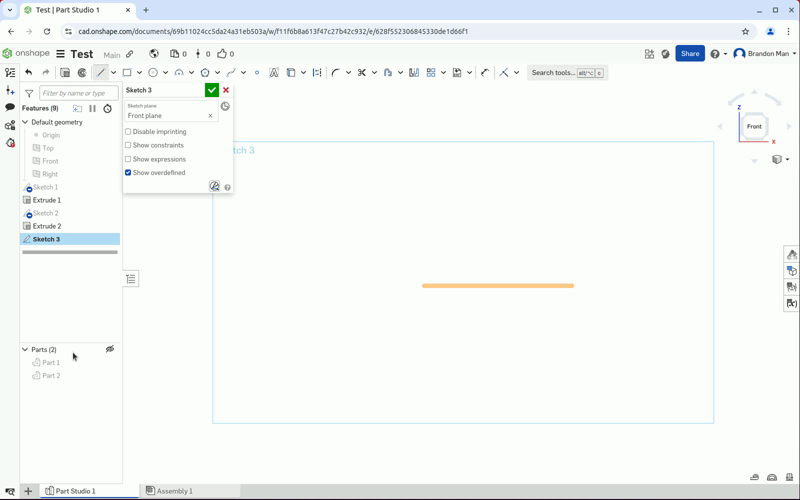
key_down(shift)
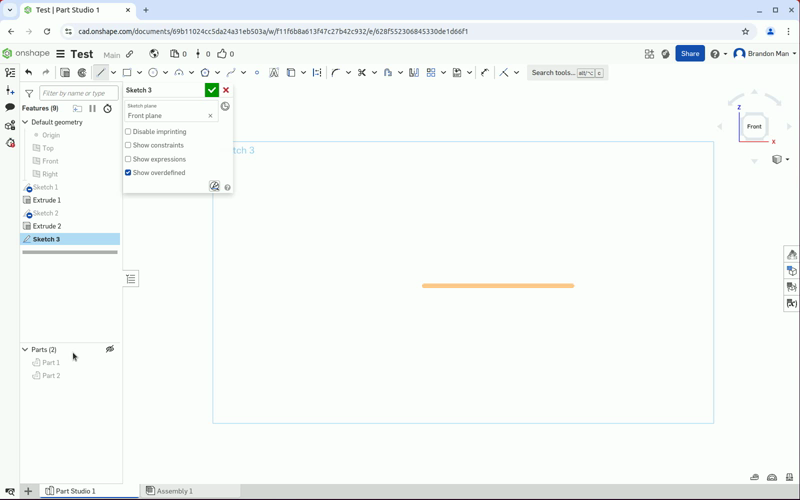
mouse_move(440, 285)
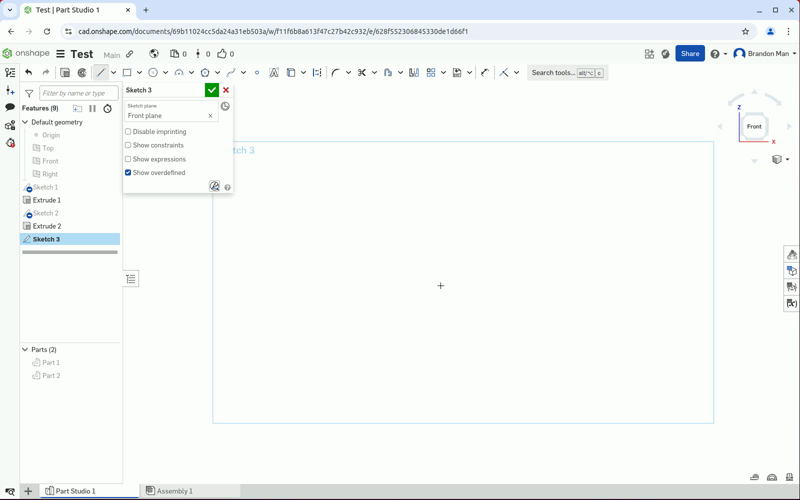
click(440, 285)
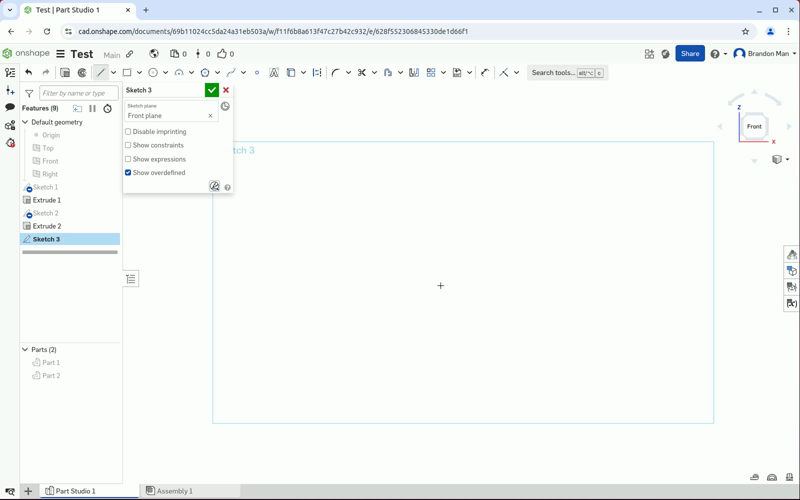
key_up(shift)
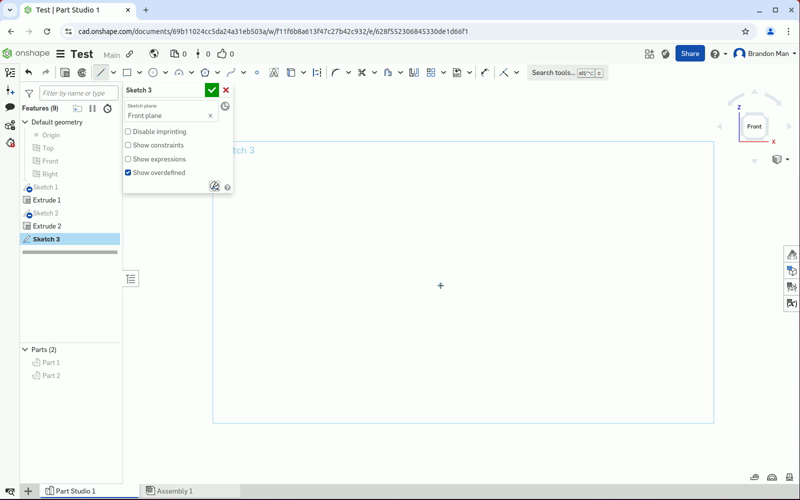
key_down(shift)
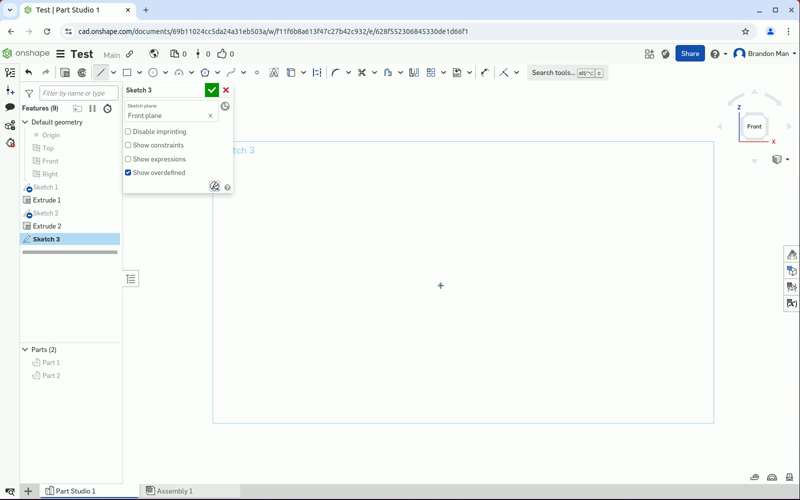
mouse_move(555, 285)
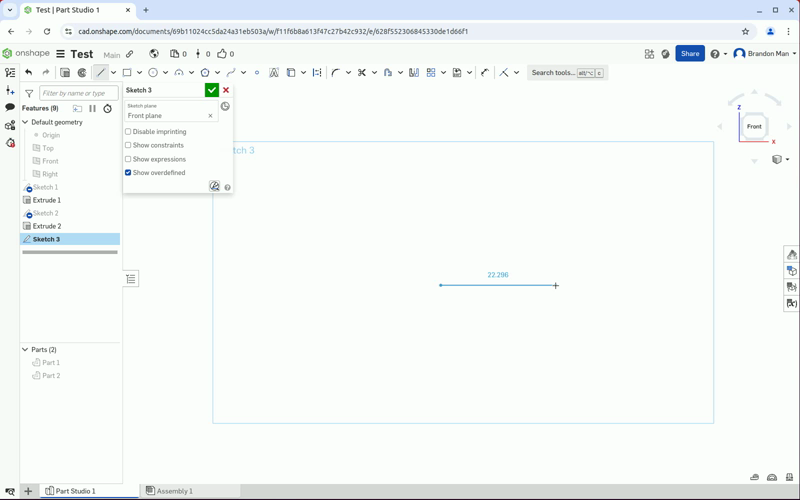
click(555, 285)
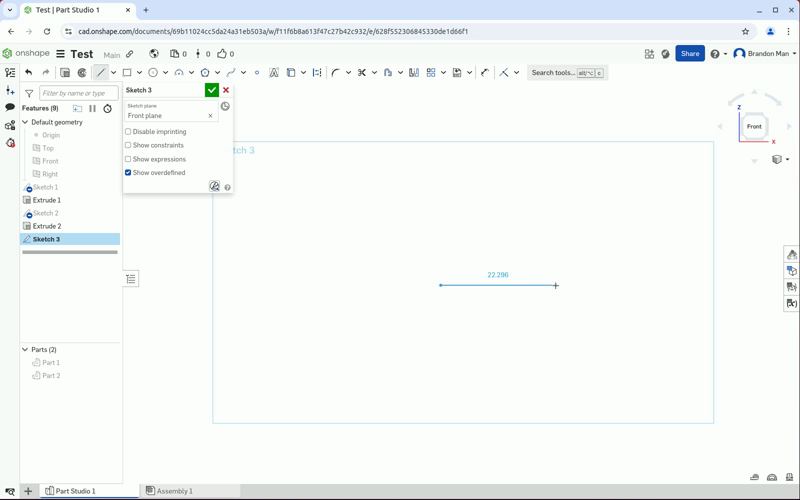
key_up(shift)
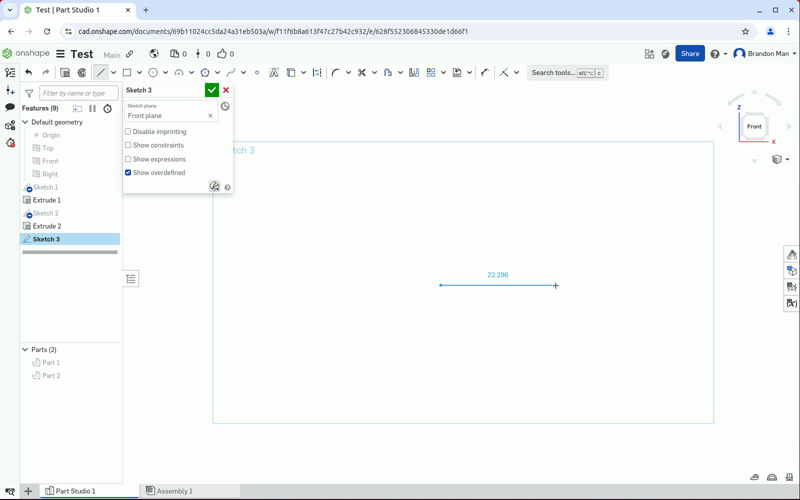
key_down(shift)
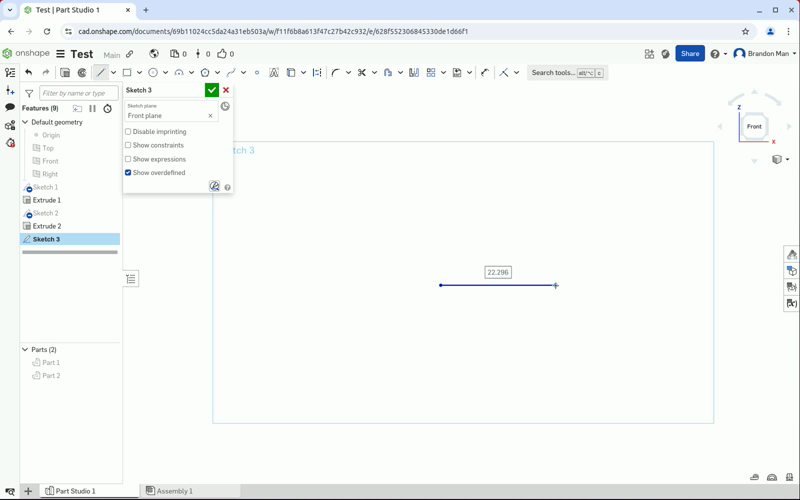
mouse_move(555, 206)
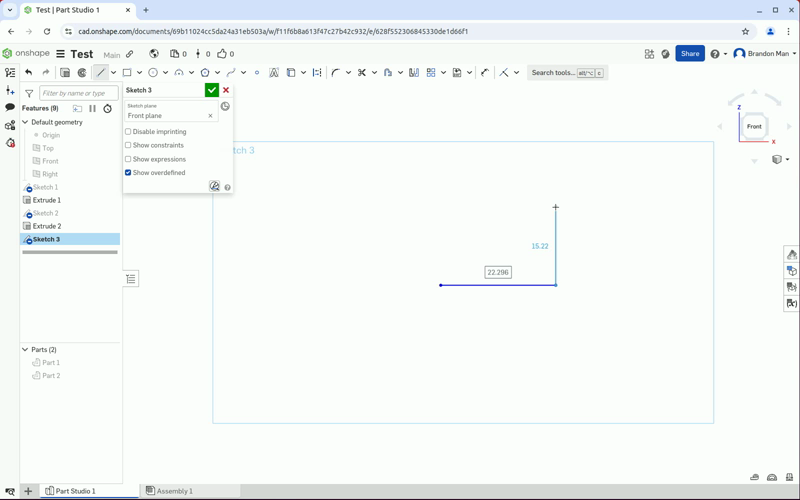
click(555, 206)
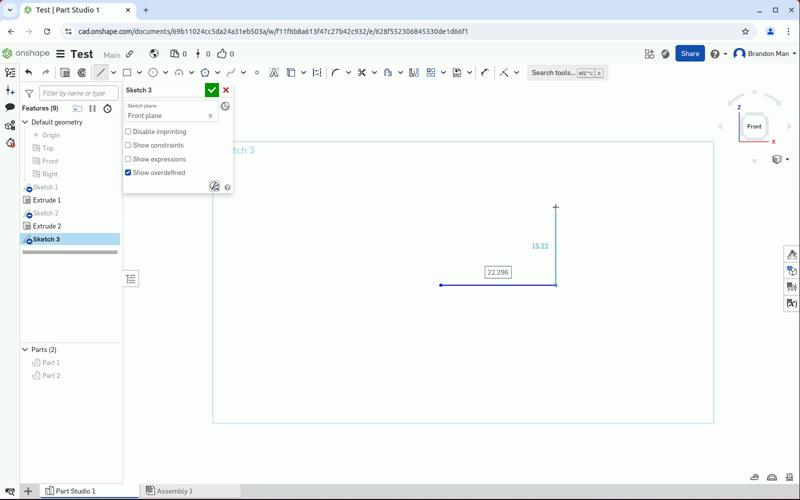
key_up(shift)
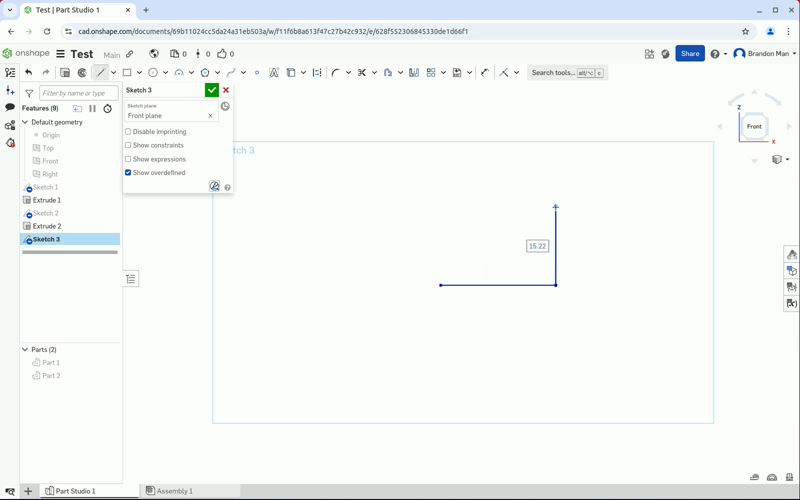
key_down(shift)
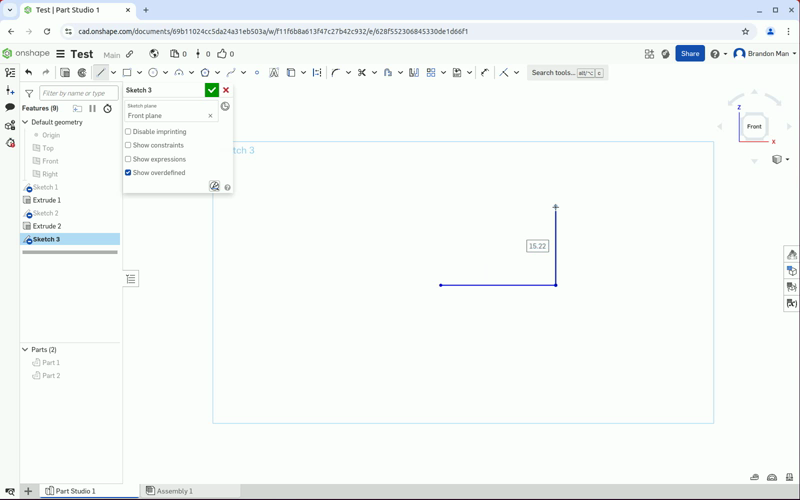
mouse_move(440, 206)
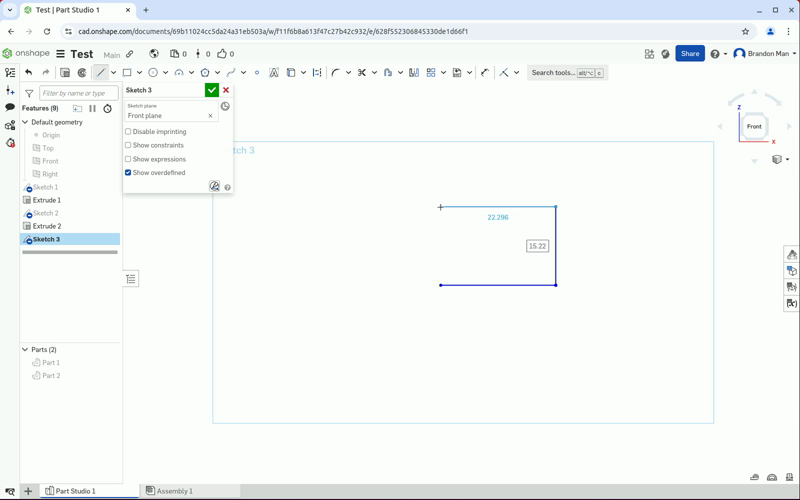
click(440, 206)
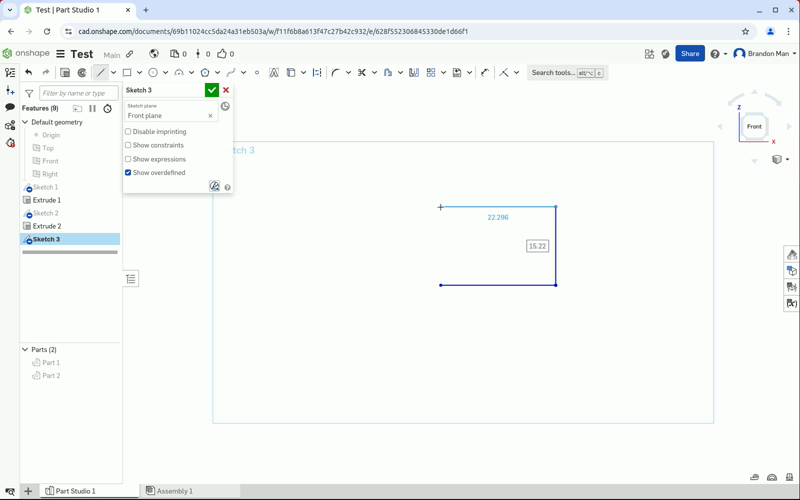
key_up(shift)
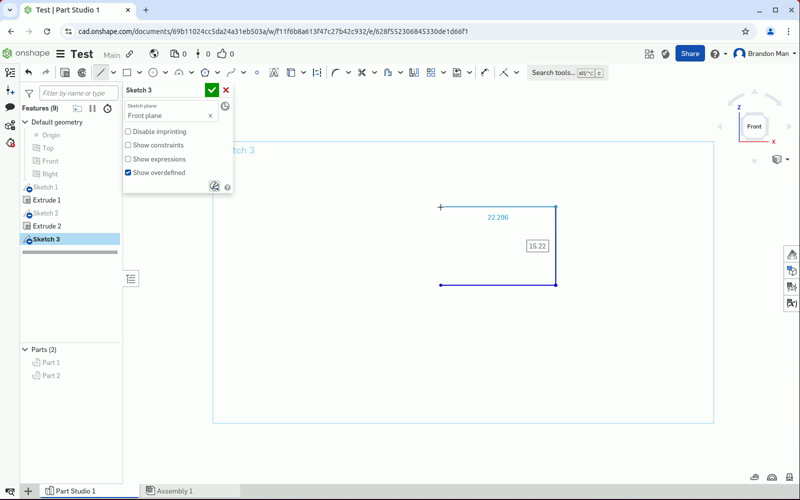
key_down(shift)
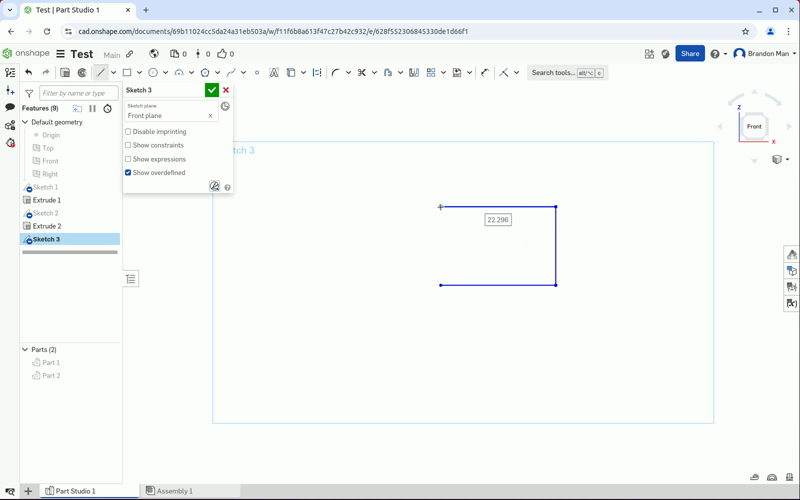
mouse_move(440, 285)
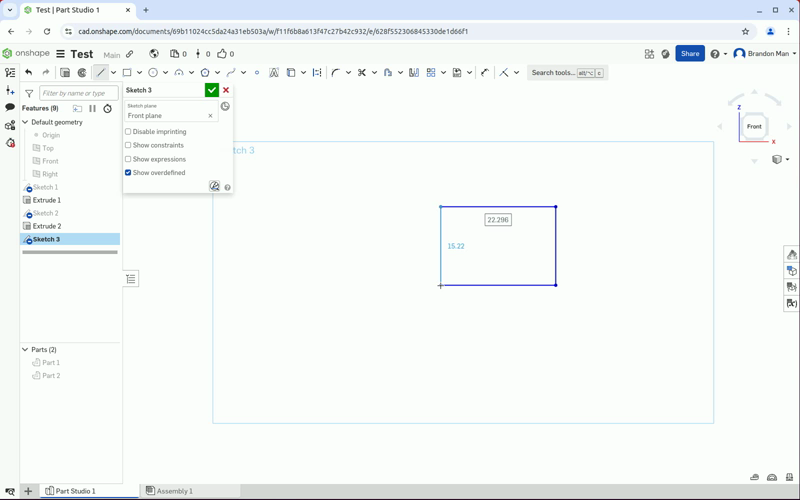
key_up(shift)
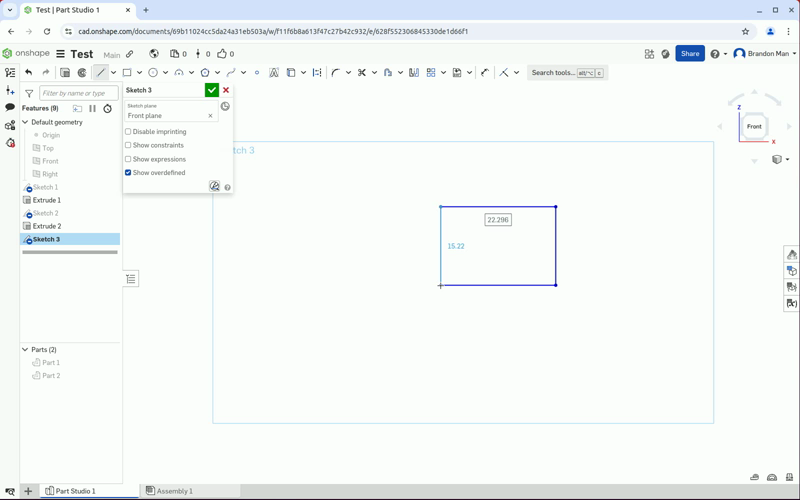
click(440, 285)
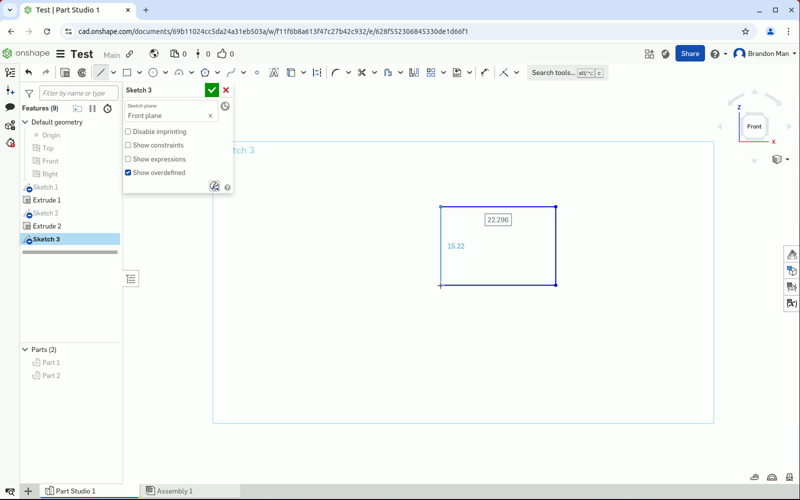
key(esc)
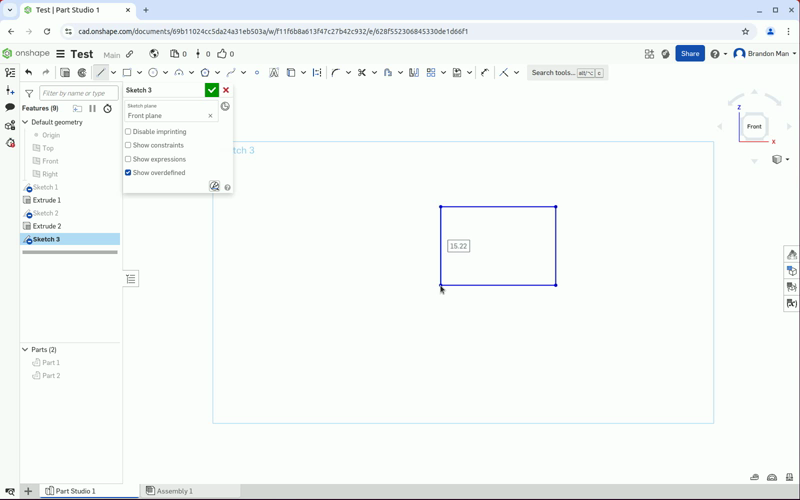
key(l)
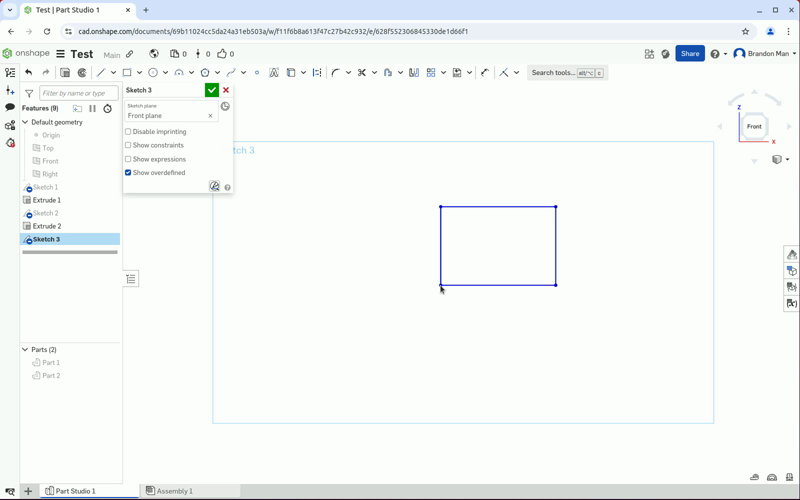
key_down(shift)
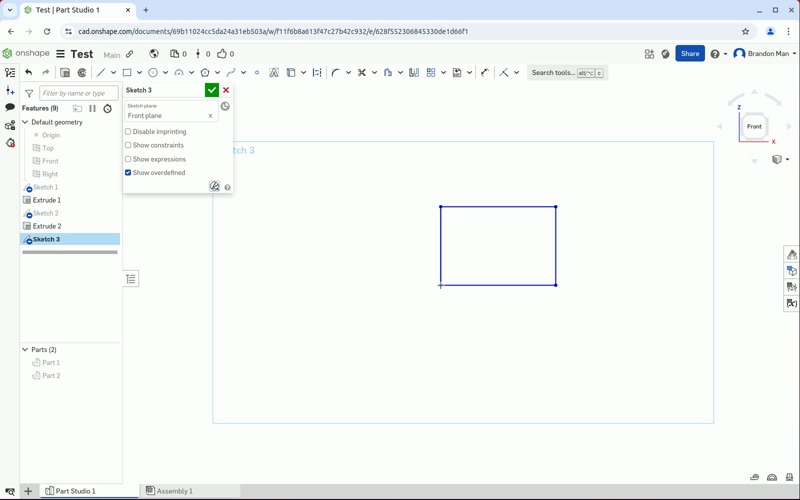
mouse_move(467, 285)
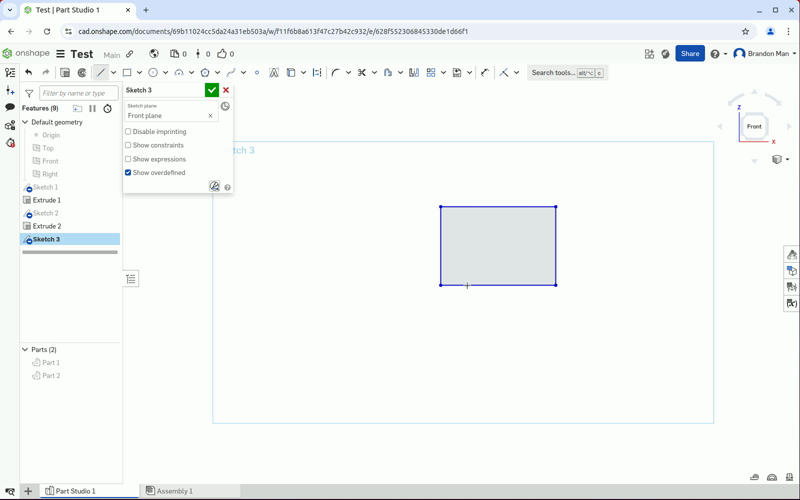
click(467, 285)
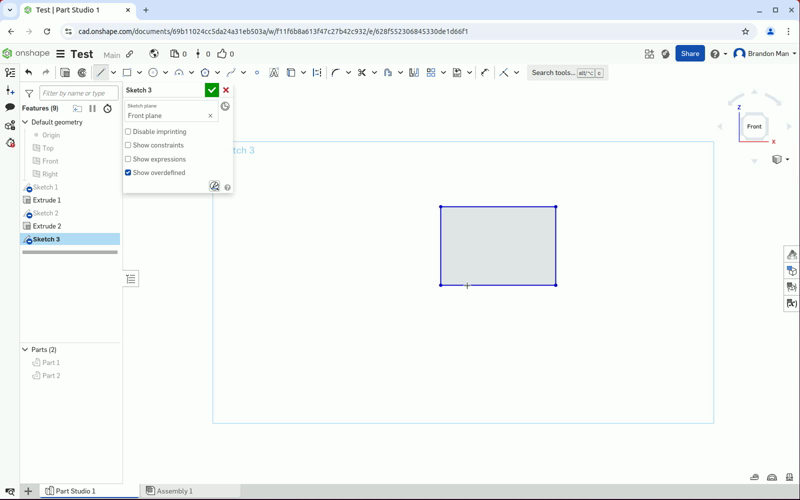
key_up(shift)
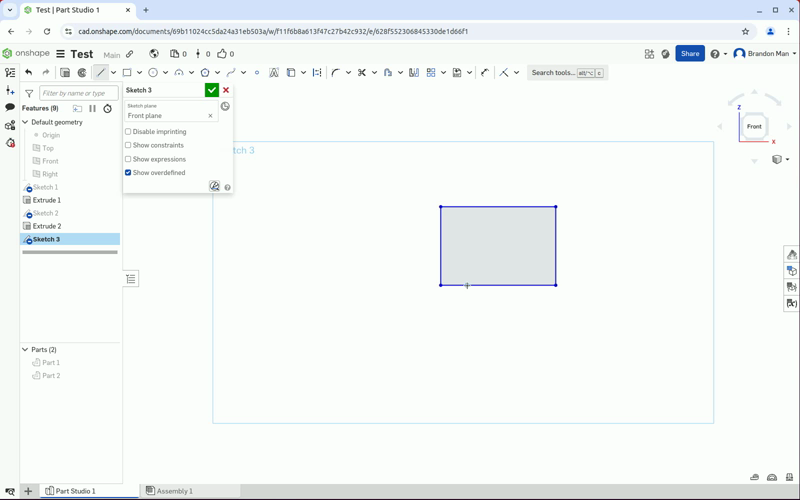
key_down(shift)
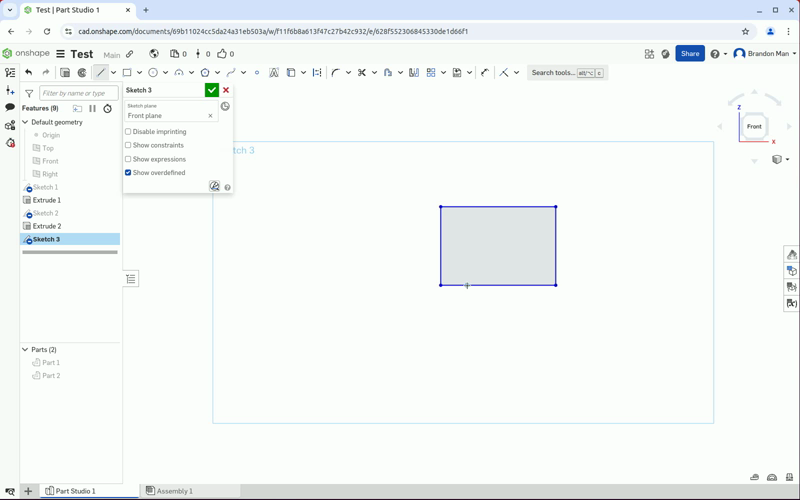
mouse_move(529, 285)
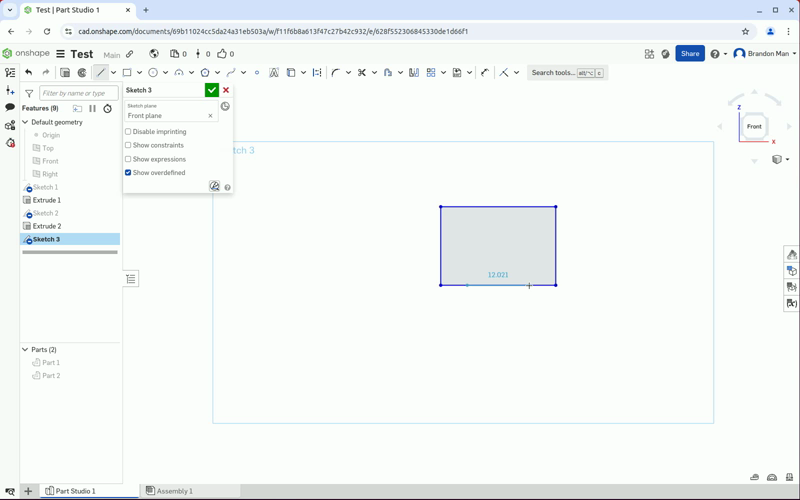
click(529, 285)
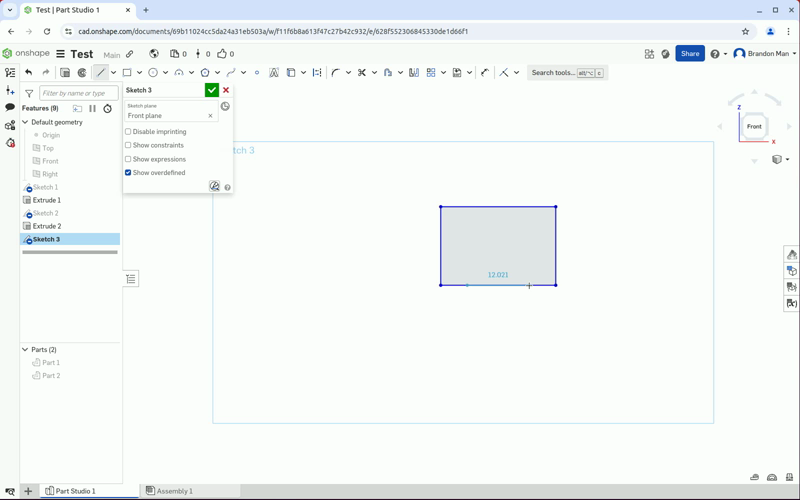
key_up(shift)
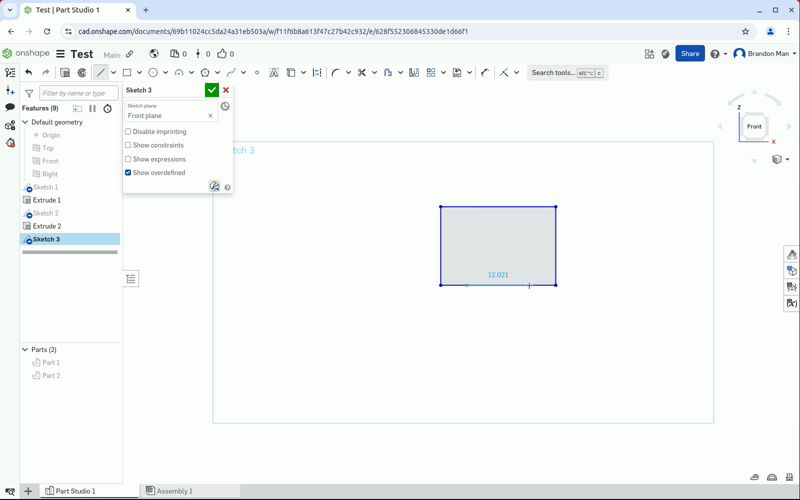
key_down(shift)
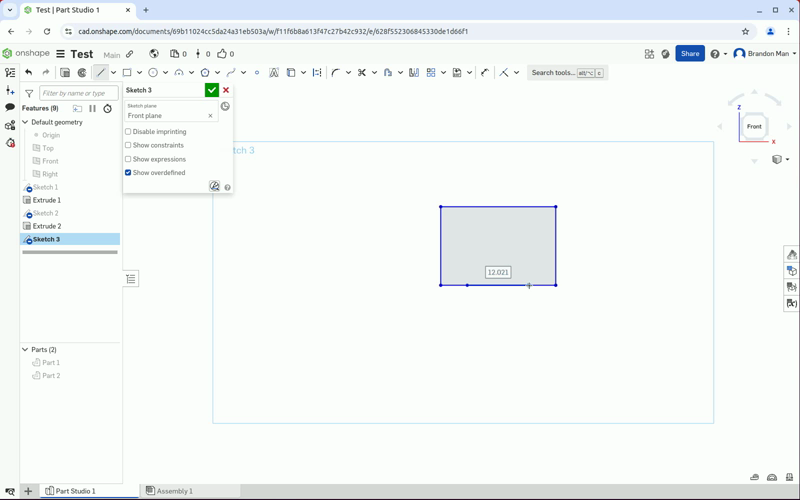
mouse_move(559, 285)
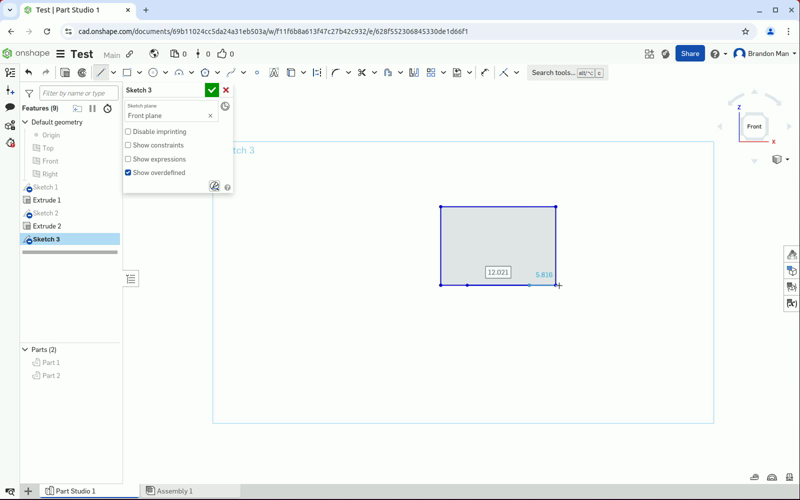
mouse_move(529, 239)
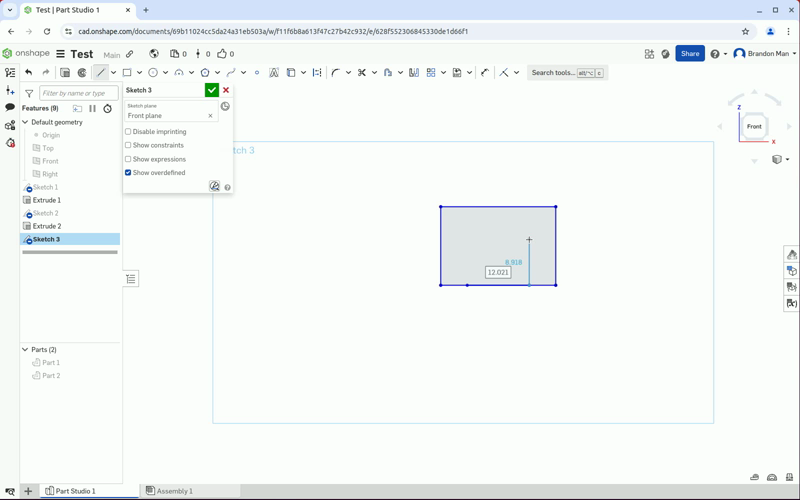
click(529, 239)
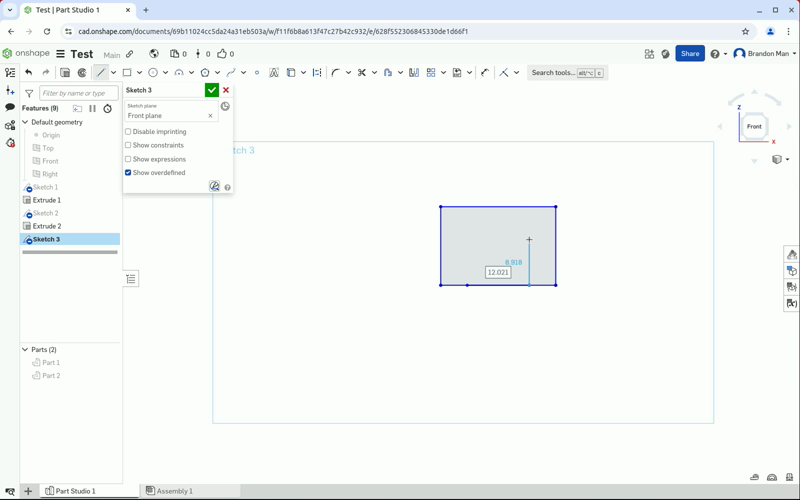
key_up(shift)
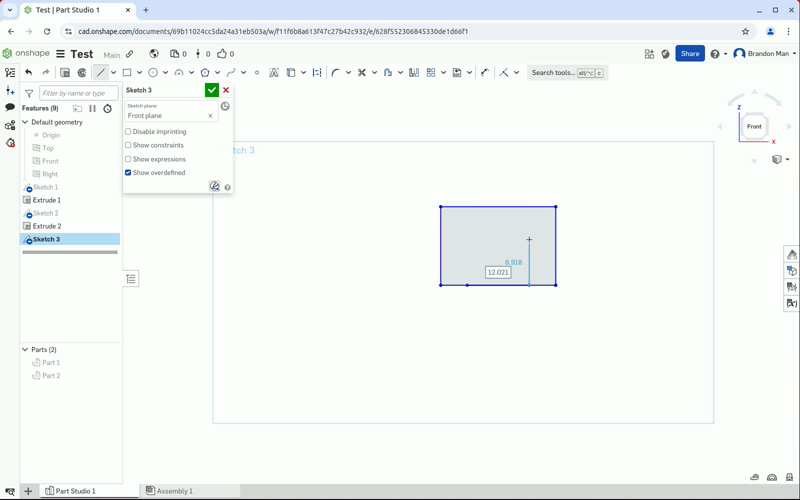
key_down(shift)
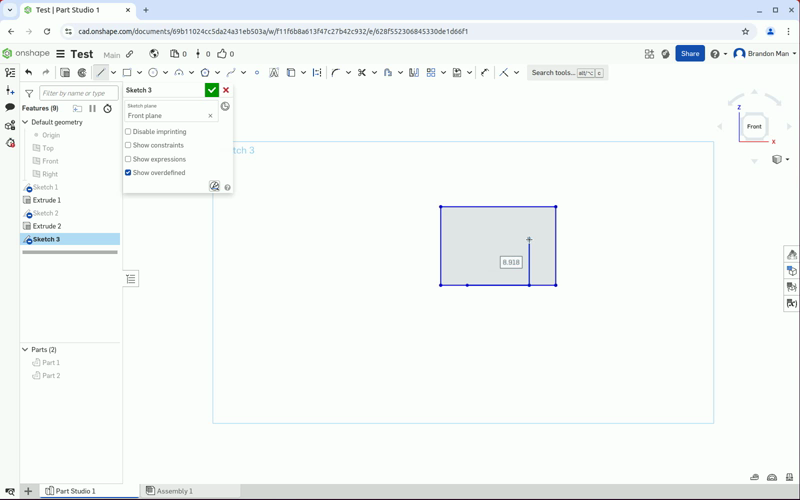
mouse_move(467, 239)
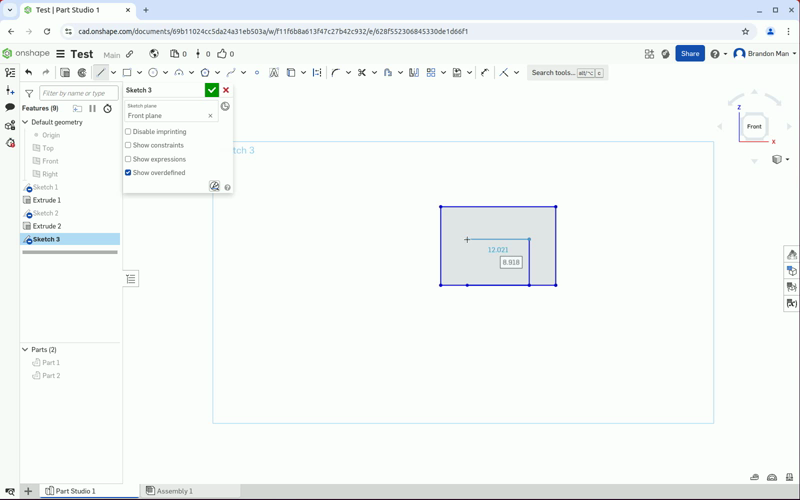
click(467, 239)
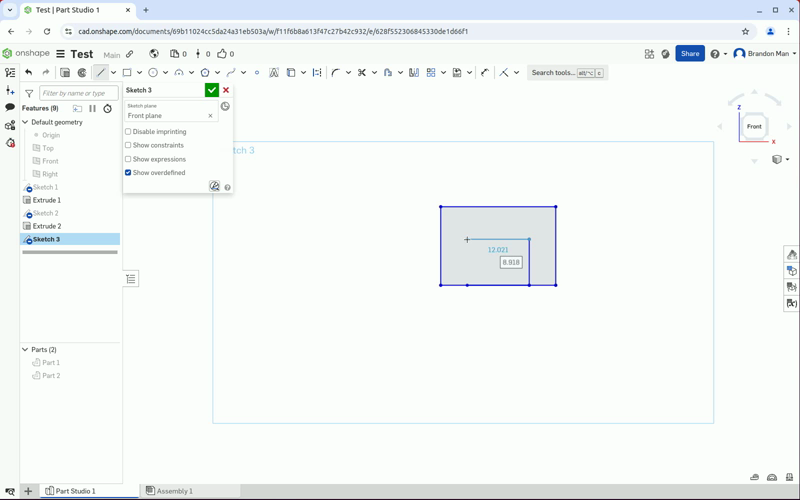
key_up(shift)
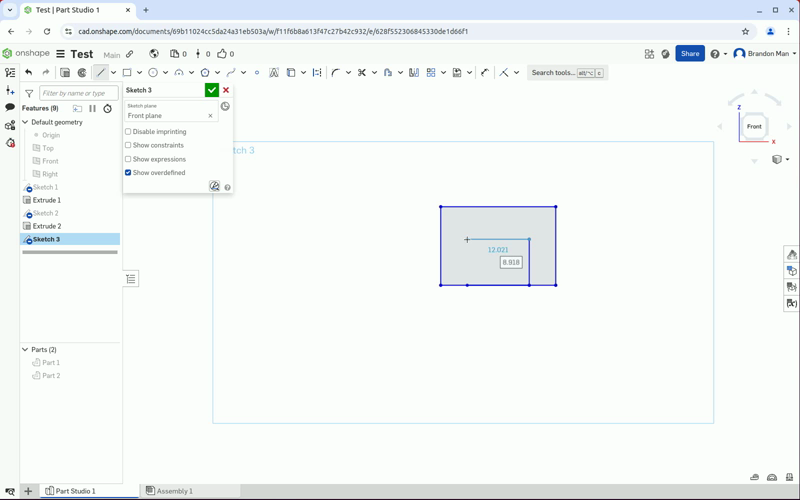
mouse_move(497, 239)
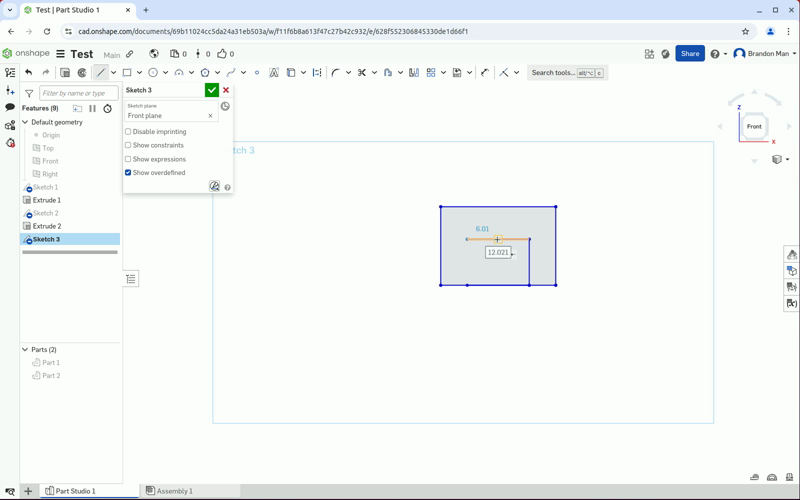
key_down(shift)
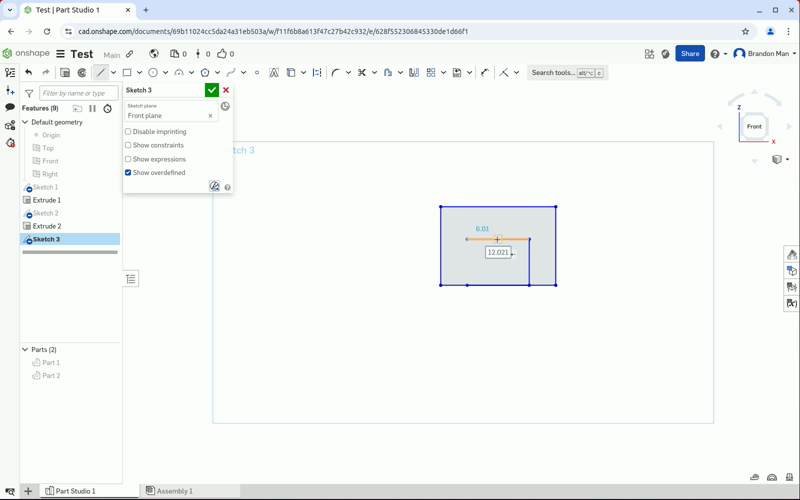
mouse_move(467, 285)
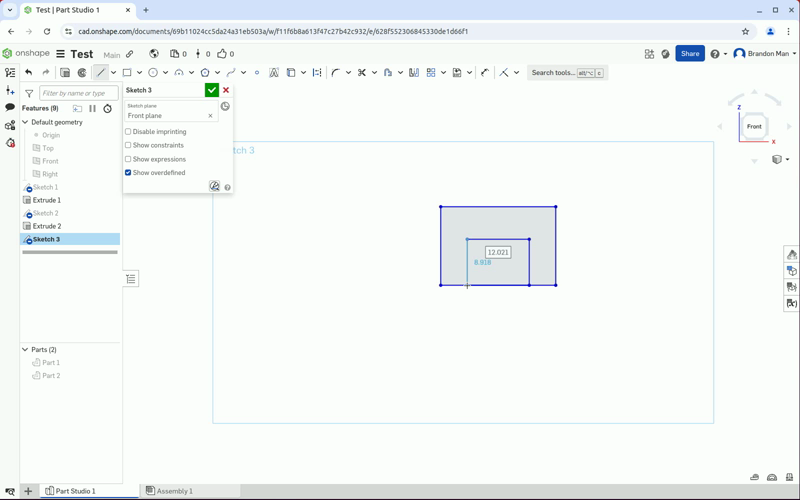
key_up(shift)
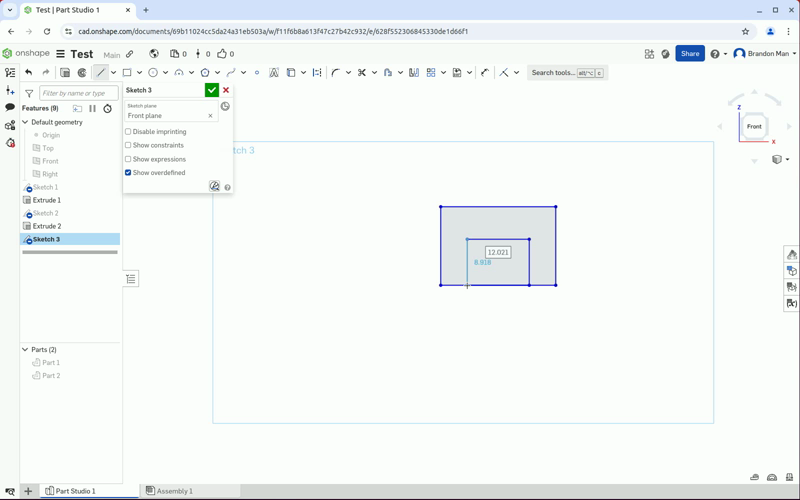
click(467, 285)
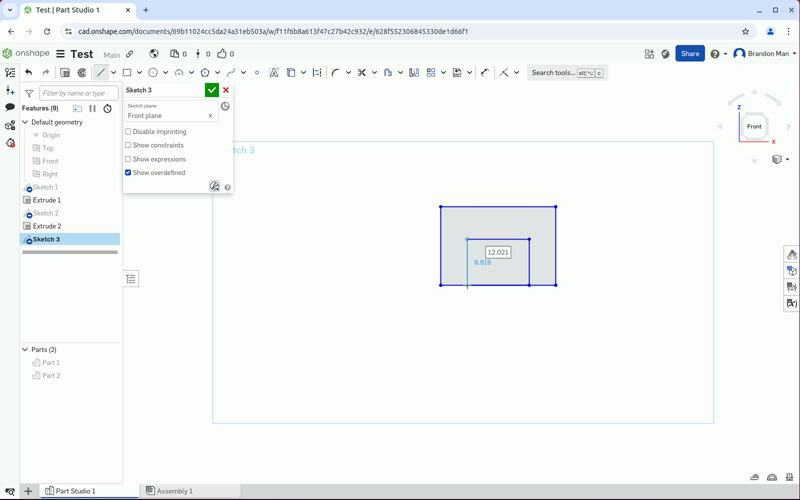
key(esc)
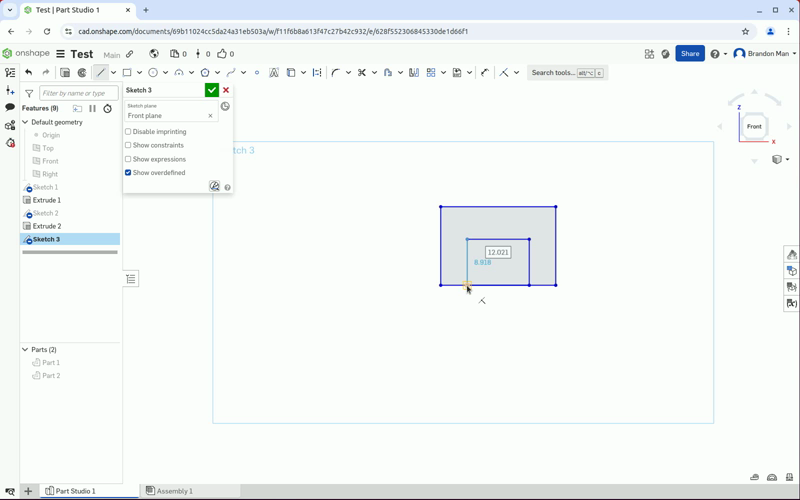
mouse_move(445, 229)
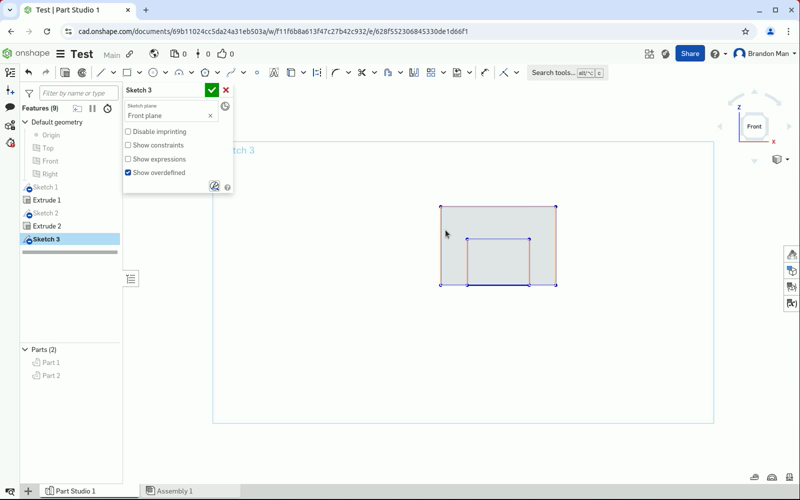
click(445, 229)
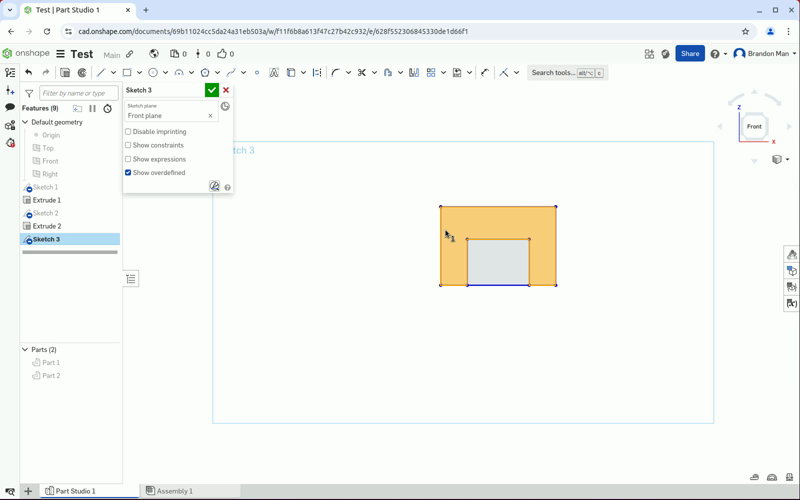
mouse_move(73, 352)
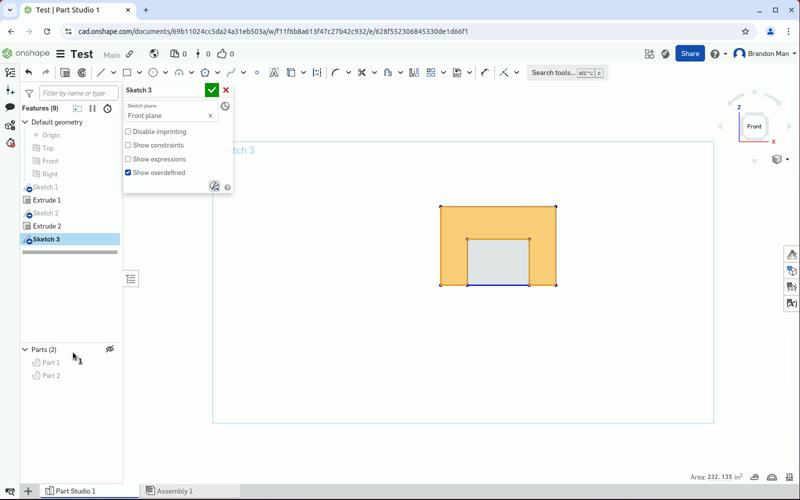
key(shift+y)
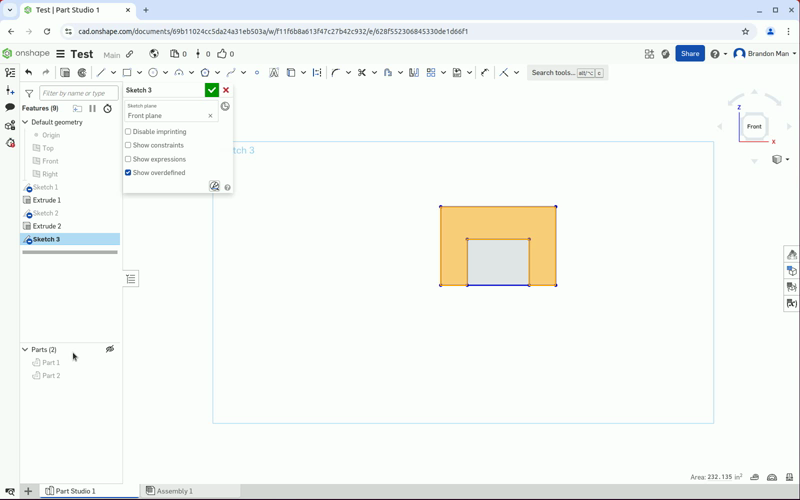
key(shift+e)
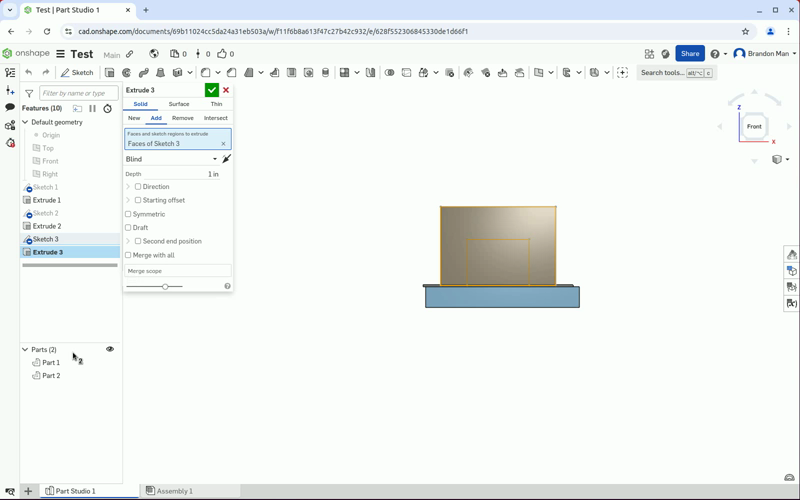
mouse_move(143, 106)
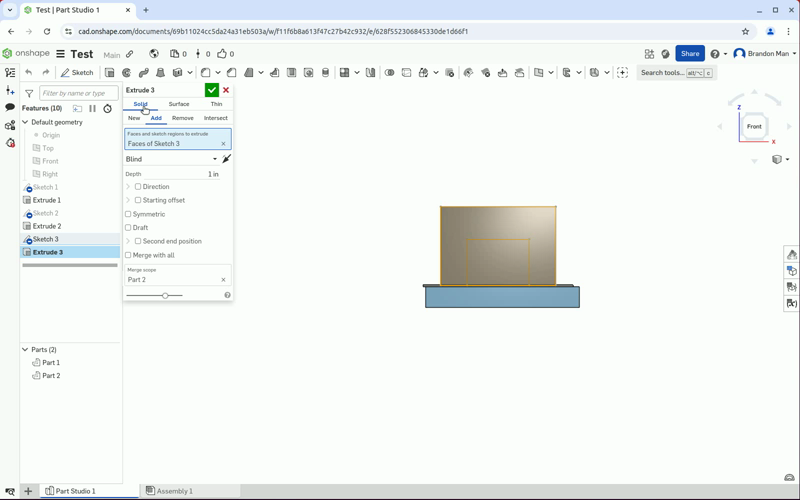
click(143, 106)
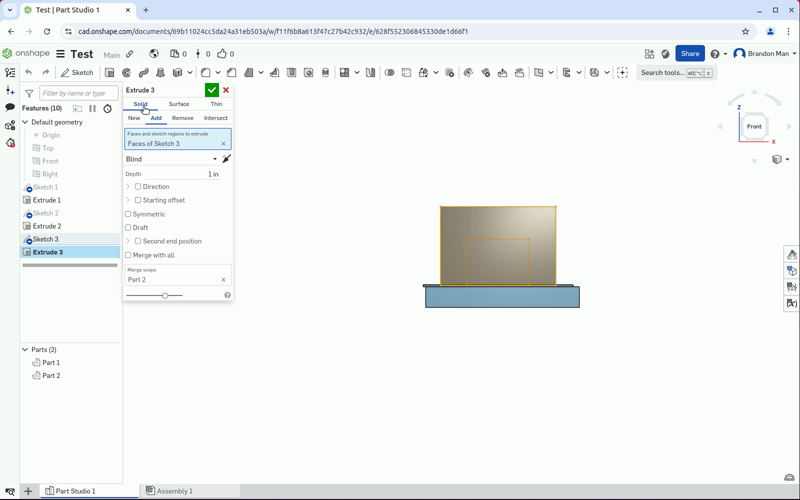
mouse_move(137, 120)
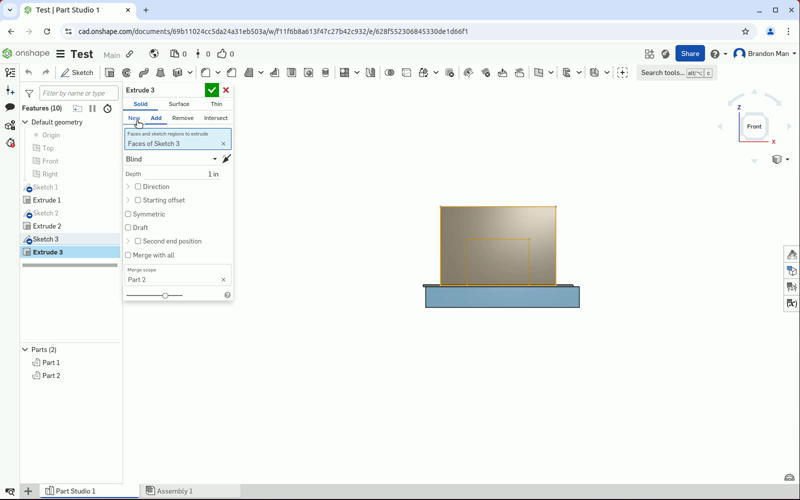
click(137, 120)
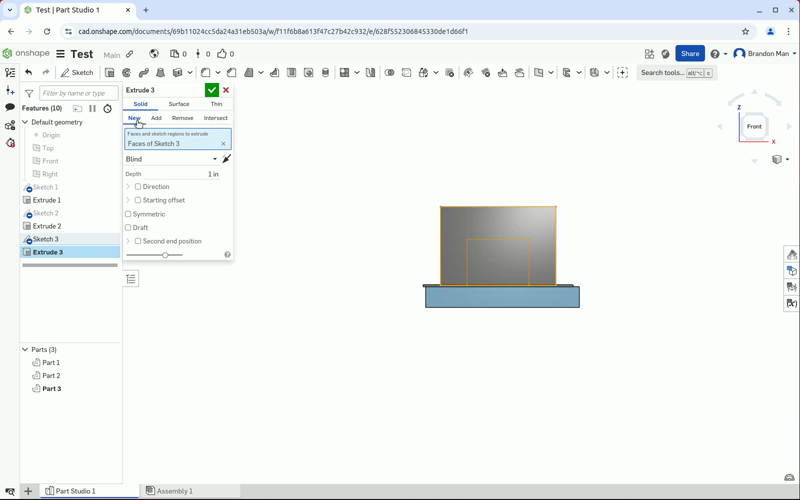
key(tab, 4)
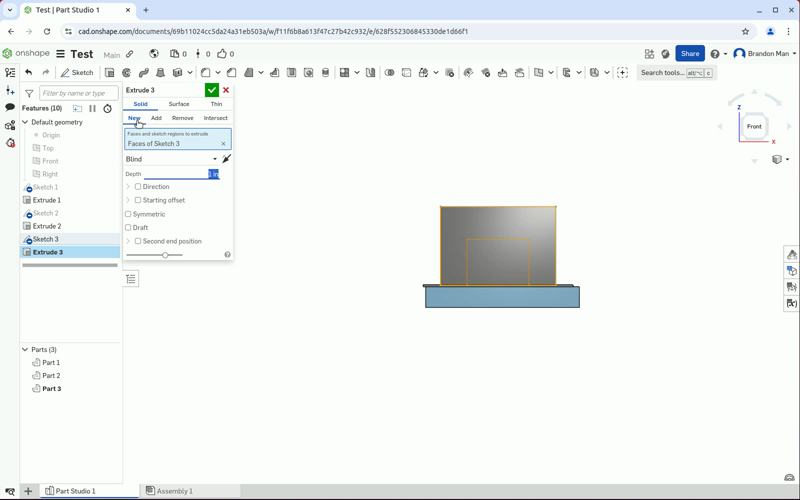
text(0.481)
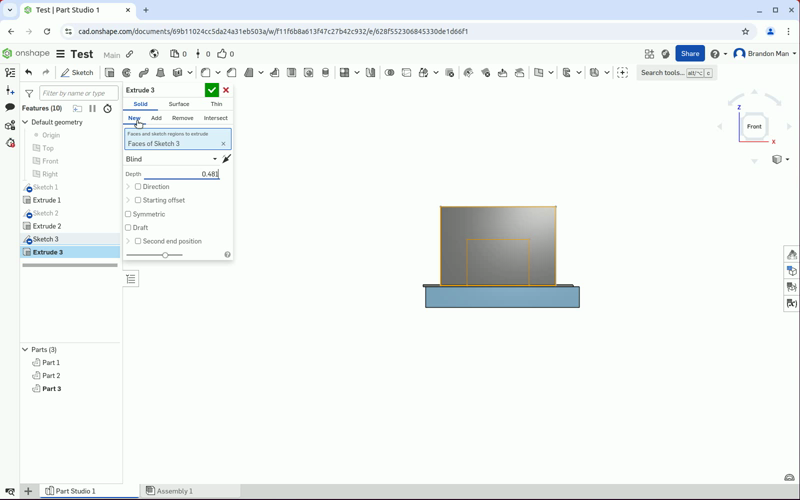
key(enter)
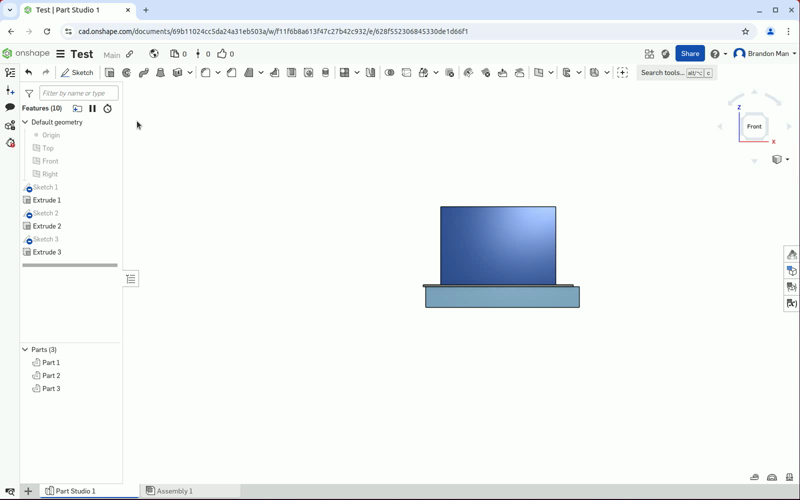
key(shift+h)
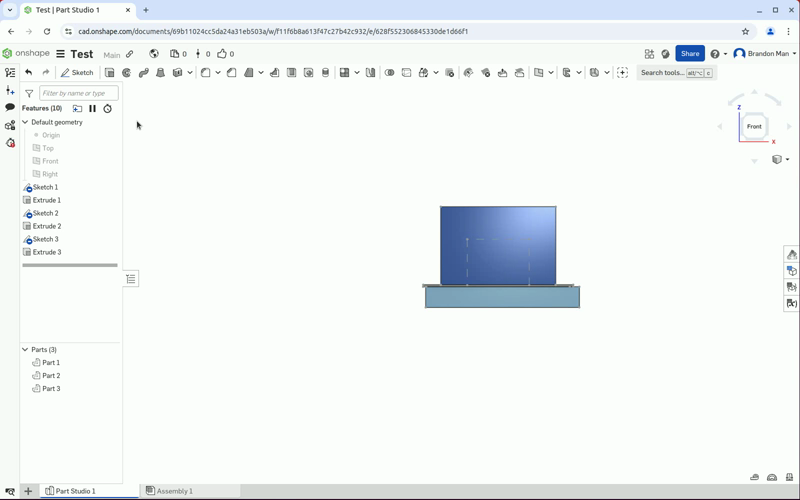
key(shift+h)
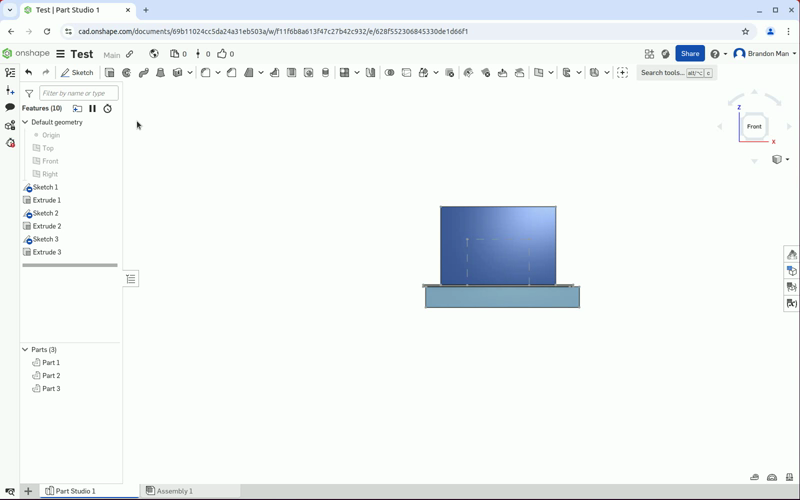
key(shift+7)
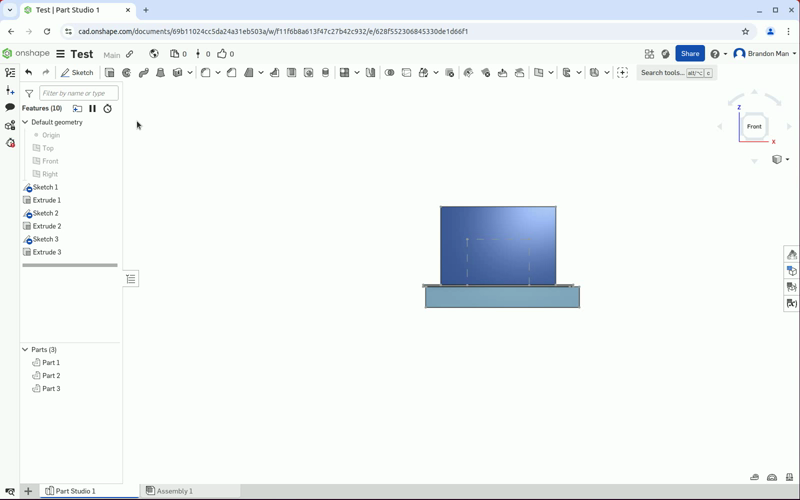
key(left, 2)
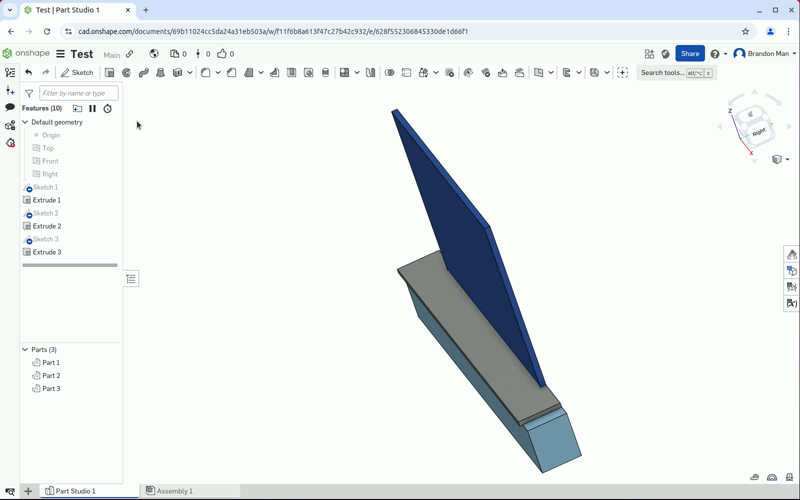
key(down, 2)
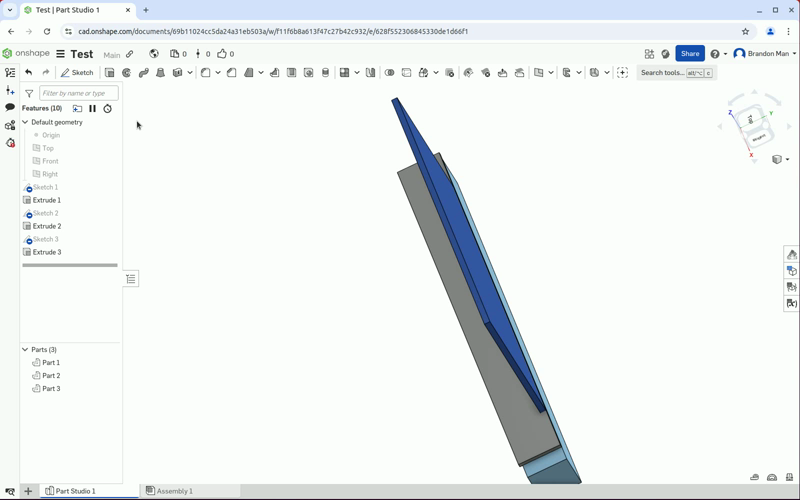
key(up, 2)
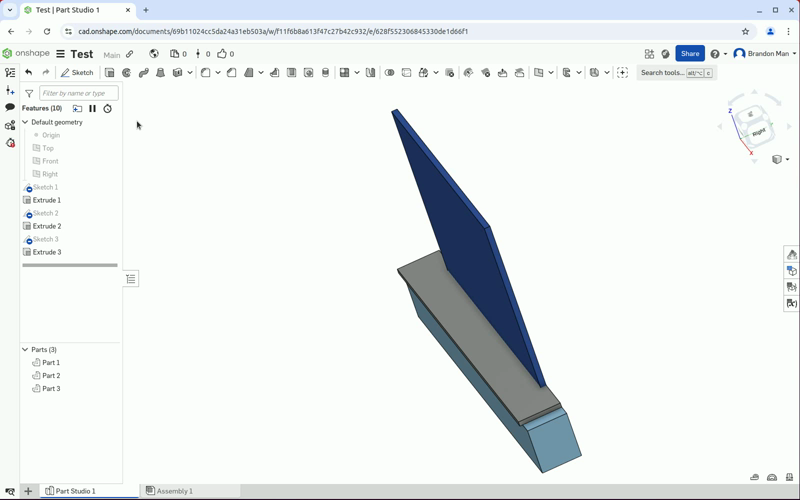
key(right, 2)
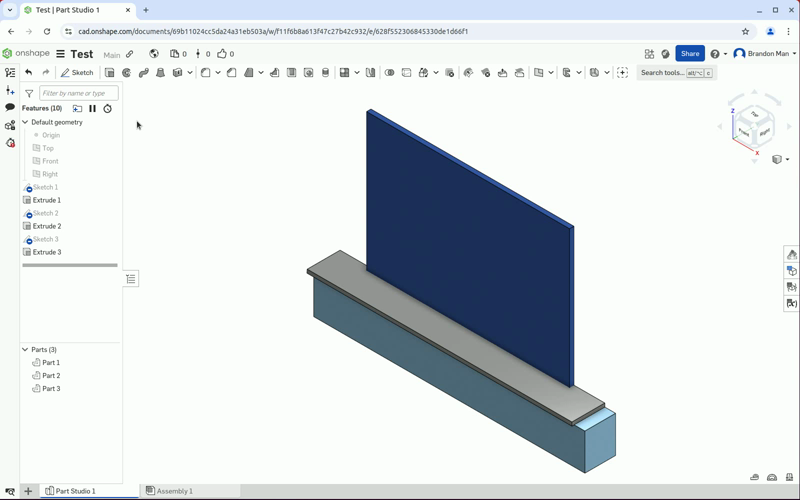
mouse_move(73, 189)
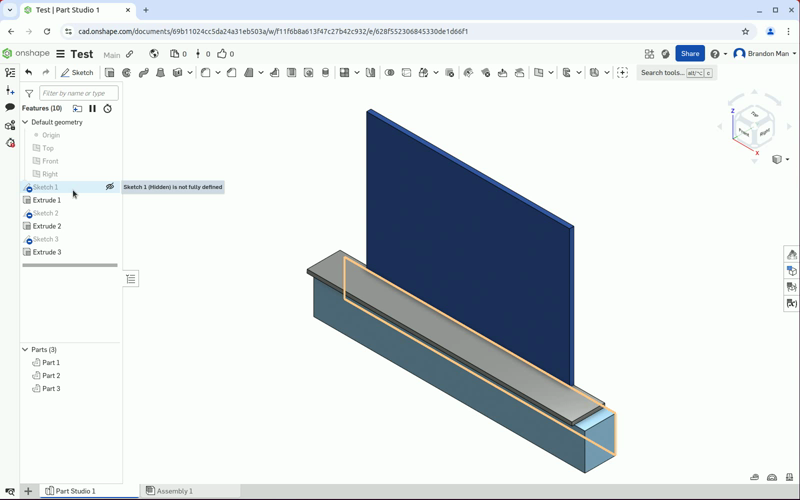
click(73, 189)